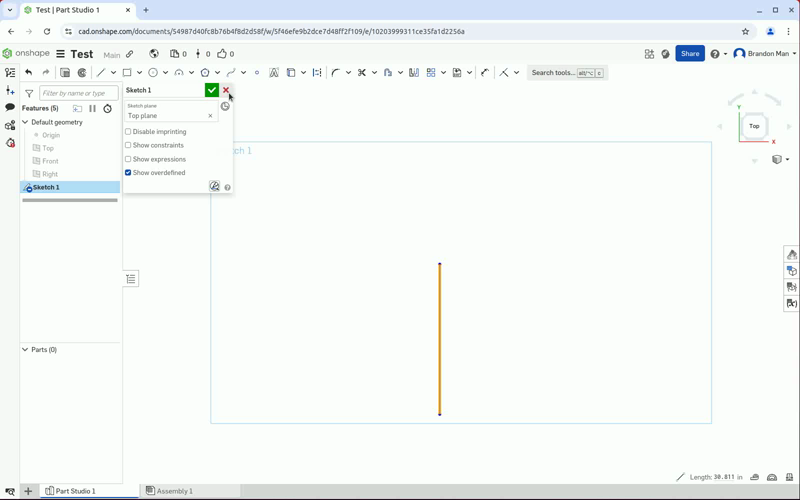
key(shift+h)
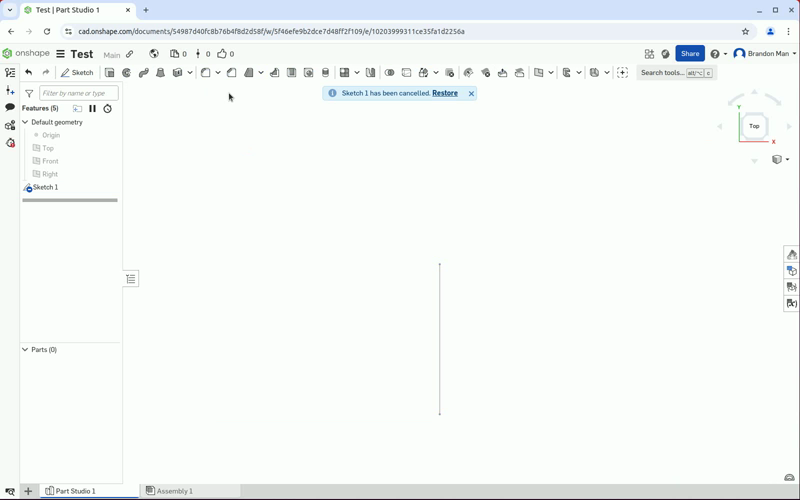
key(shift+s)
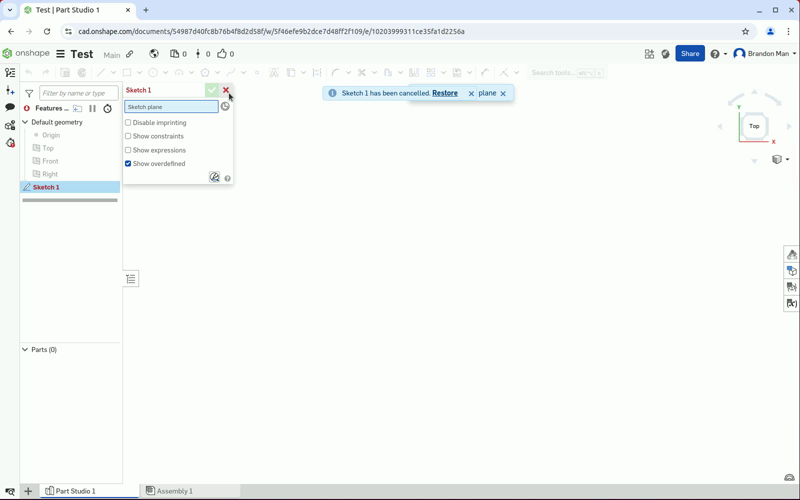
mouse_move(73, 150)
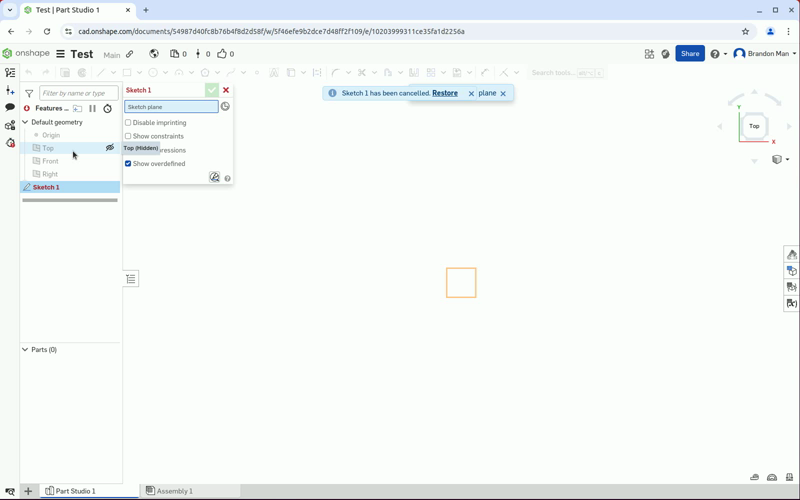
click(73, 150)
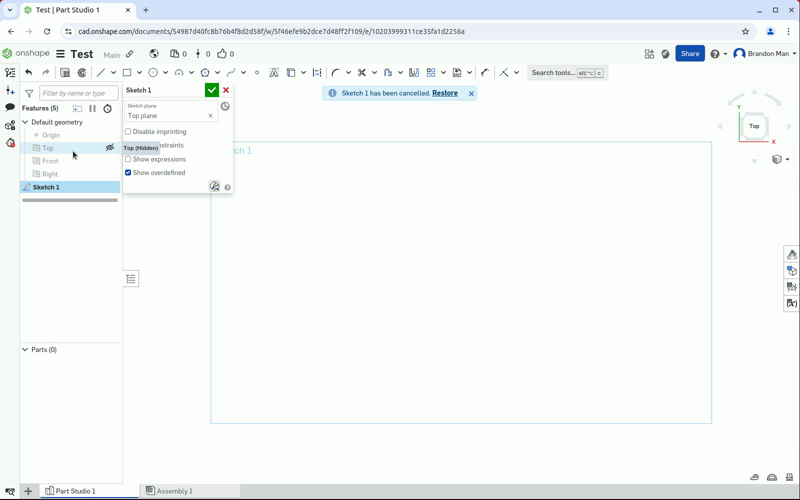
mouse_move(73, 352)
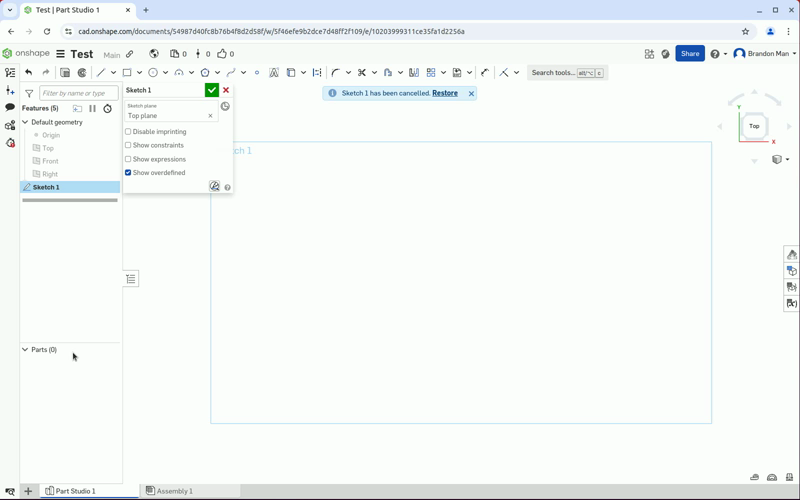
key(y)
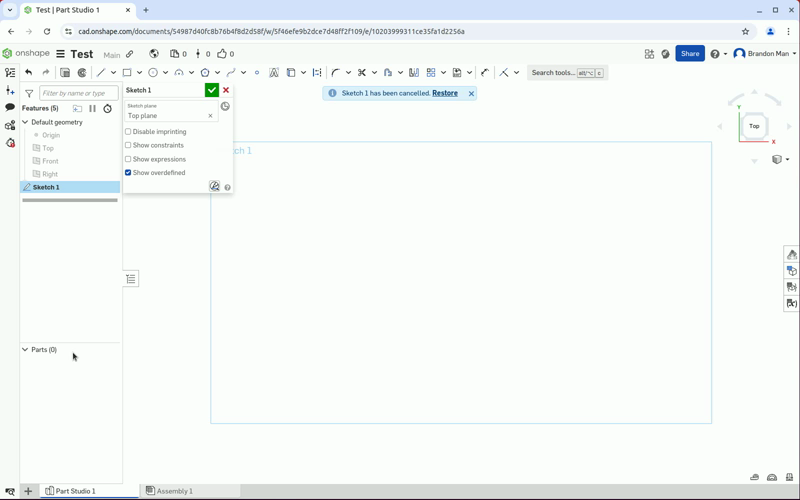
key(l)
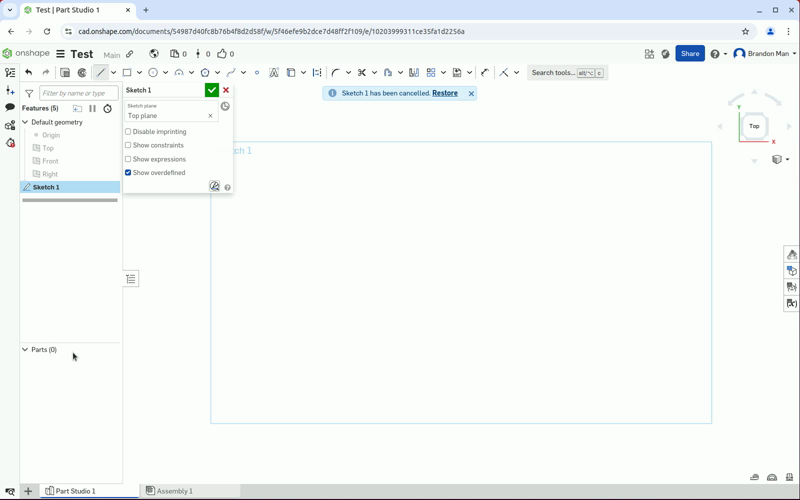
key_down(shift)
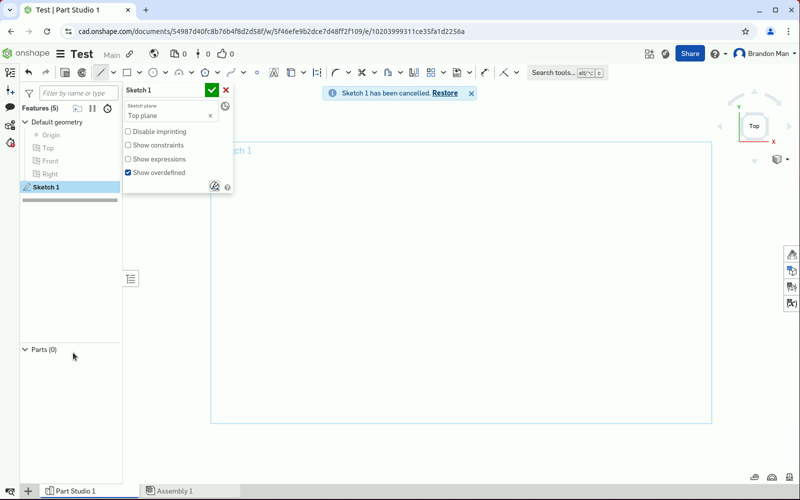
mouse_move(412, 395)
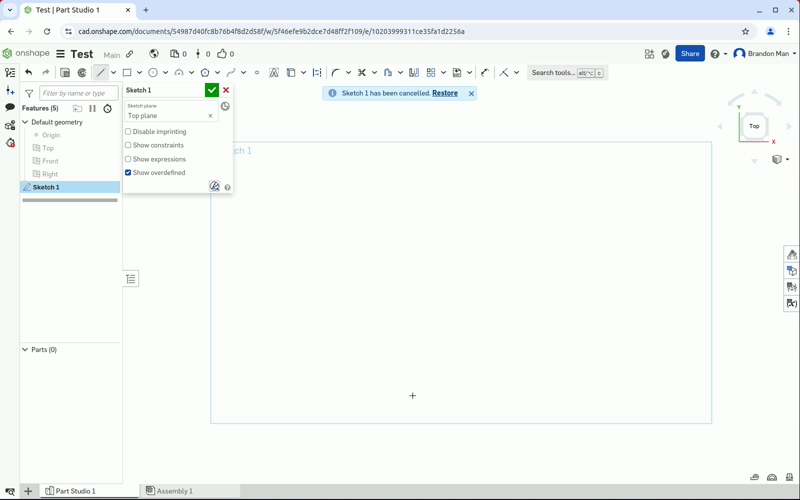
click(412, 395)
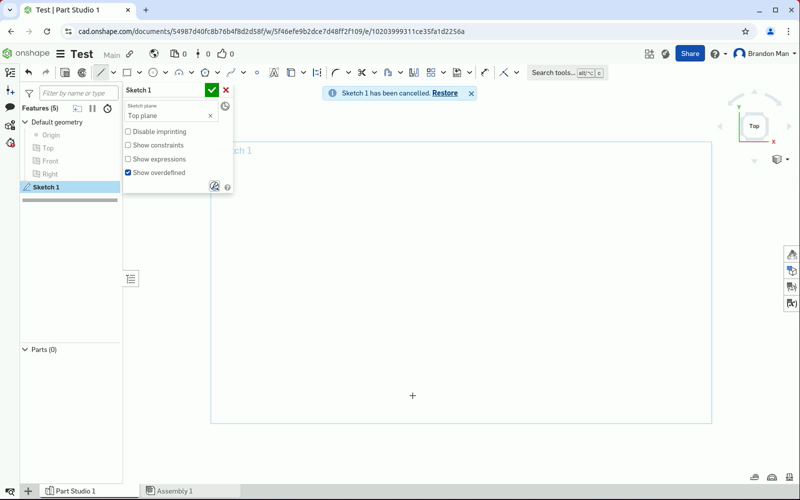
key_up(shift)
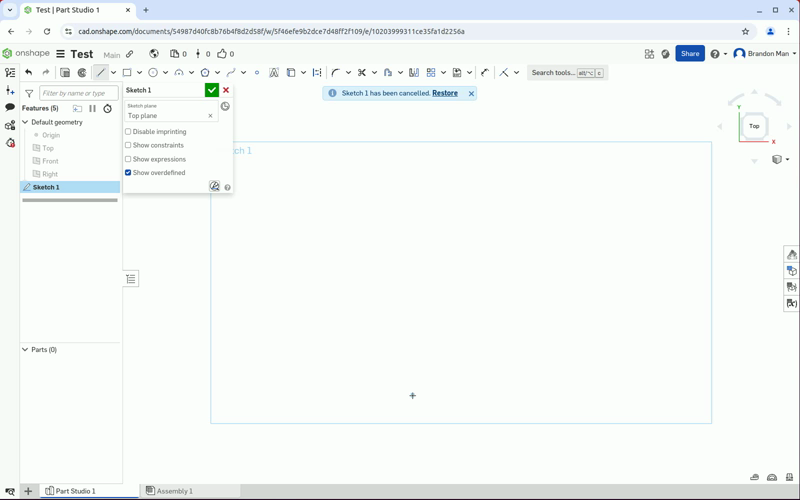
key_down(shift)
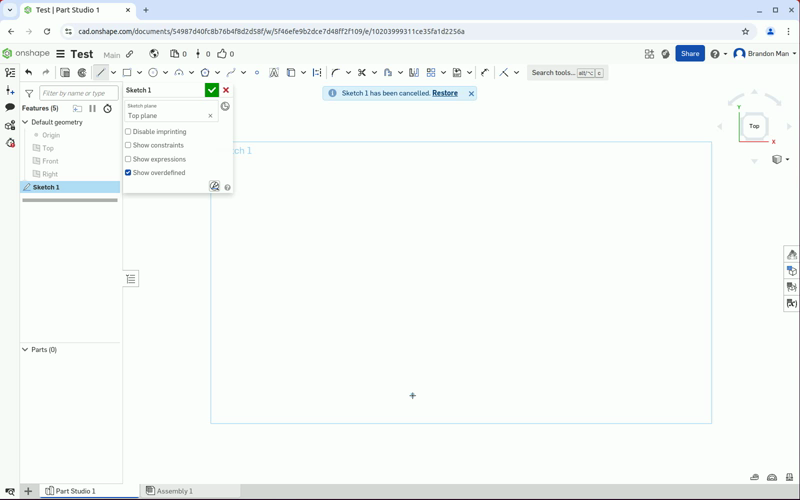
mouse_move(510, 395)
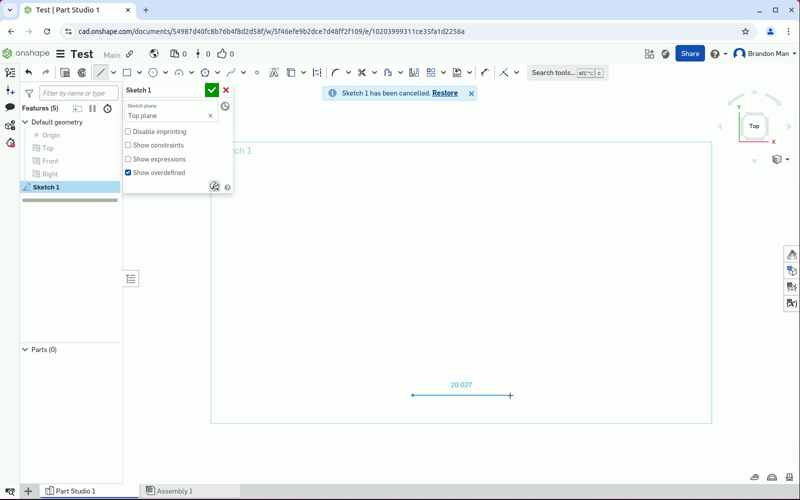
click(510, 395)
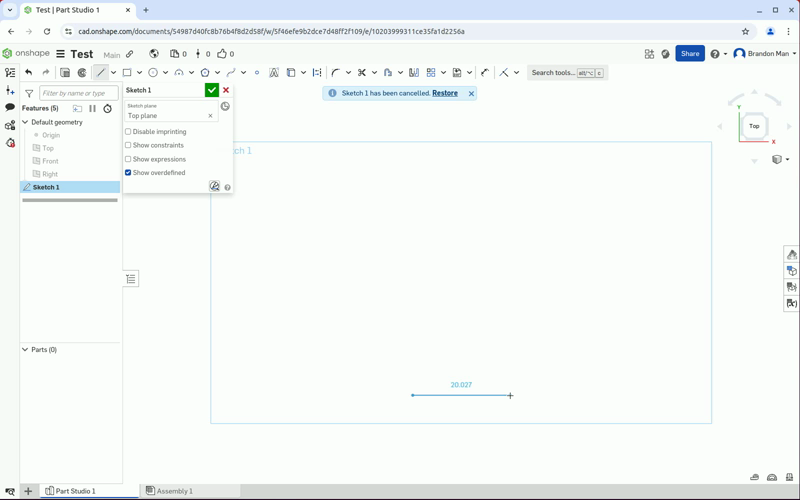
key_up(shift)
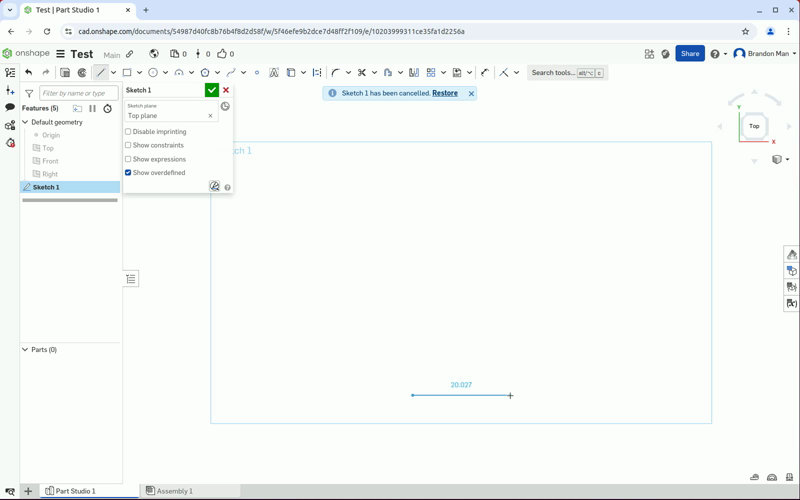
key_down(shift)
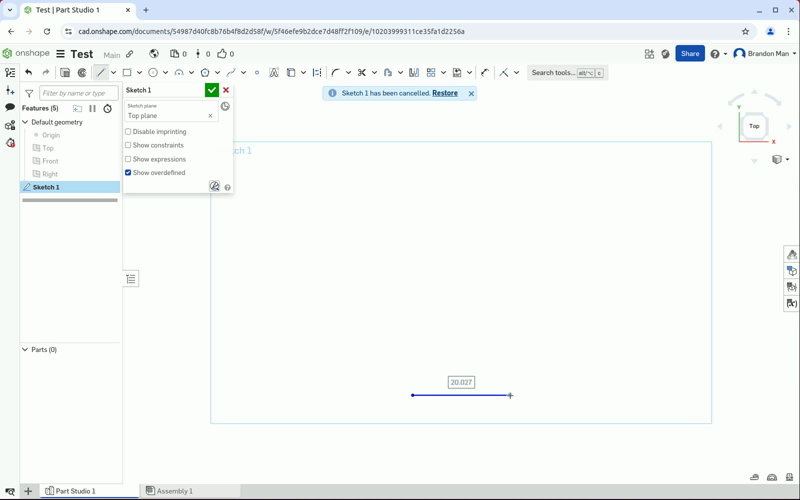
mouse_move(540, 395)
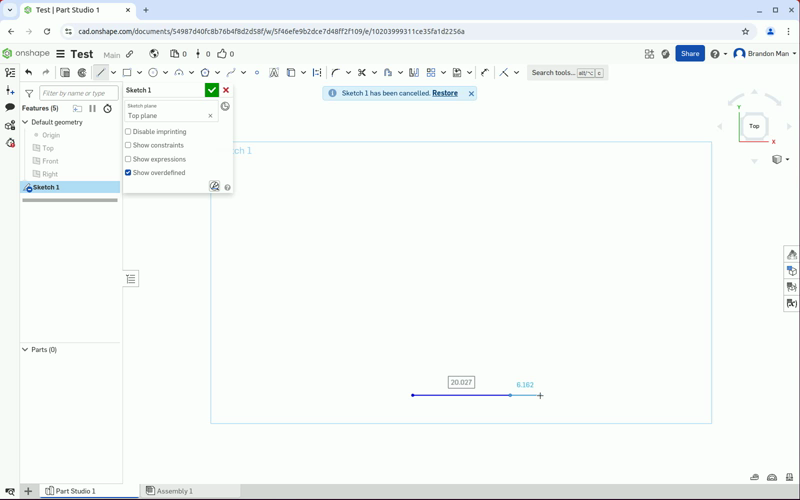
mouse_move(510, 362)
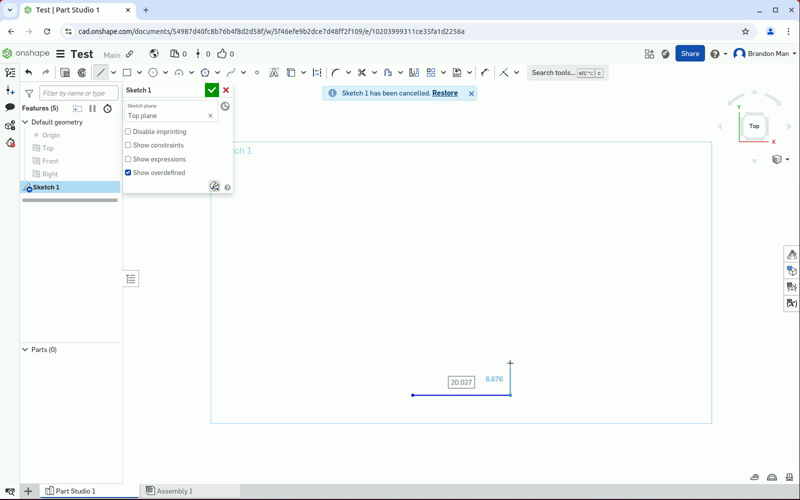
click(510, 362)
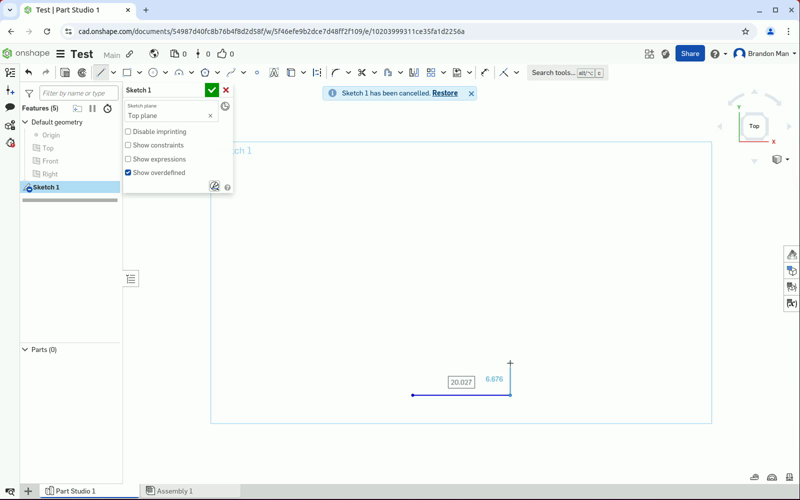
key_up(shift)
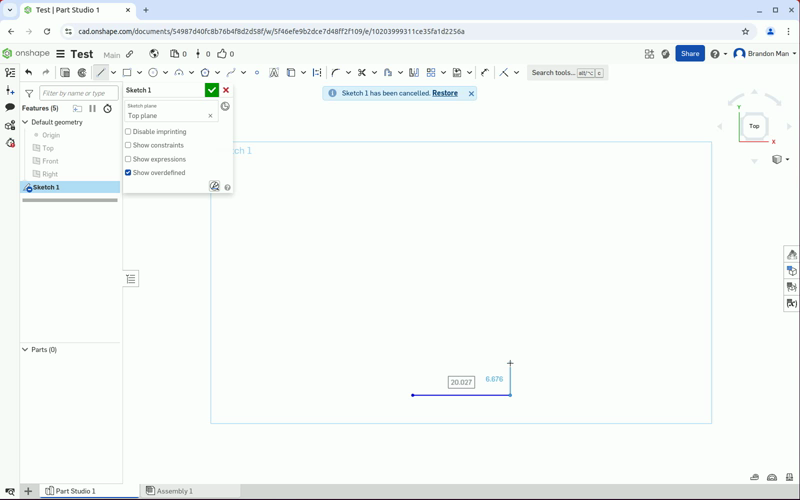
key_down(shift)
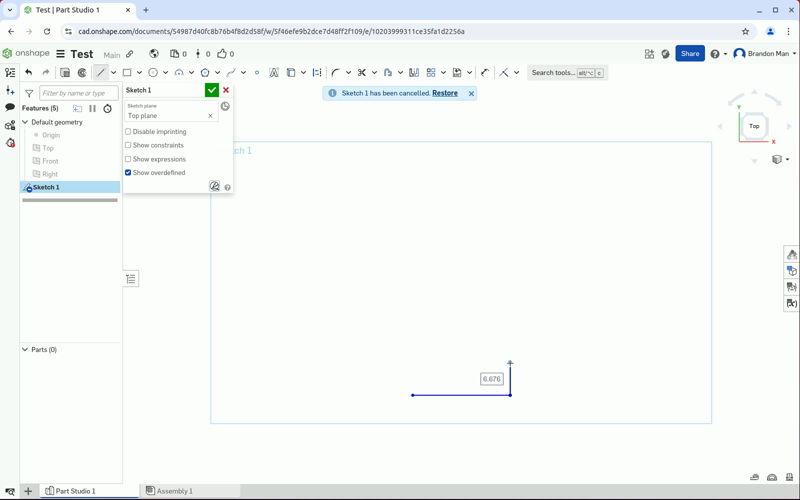
mouse_move(412, 362)
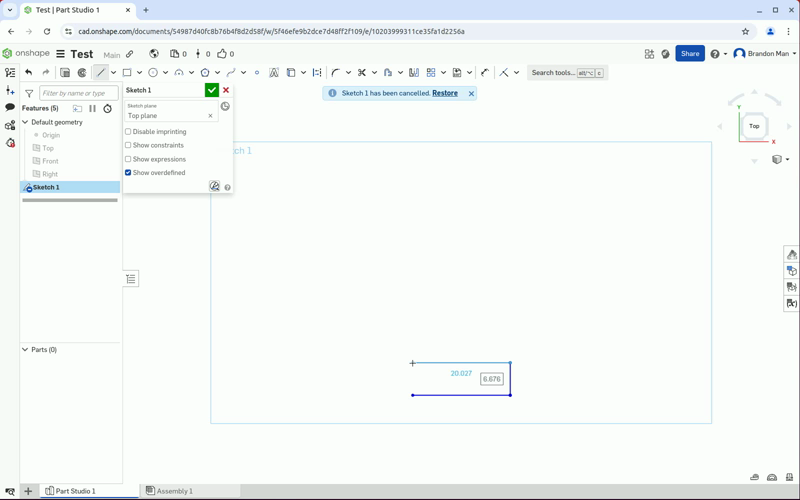
click(412, 362)
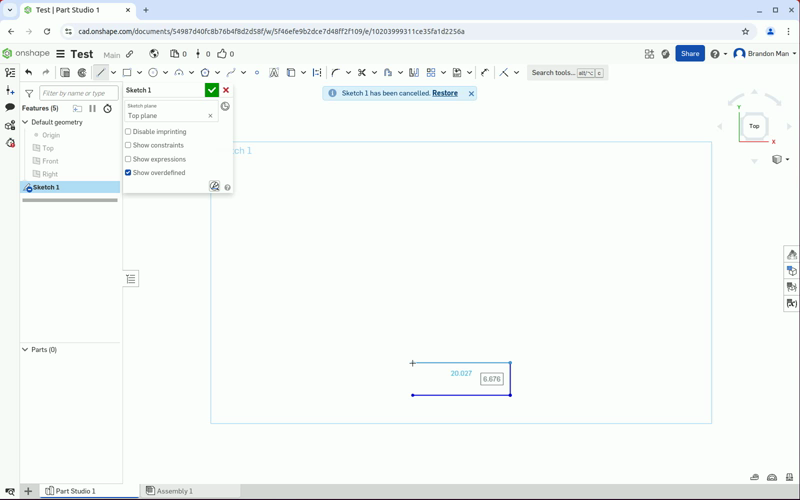
key_up(shift)
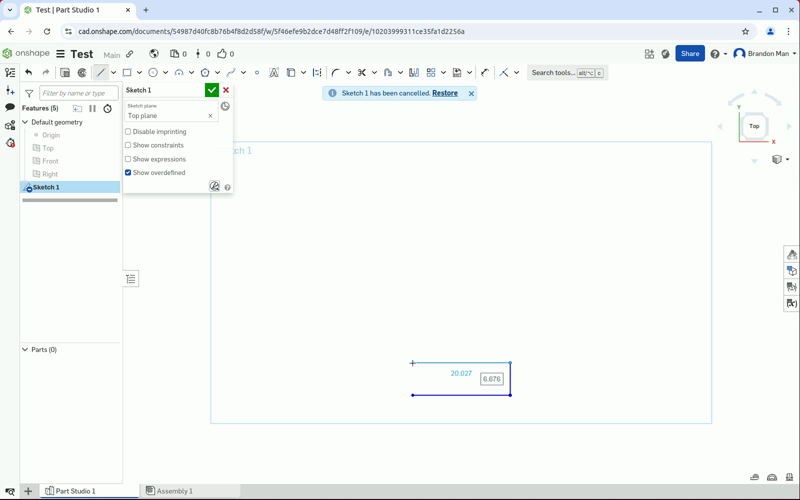
mouse_move(442, 362)
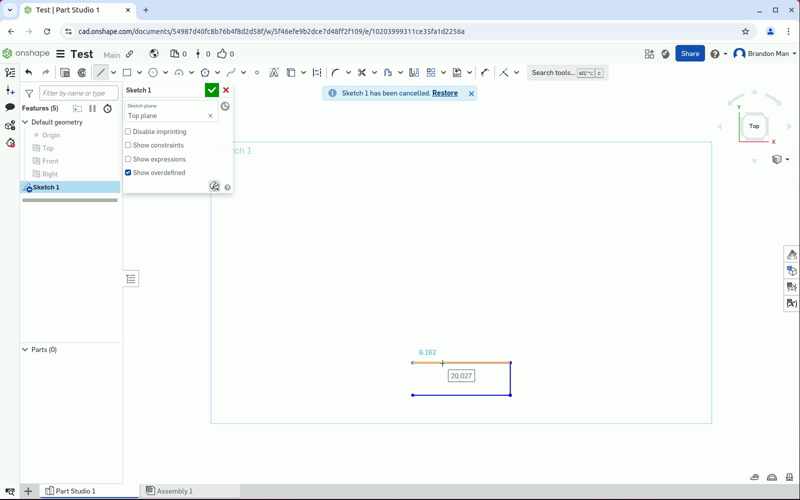
key_down(shift)
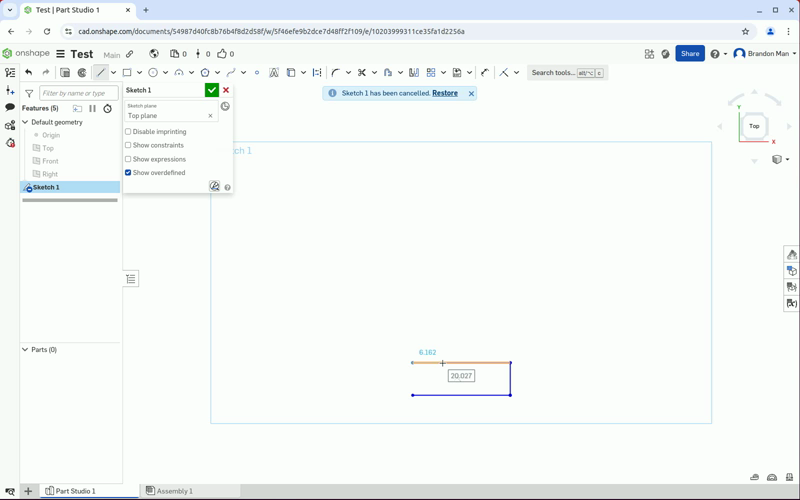
mouse_move(412, 395)
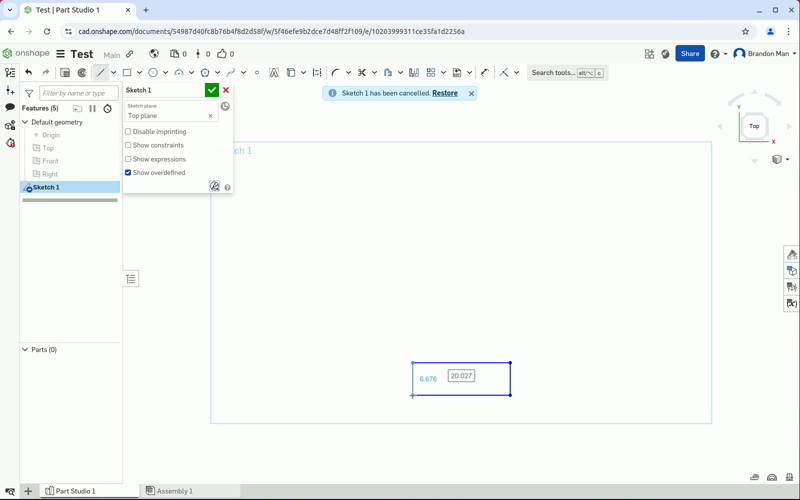
key_up(shift)
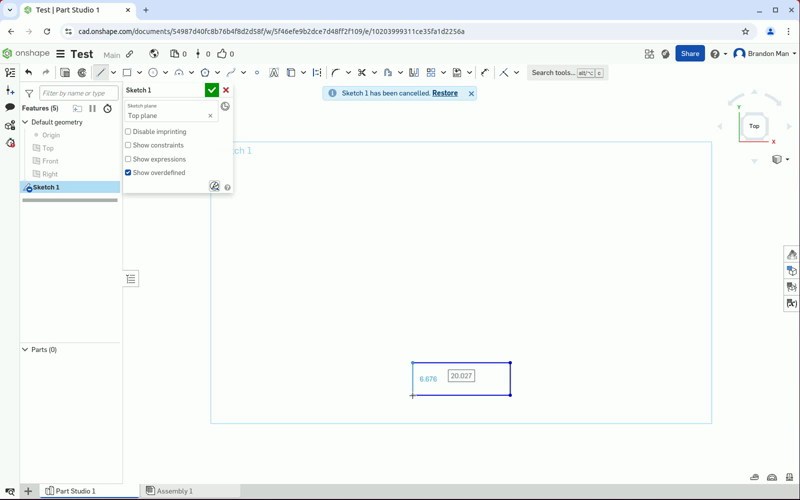
click(412, 395)
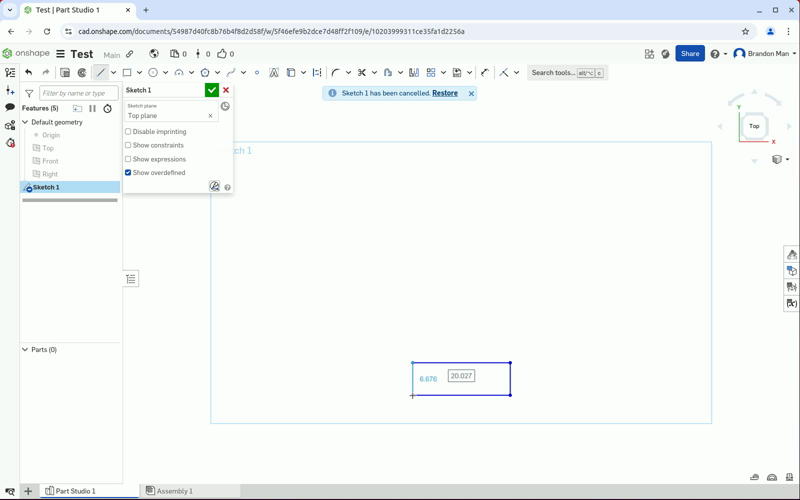
key(esc)
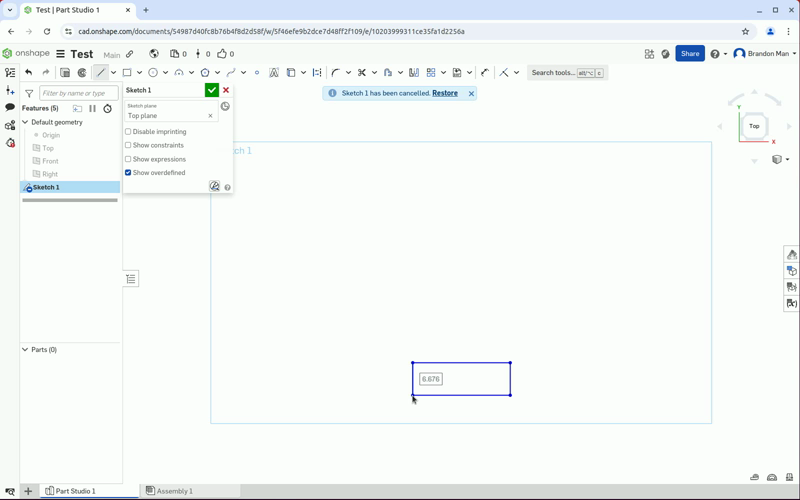
mouse_move(493, 384)
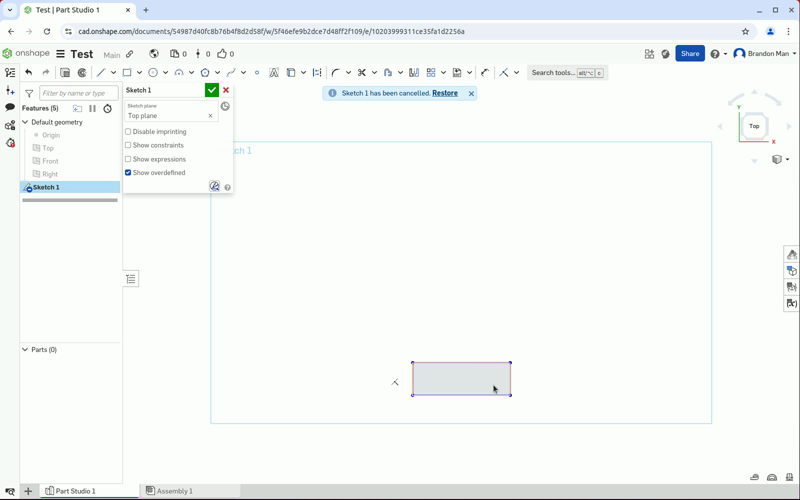
click(493, 384)
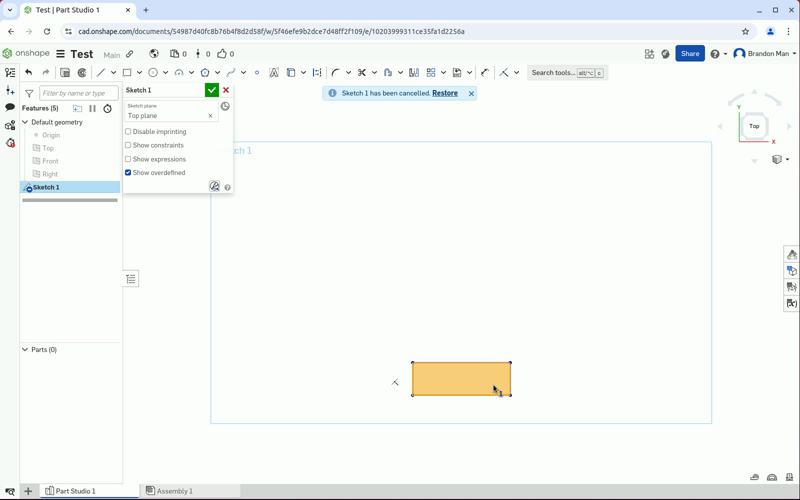
mouse_move(73, 352)
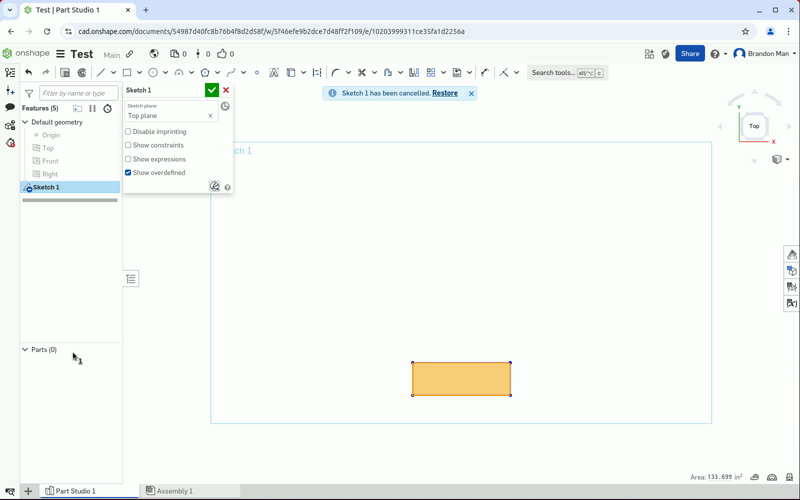
key(shift+y)
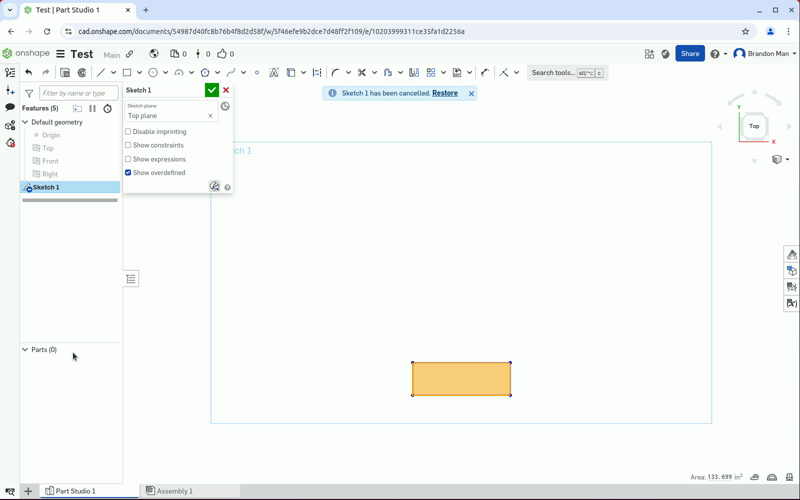
key(shift+e)
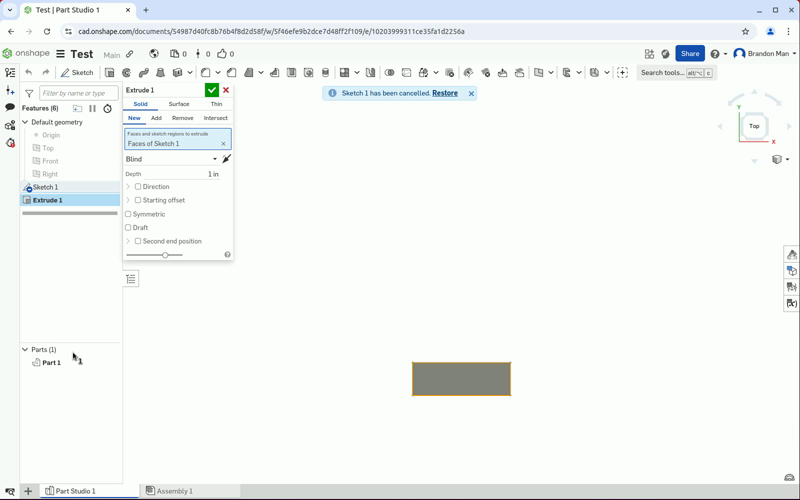
mouse_move(143, 106)
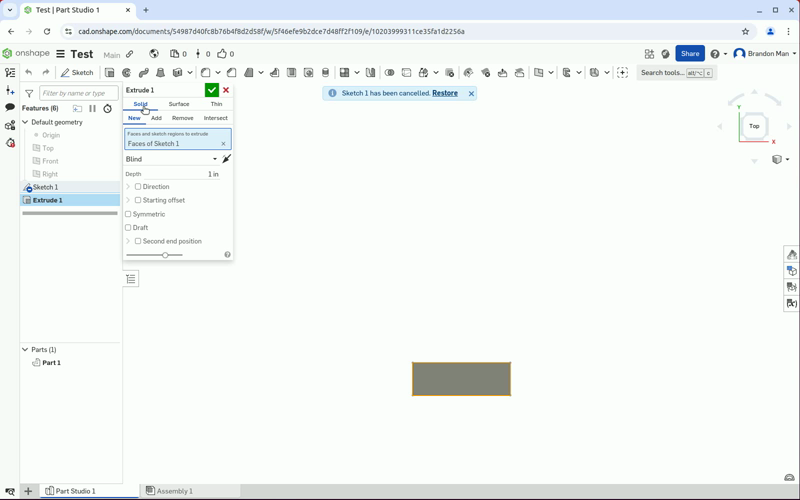
click(143, 106)
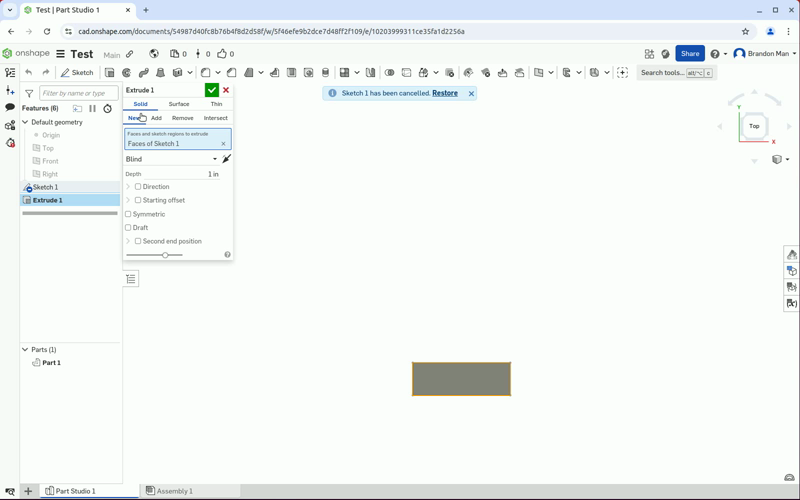
mouse_move(137, 120)
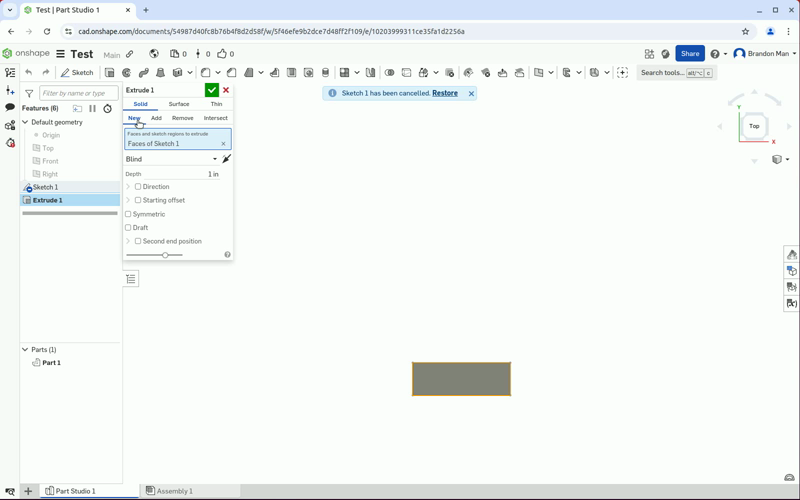
click(137, 120)
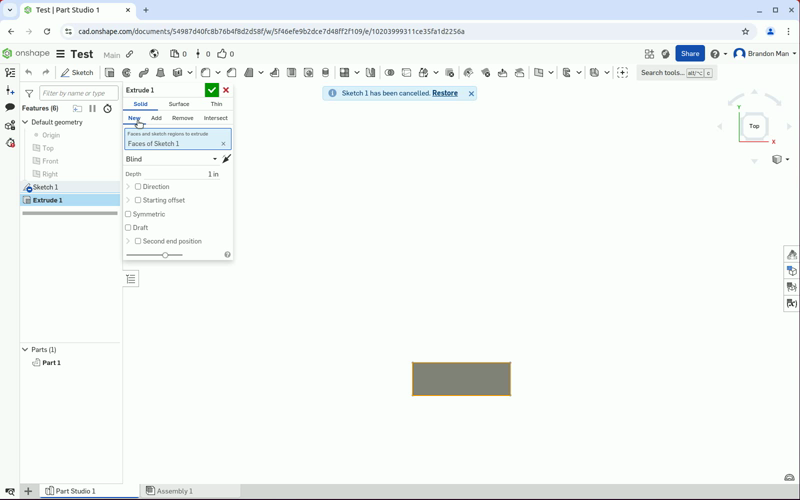
key(tab, 4)
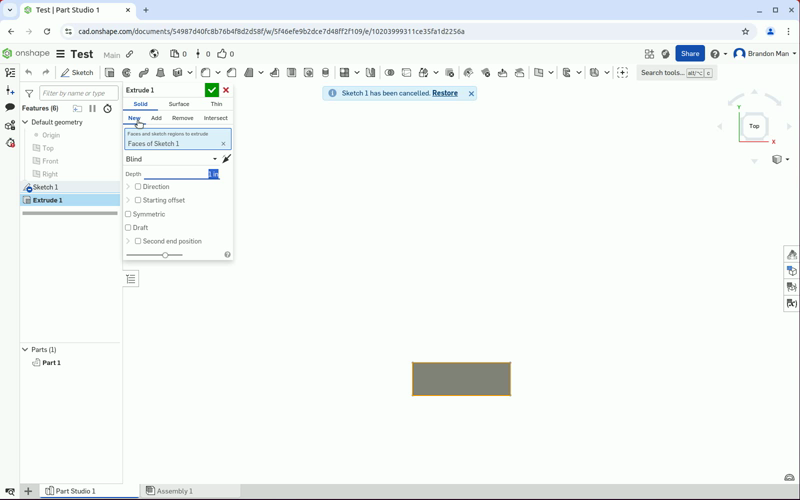
text(0.963)
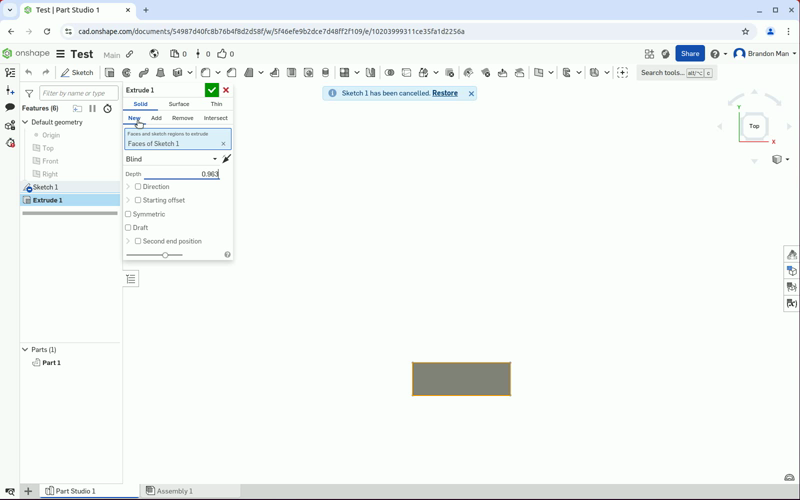
key(enter)
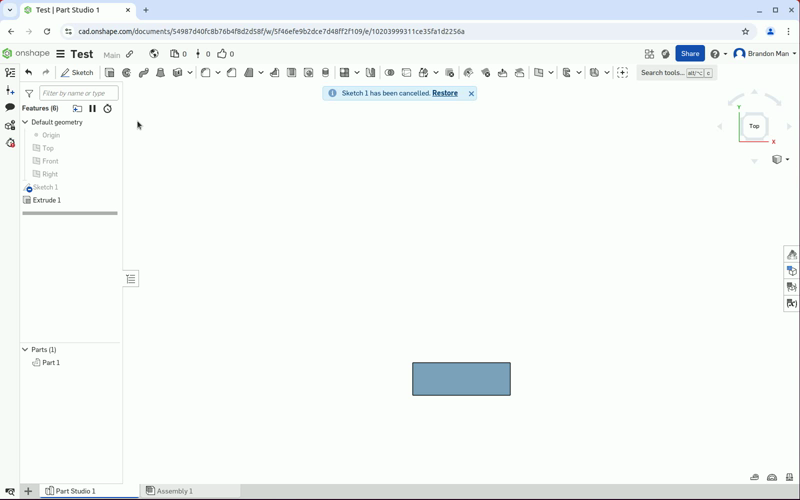
key(shift+h)
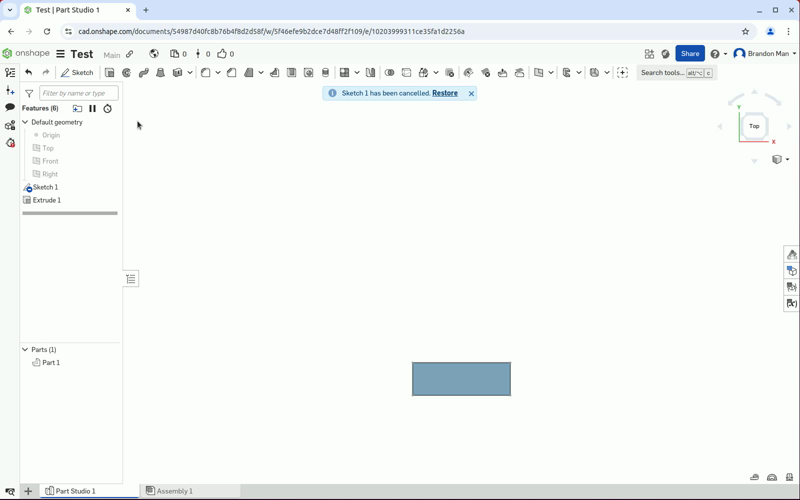
key(shift+h)
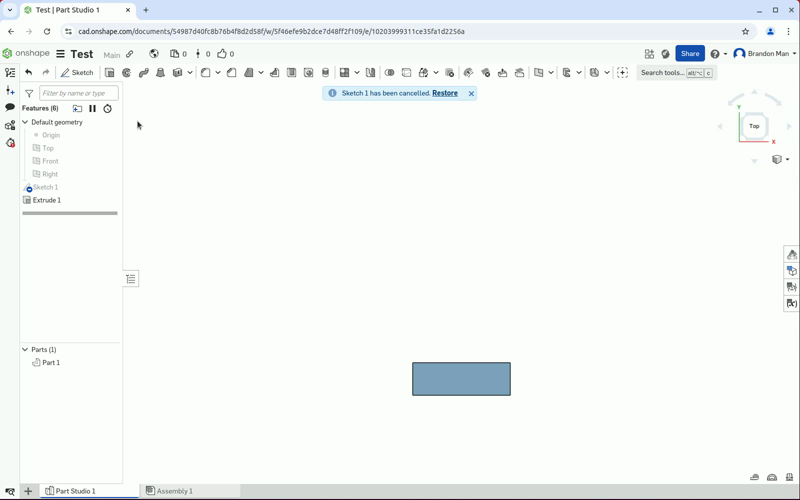
mouse_move(73, 189)
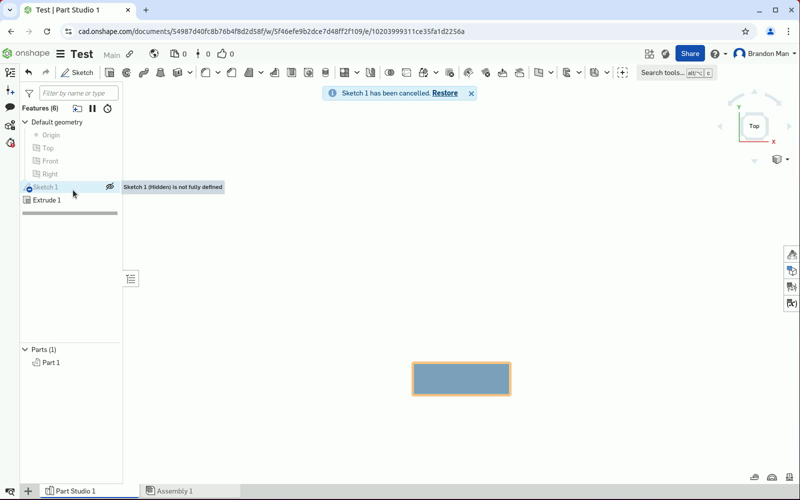
click(73, 189)
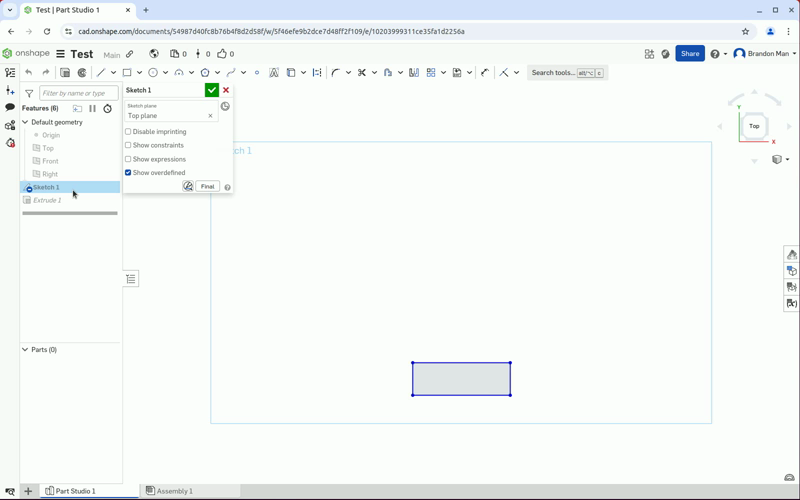
mouse_move(229, 92)
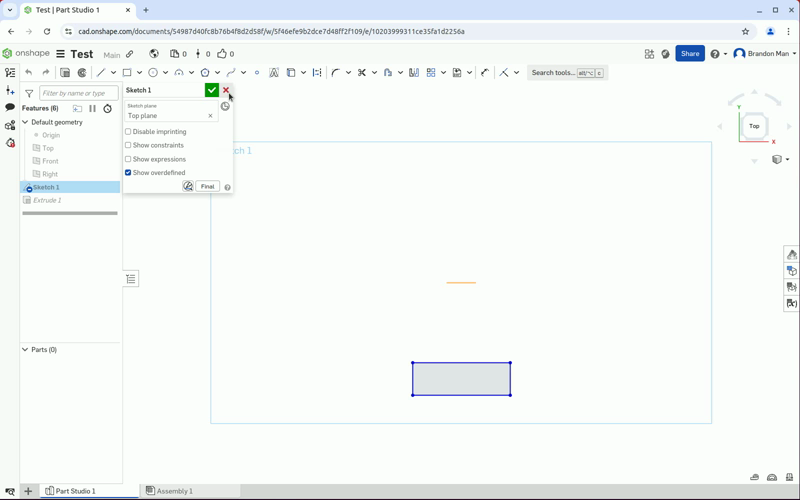
click(229, 92)
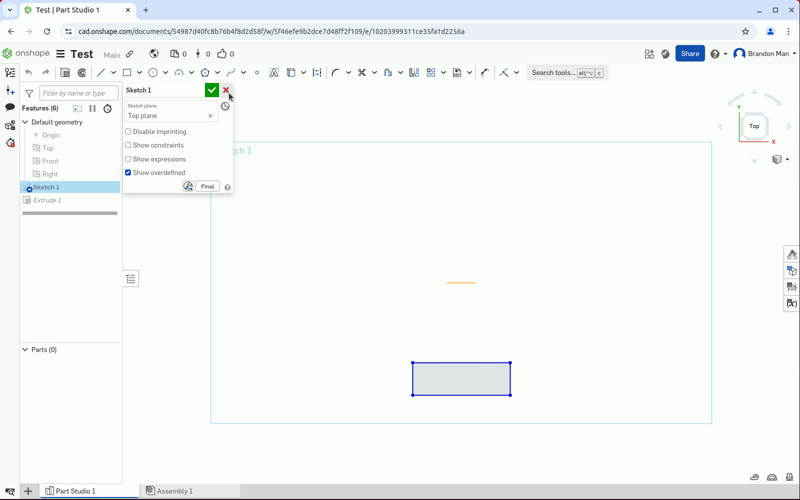
key(shift+s)
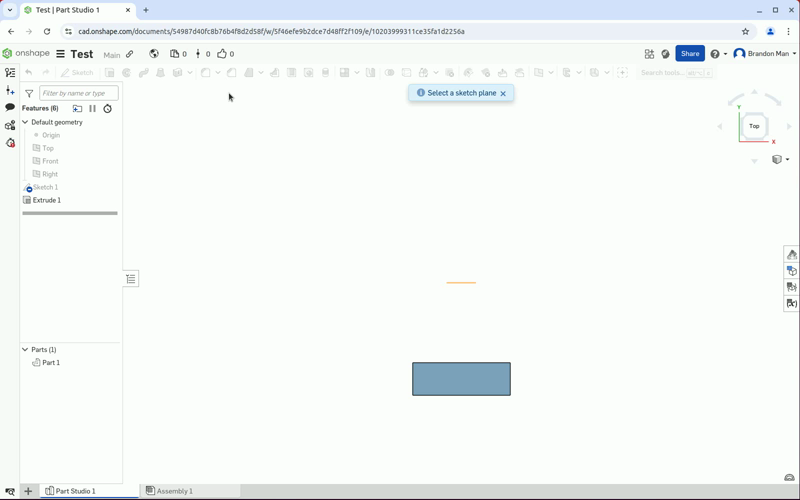
mouse_move(73, 150)
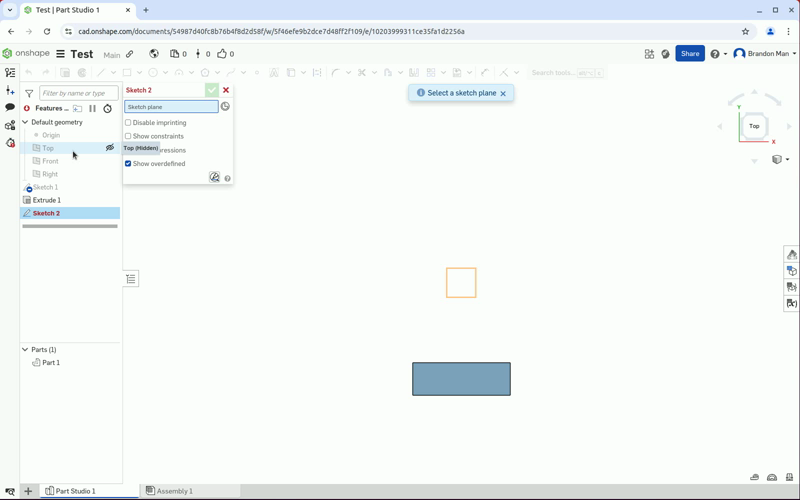
click(73, 150)
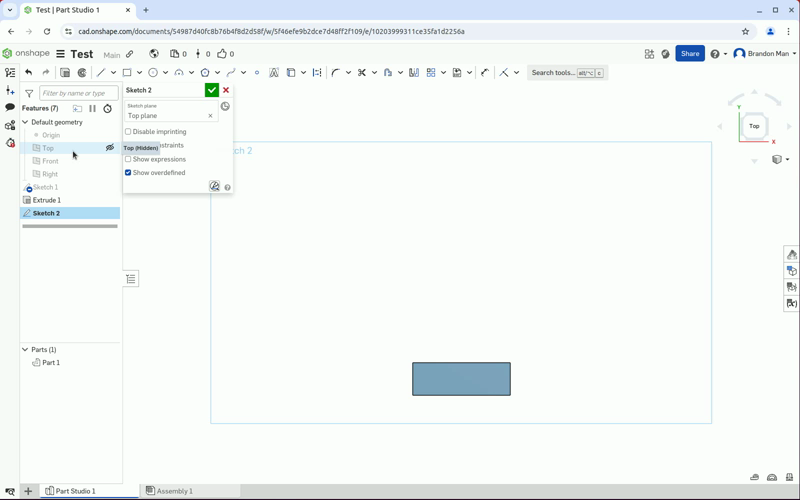
mouse_move(73, 352)
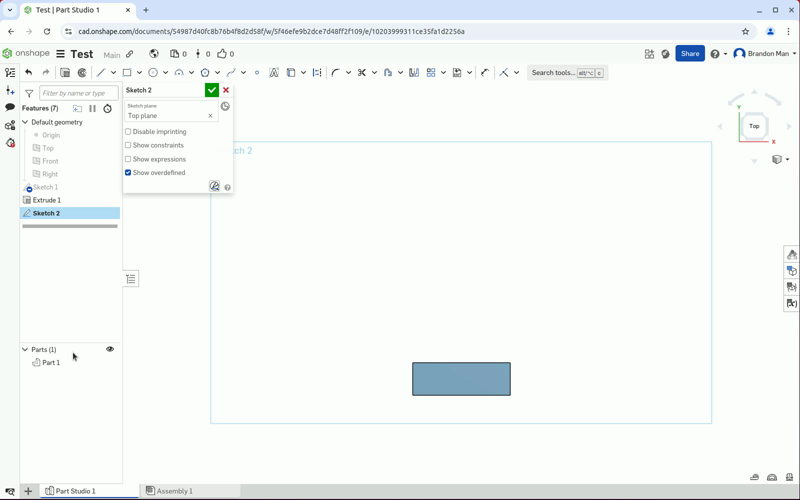
key(y)
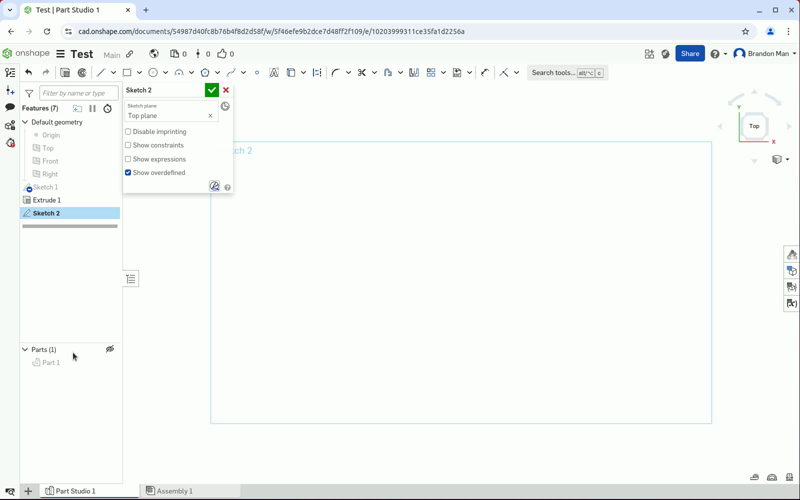
key(l)
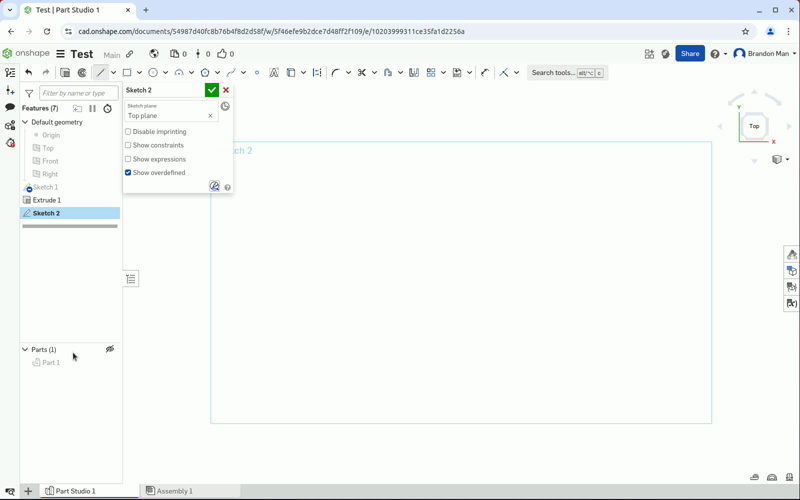
key_down(shift)
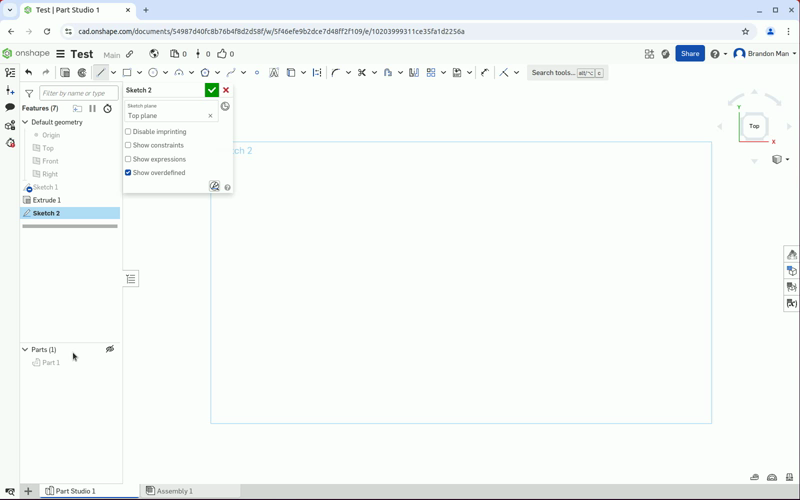
mouse_move(401, 395)
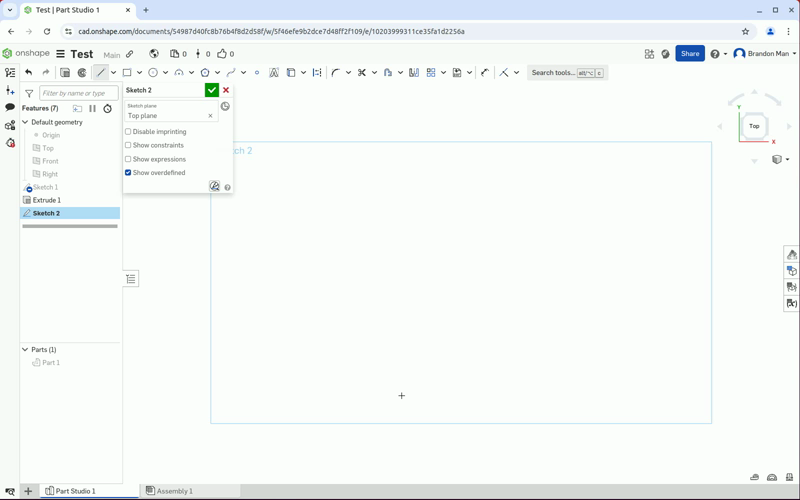
click(401, 395)
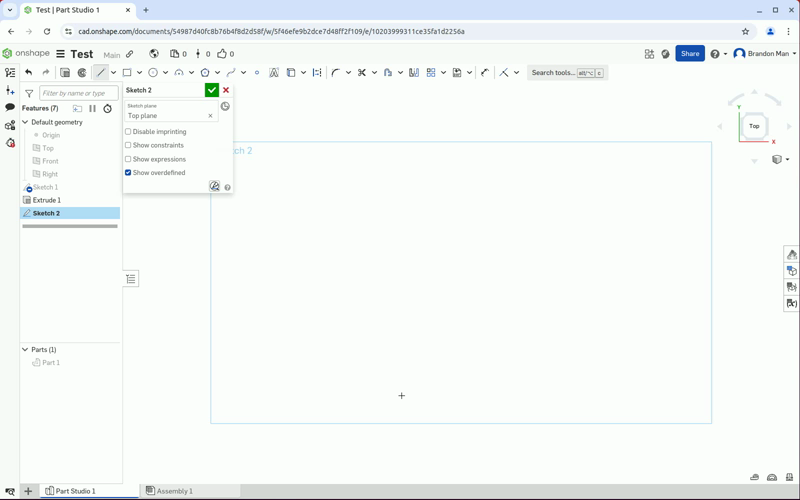
key_up(shift)
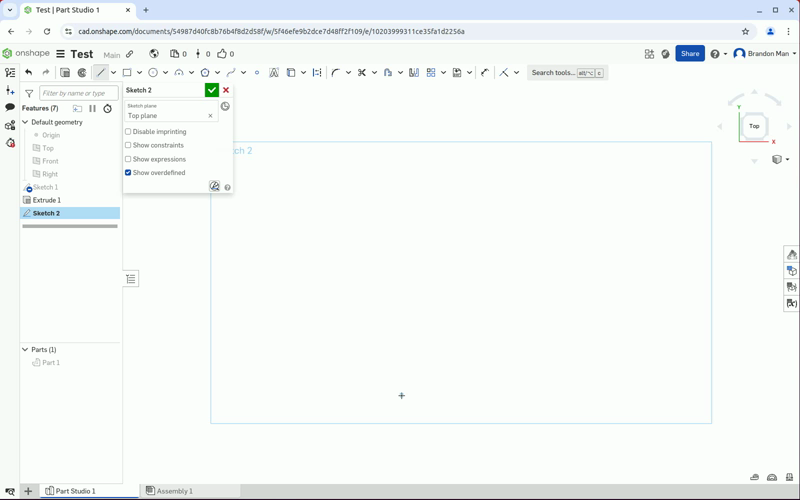
key_down(shift)
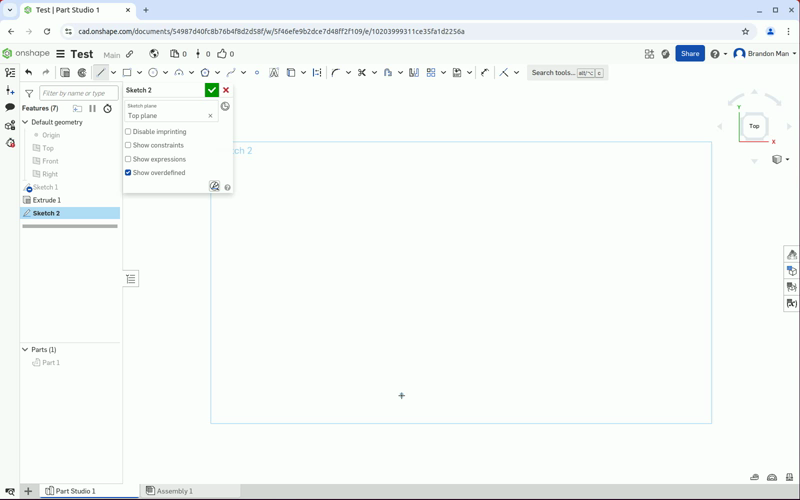
mouse_move(431, 395)
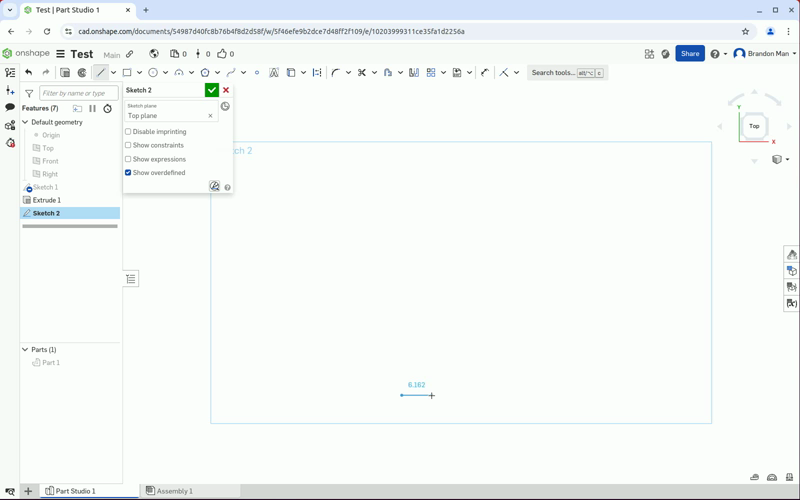
mouse_move(412, 395)
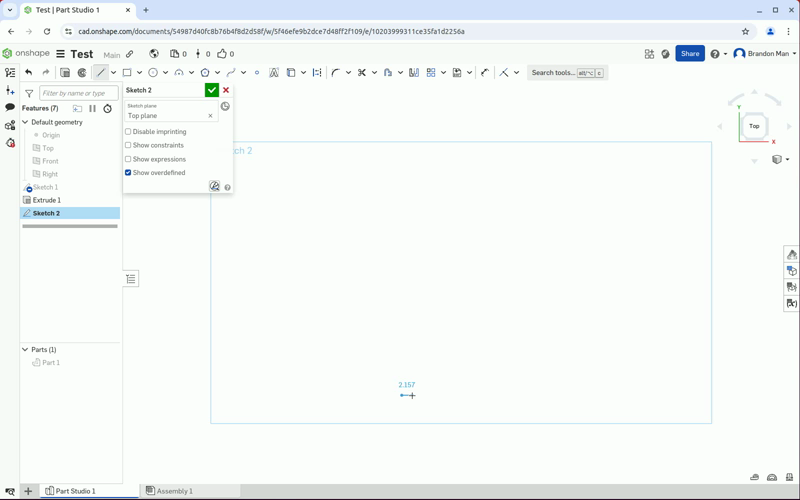
click(412, 395)
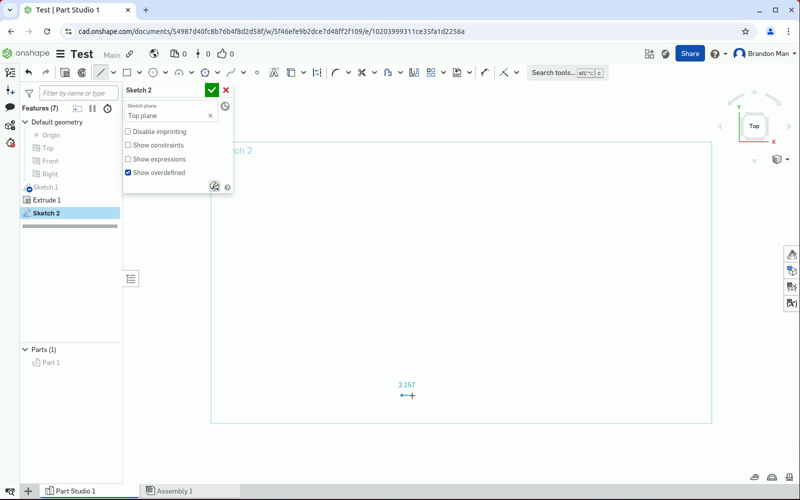
key_up(shift)
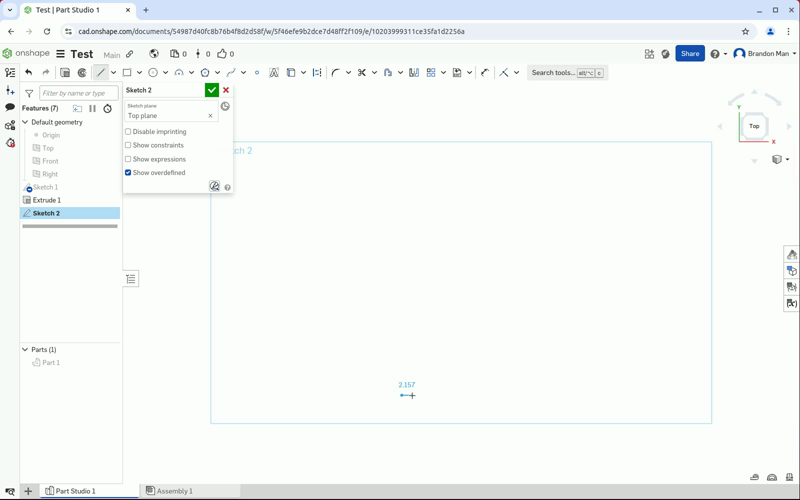
key_down(shift)
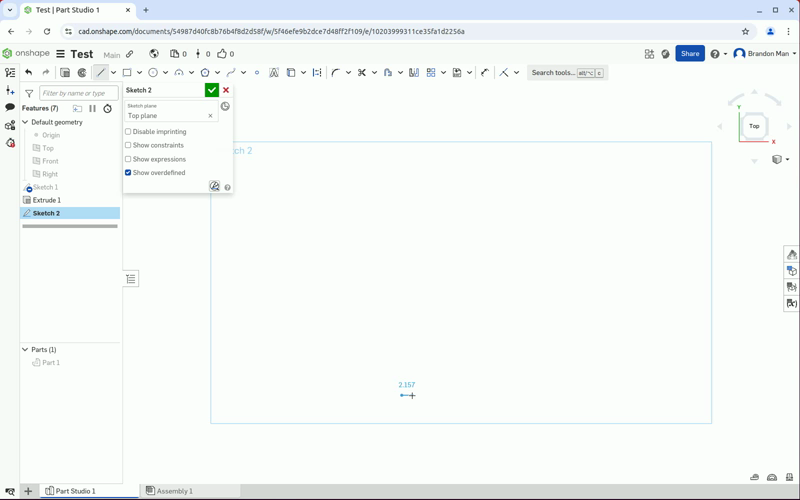
mouse_move(442, 395)
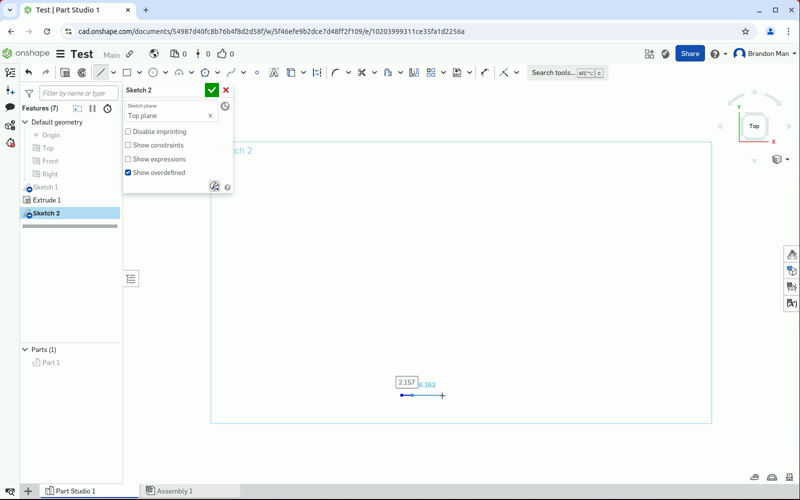
mouse_move(412, 363)
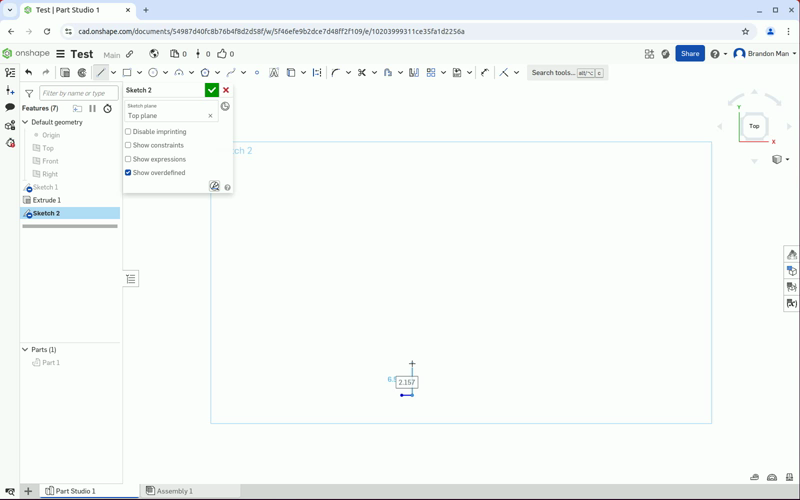
click(412, 363)
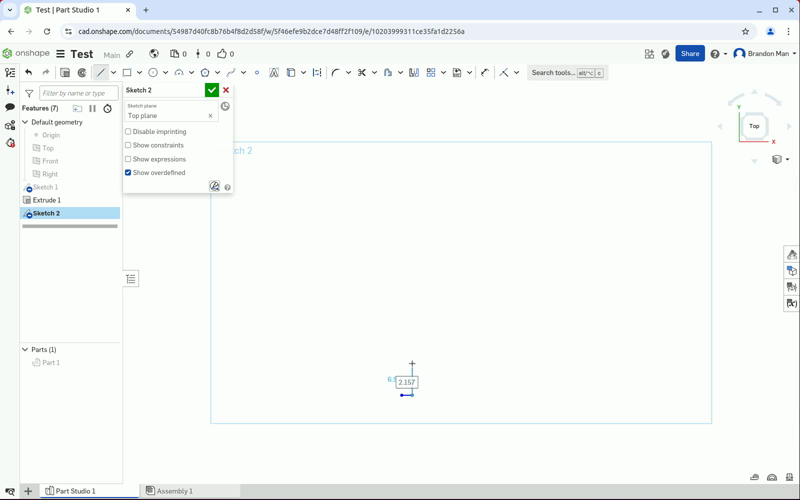
key_up(shift)
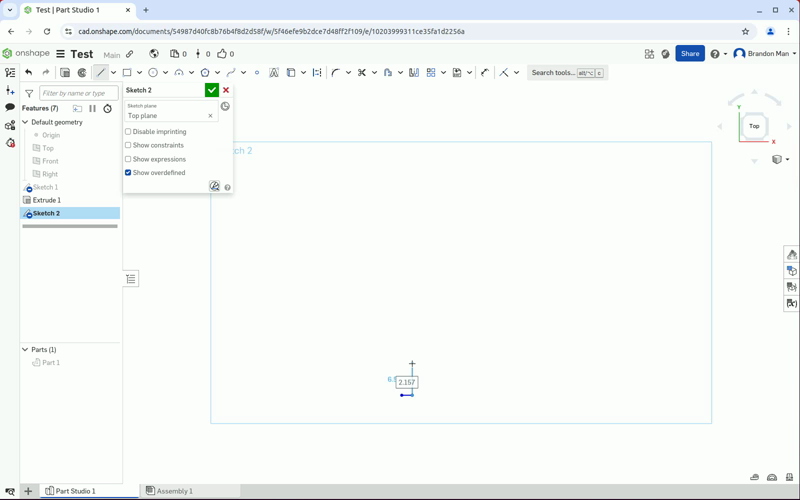
key_down(shift)
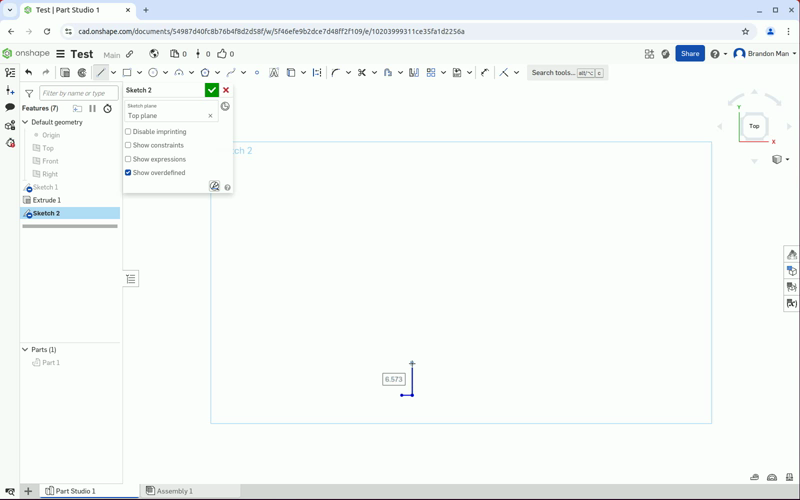
mouse_move(442, 363)
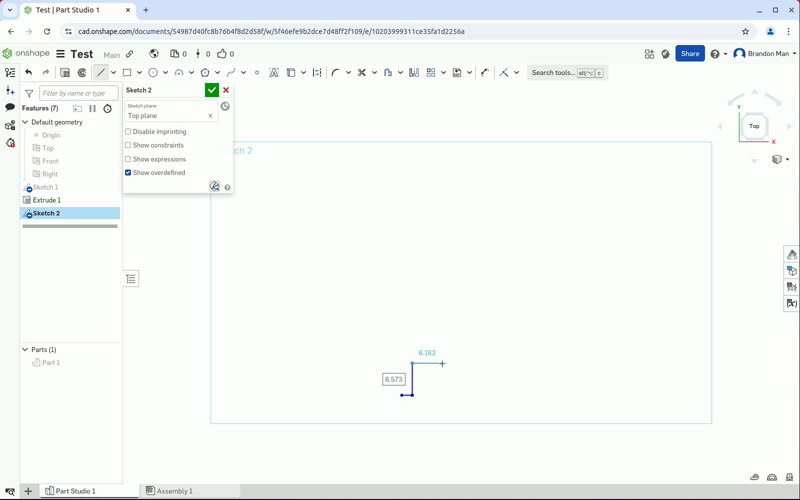
mouse_move(412, 350)
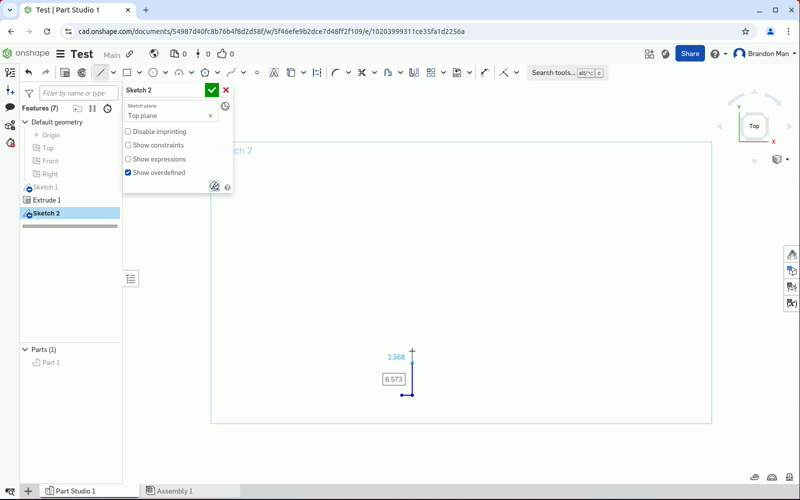
click(412, 350)
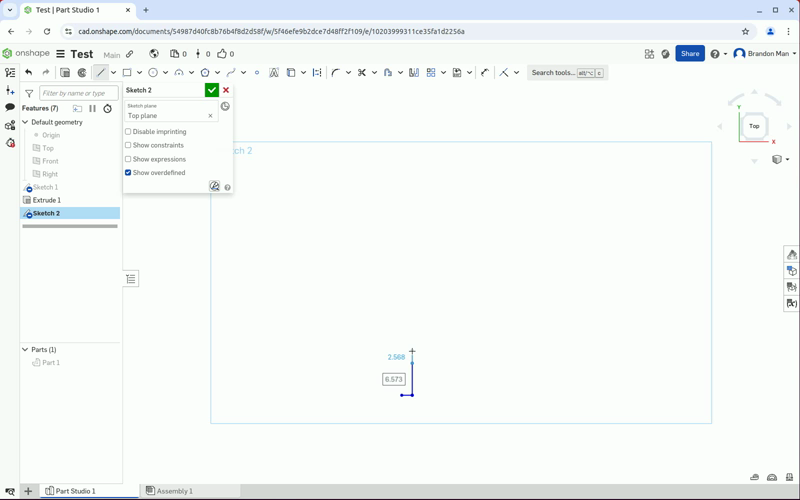
key_up(shift)
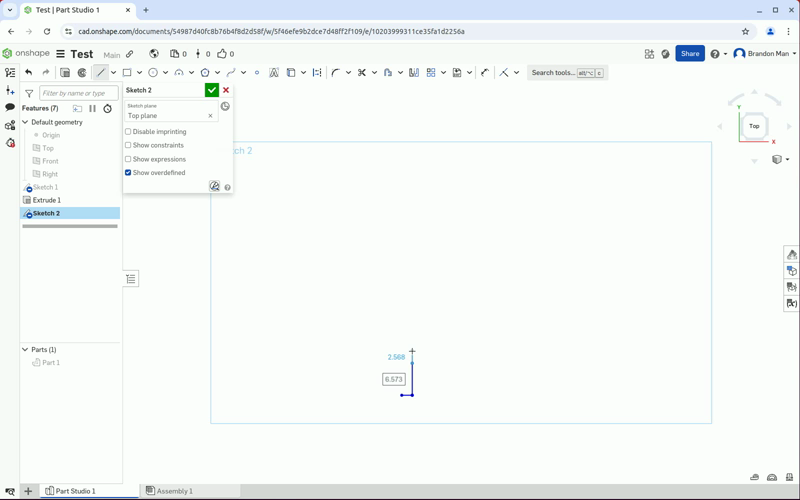
key_down(shift)
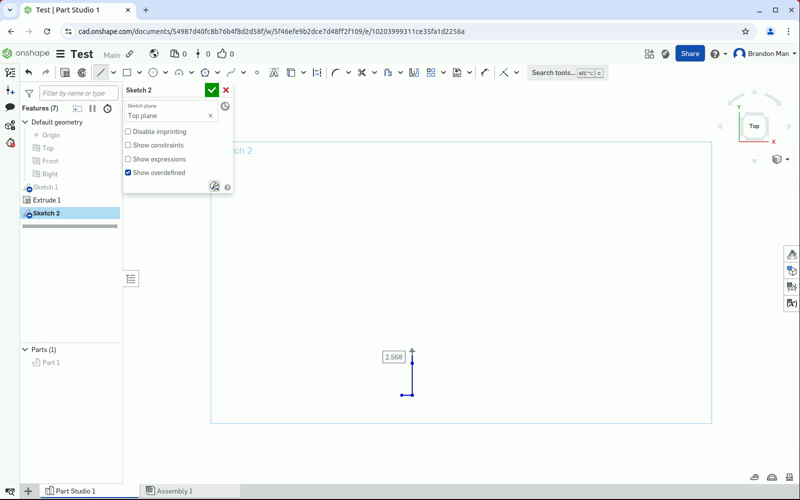
mouse_move(412, 217)
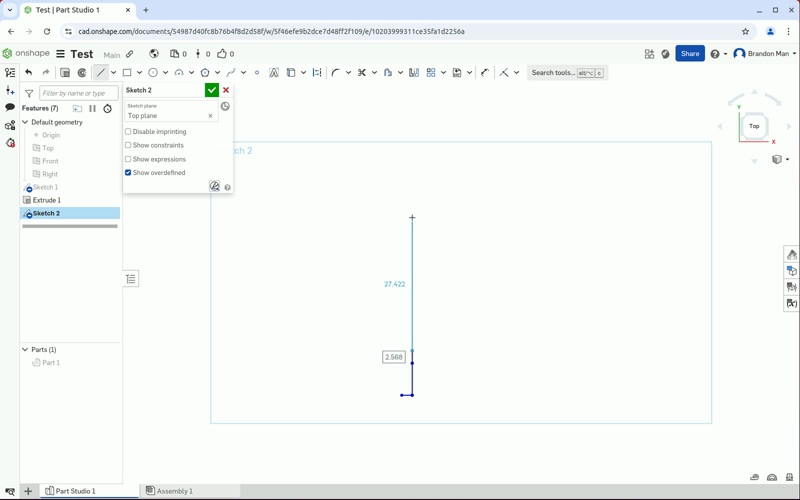
click(412, 217)
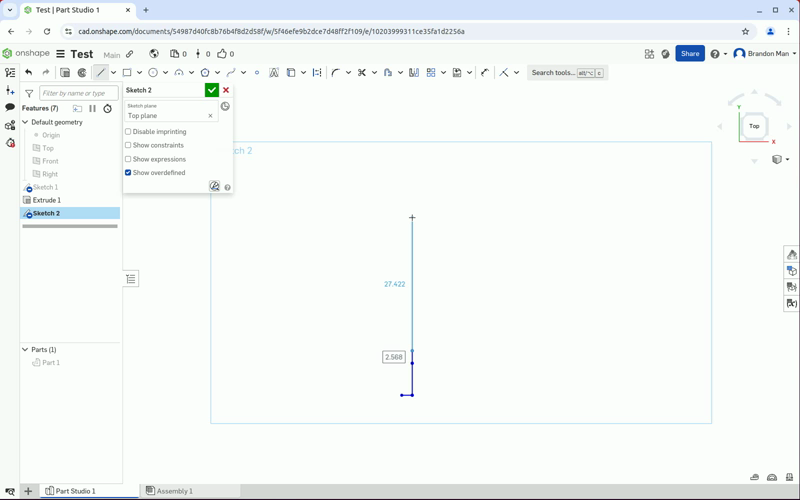
key_up(shift)
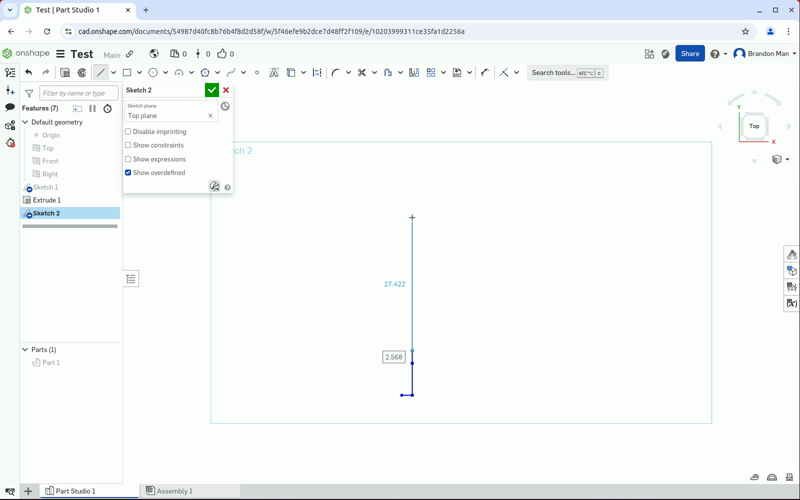
key_down(shift)
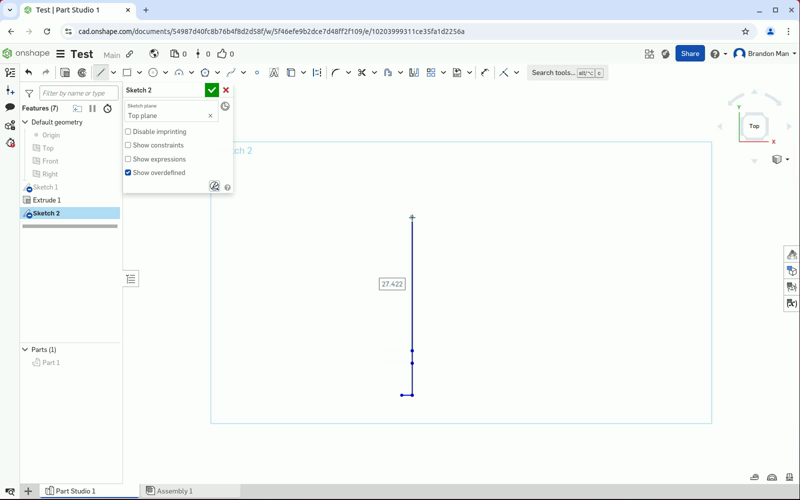
mouse_move(507, 217)
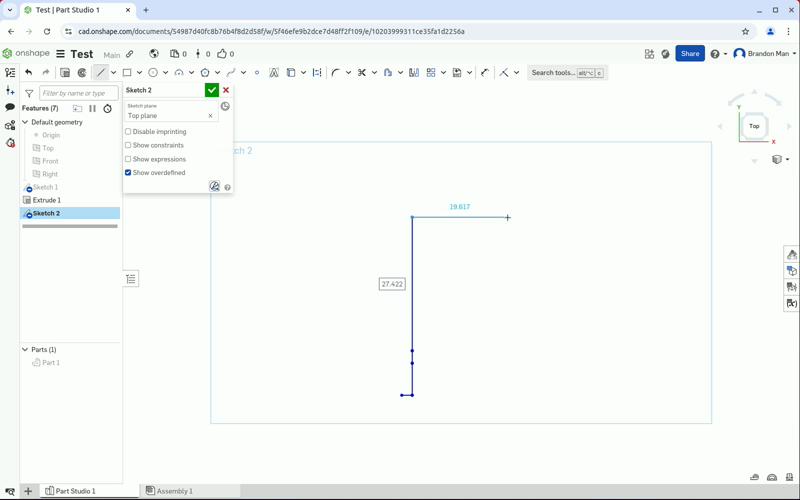
click(507, 217)
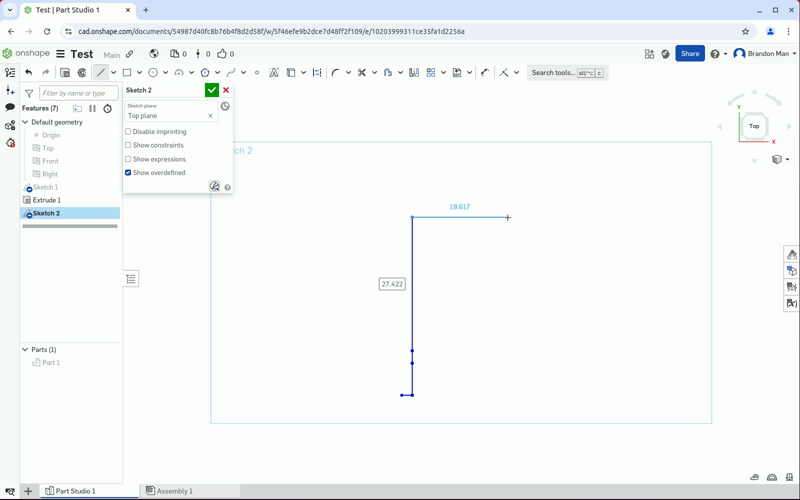
key_up(shift)
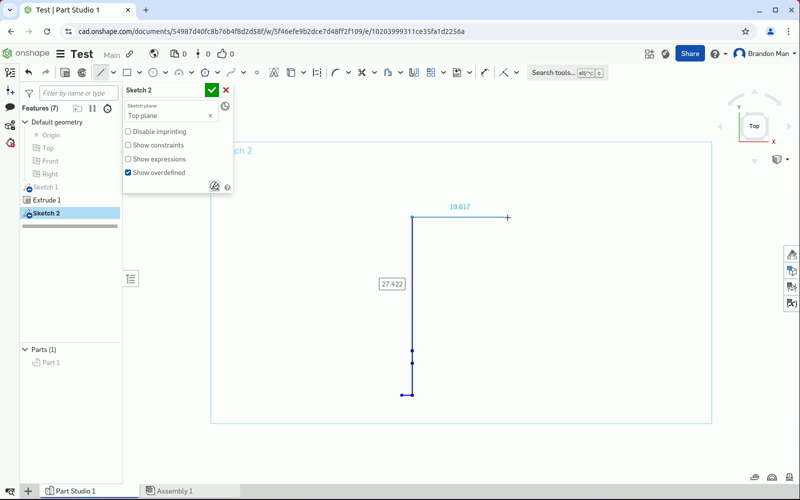
key_down(shift)
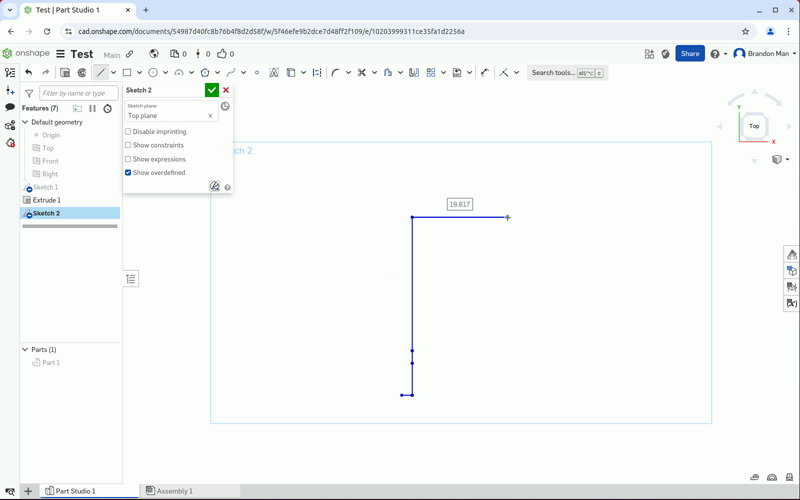
mouse_move(507, 350)
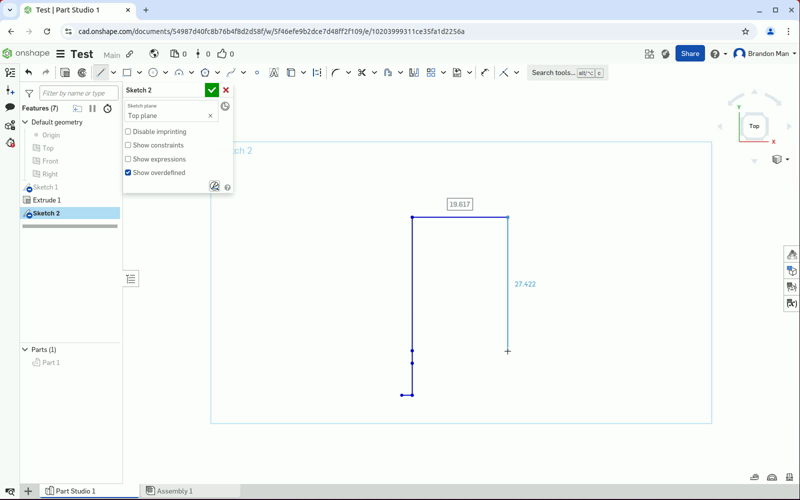
click(507, 350)
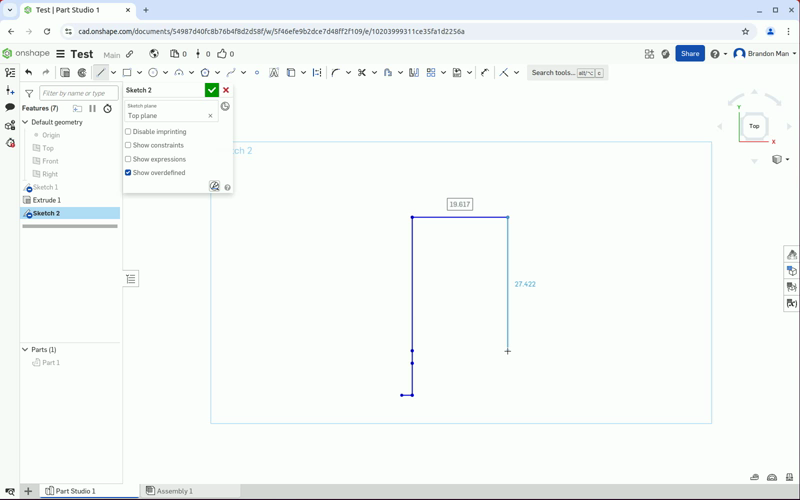
key_up(shift)
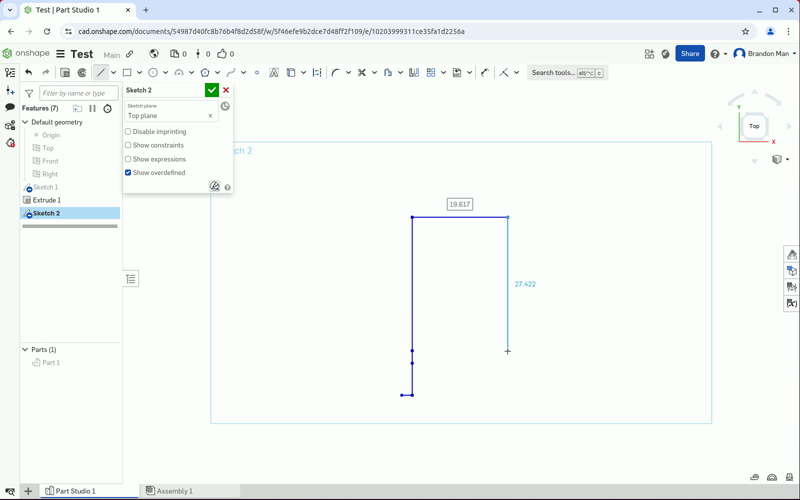
key_down(shift)
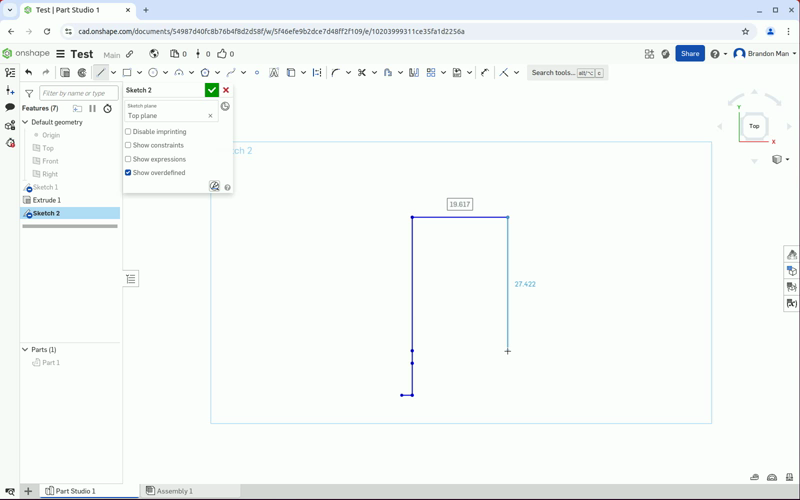
mouse_move(537, 350)
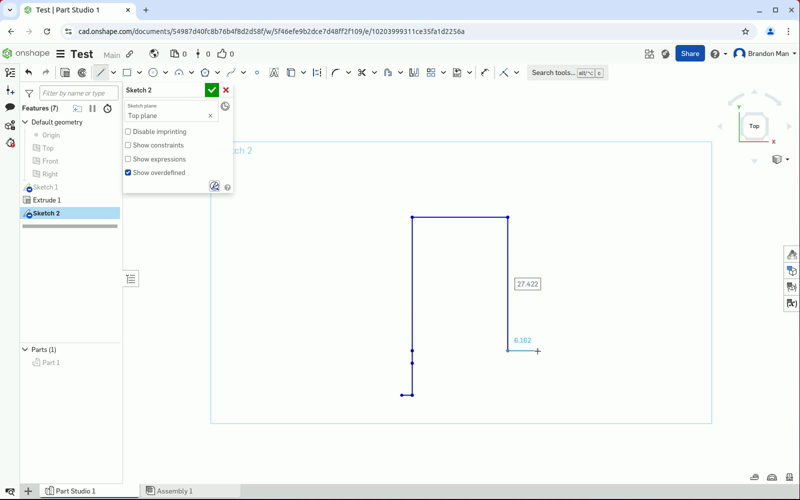
mouse_move(507, 363)
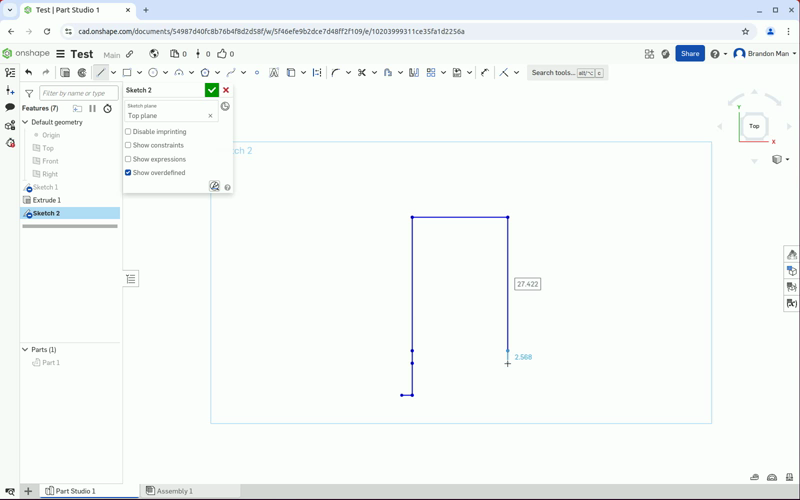
click(507, 363)
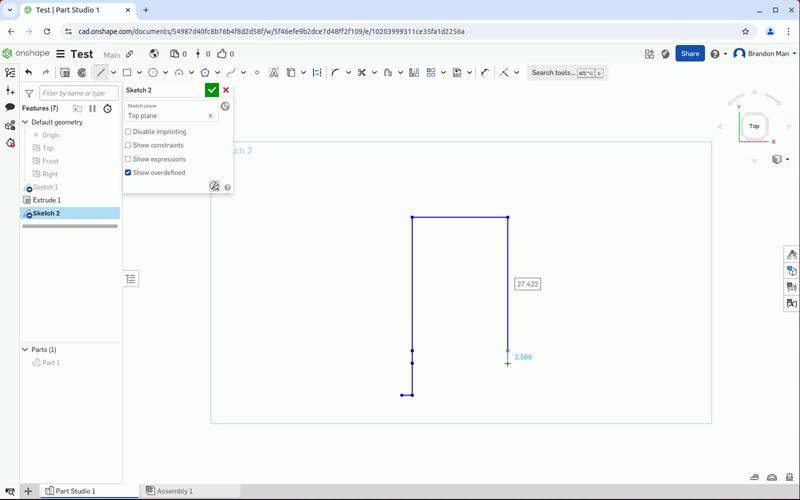
key_up(shift)
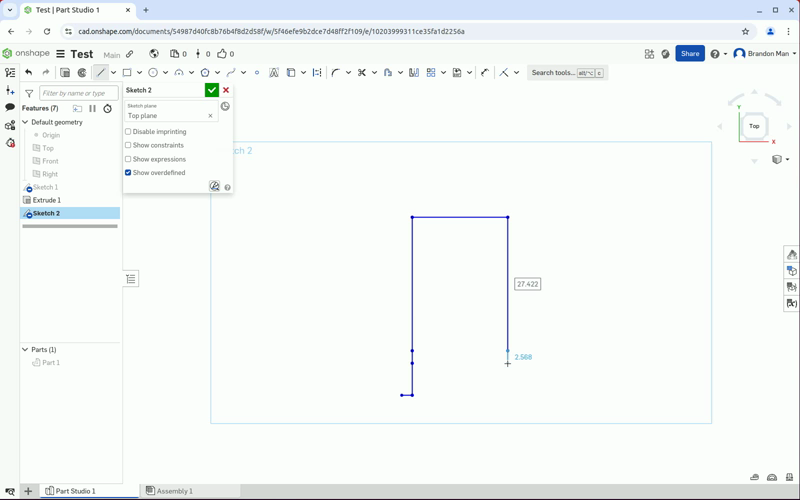
key_down(shift)
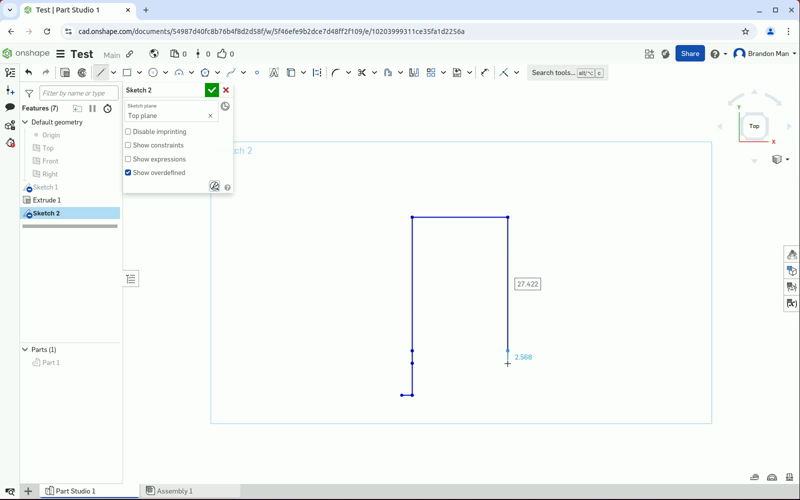
mouse_move(537, 363)
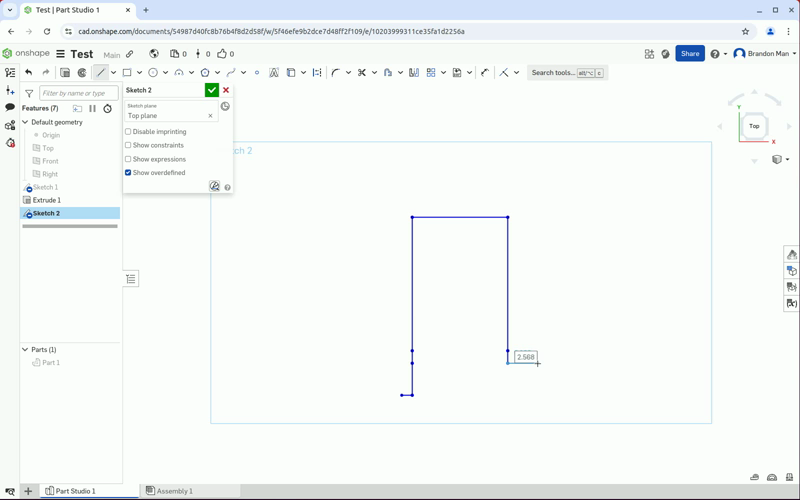
mouse_move(507, 395)
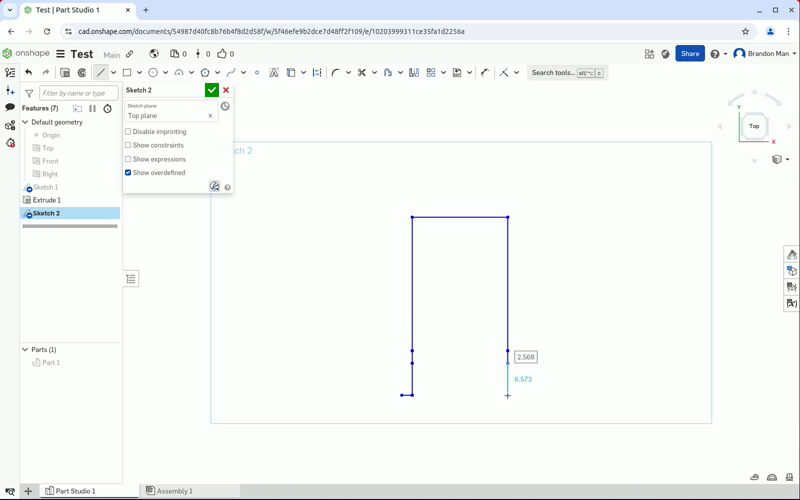
click(507, 395)
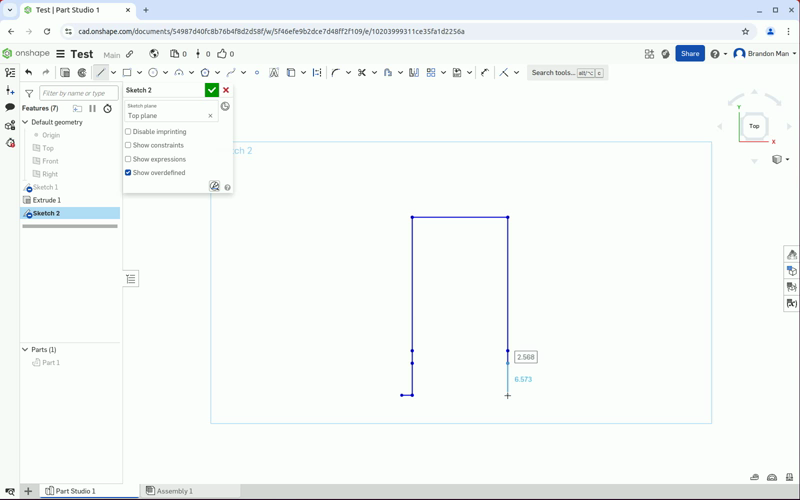
key_up(shift)
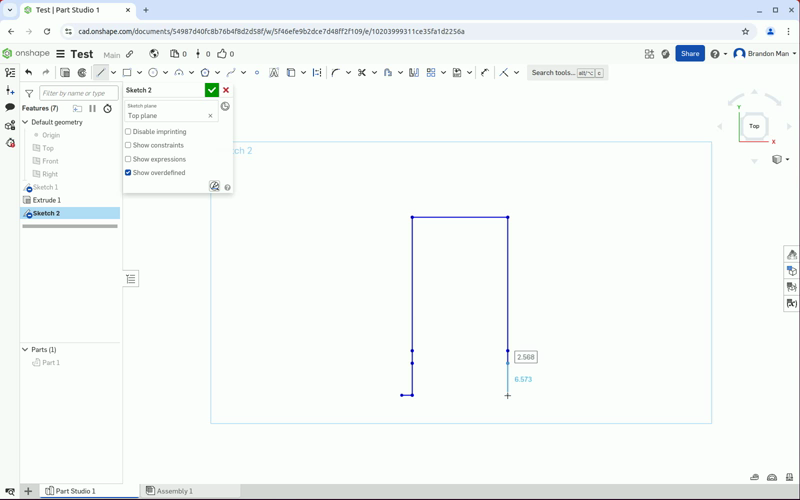
key_down(shift)
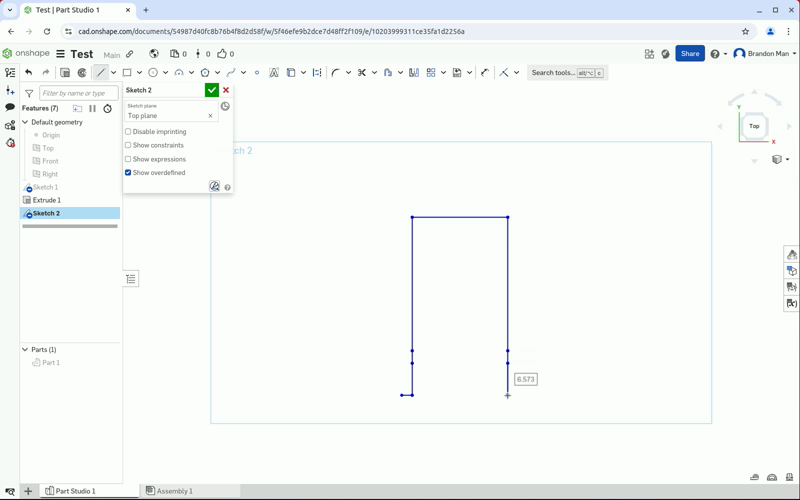
mouse_move(537, 395)
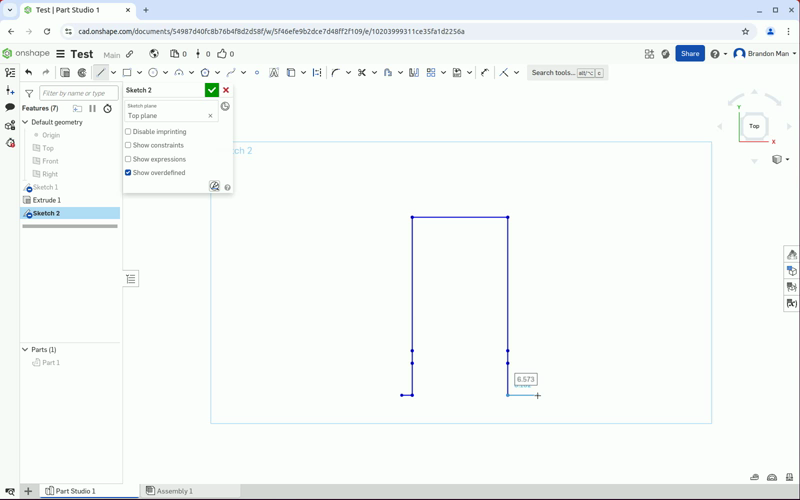
mouse_move(517, 395)
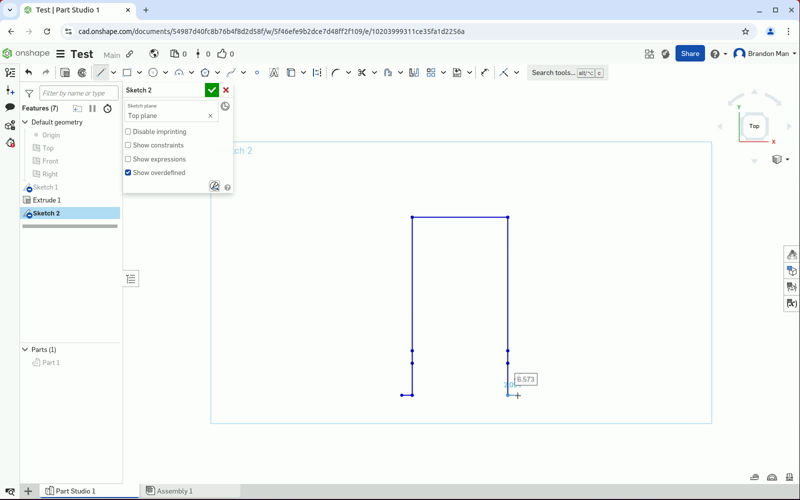
click(517, 395)
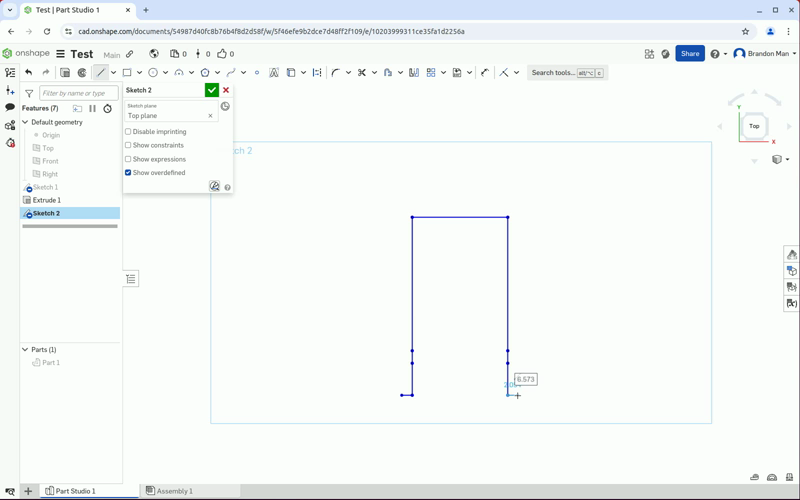
key_up(shift)
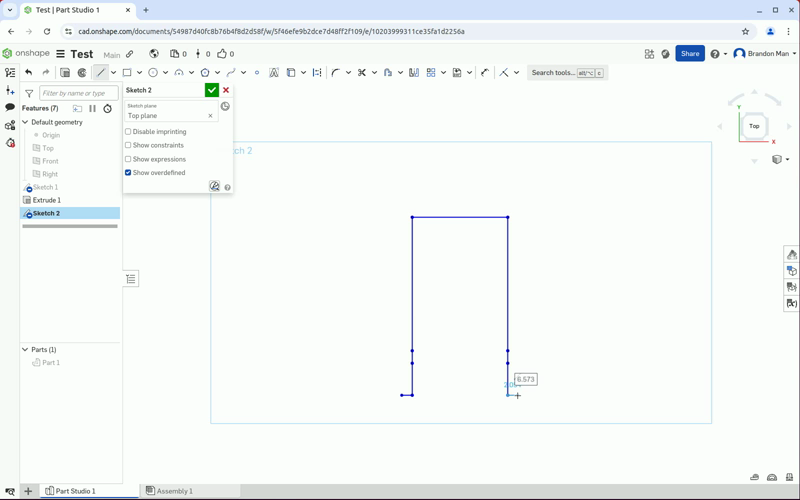
key_down(shift)
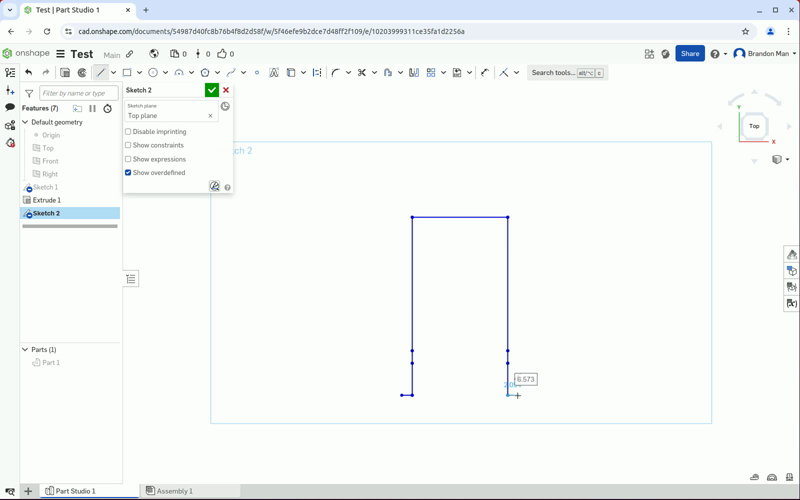
mouse_move(517, 202)
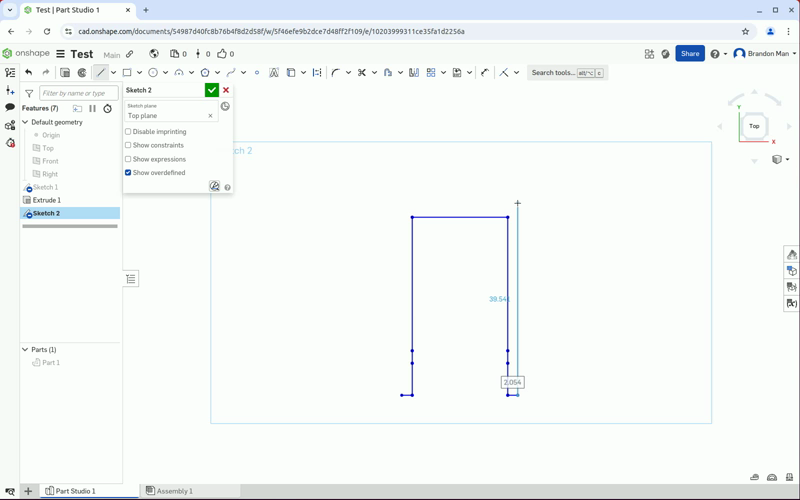
click(517, 202)
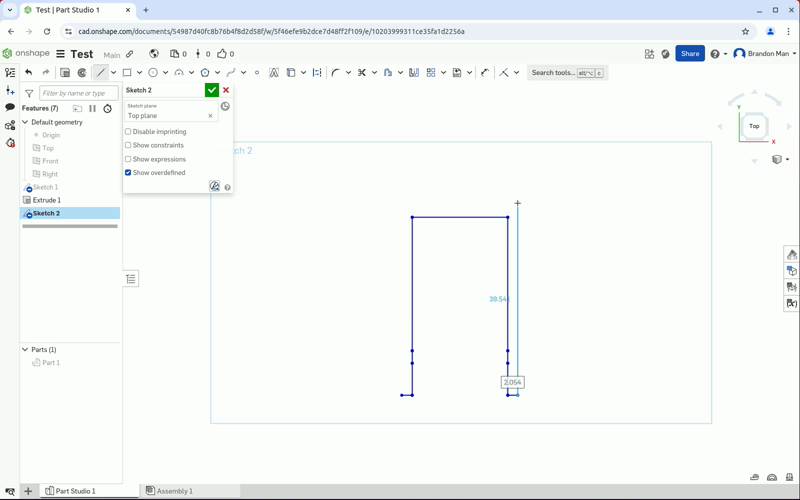
key_up(shift)
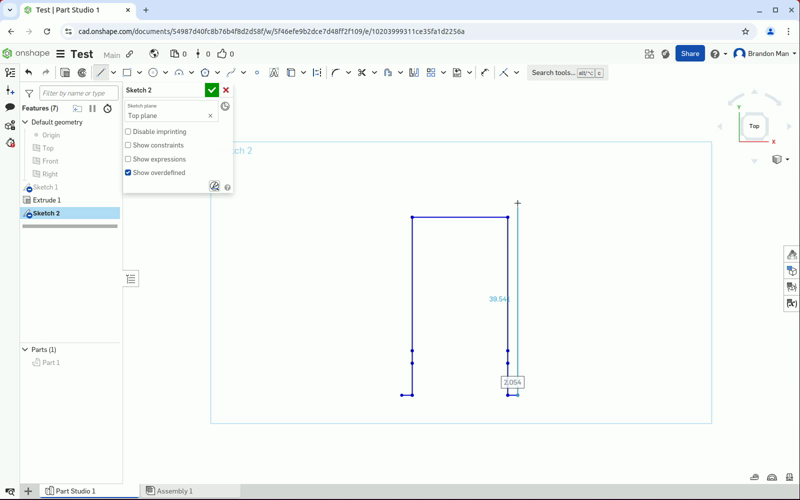
key_down(shift)
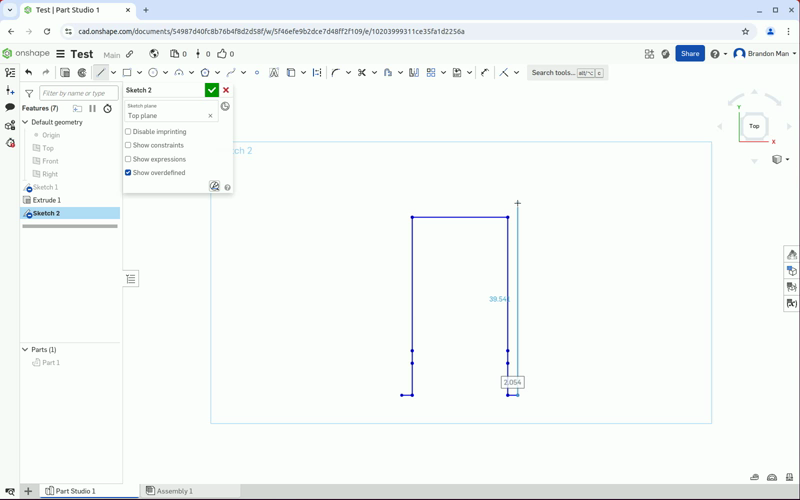
mouse_move(401, 202)
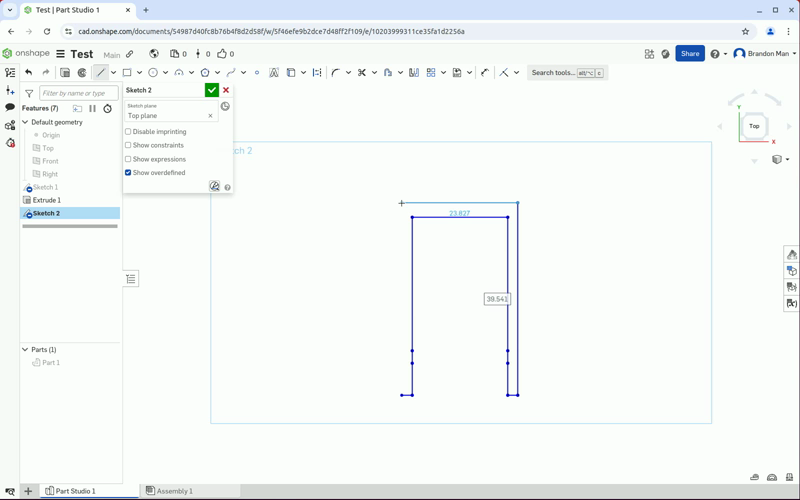
click(401, 202)
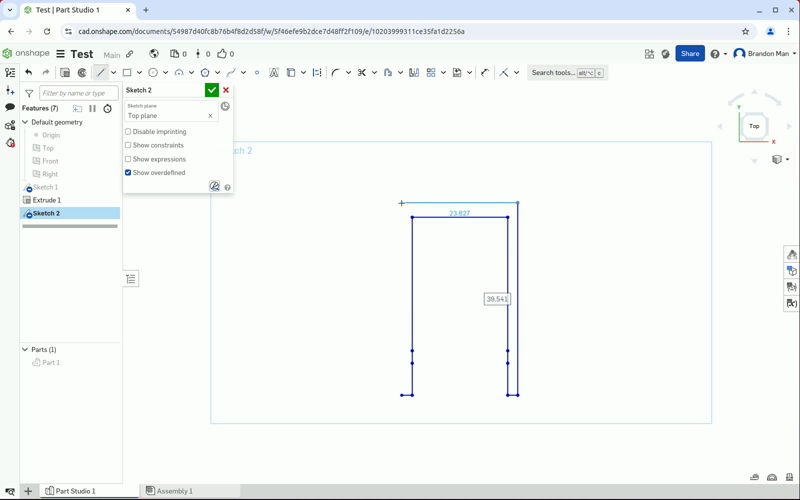
key_up(shift)
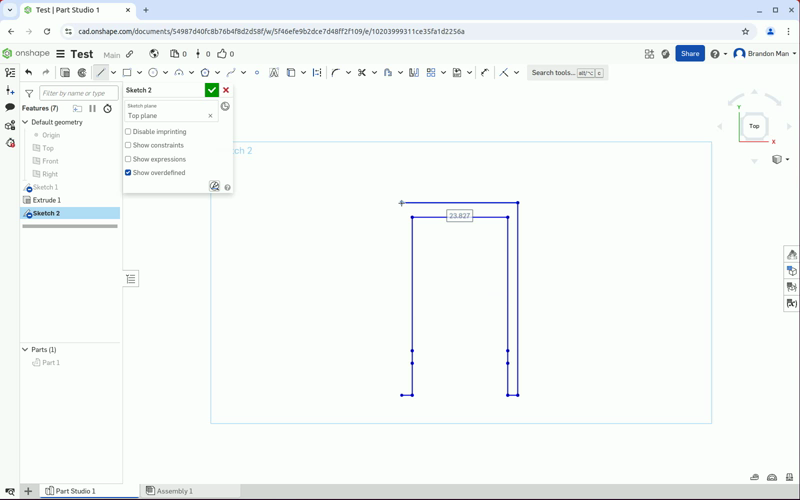
key_down(shift)
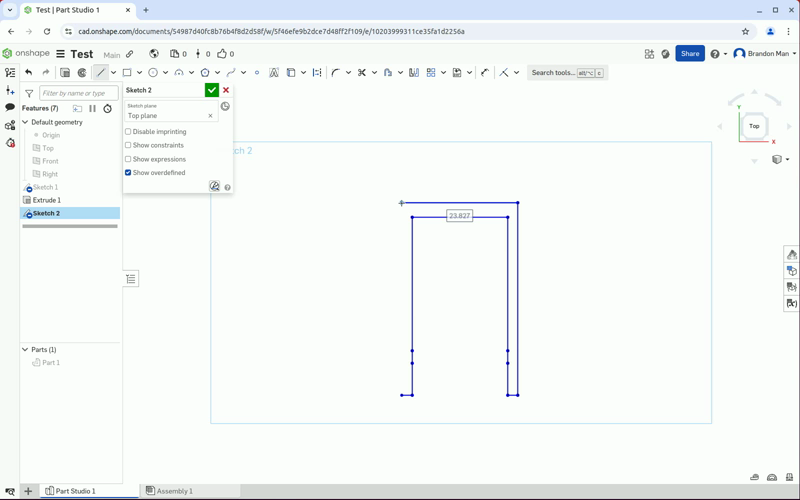
mouse_move(401, 395)
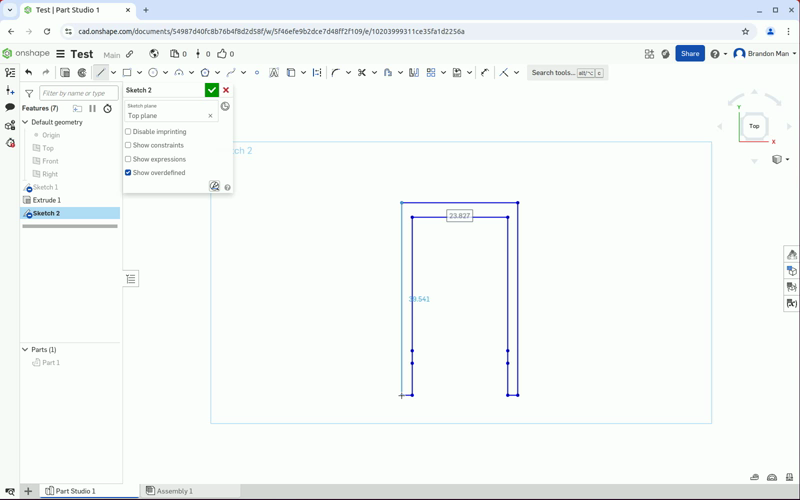
key_up(shift)
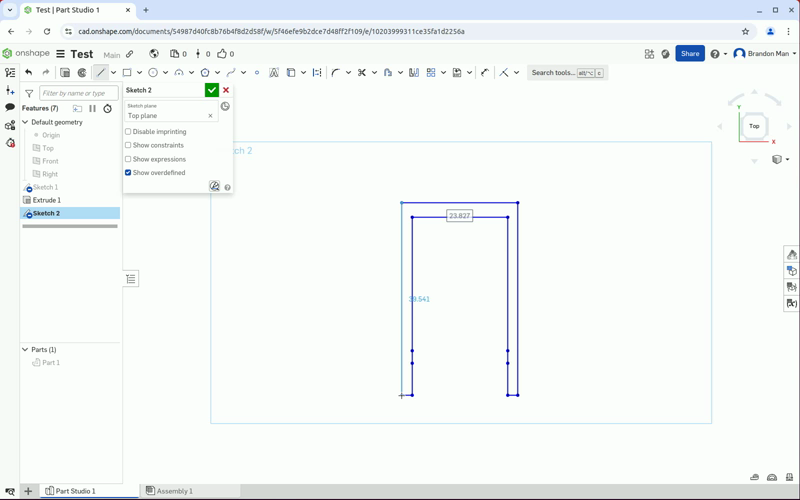
click(401, 395)
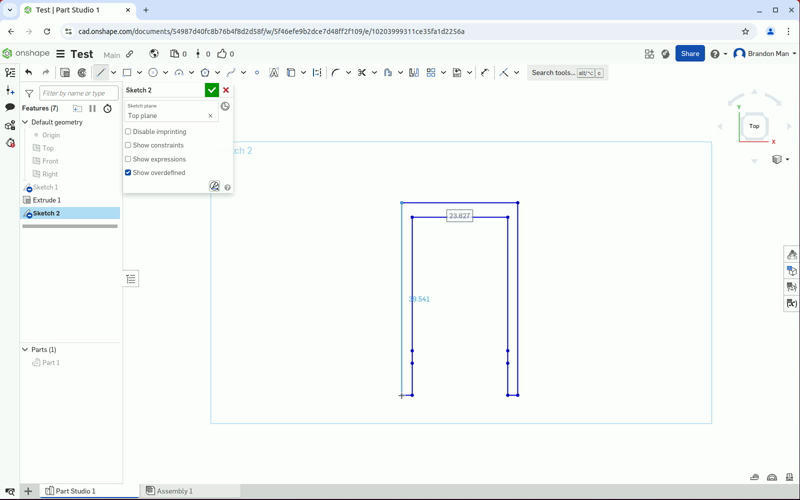
key(esc)
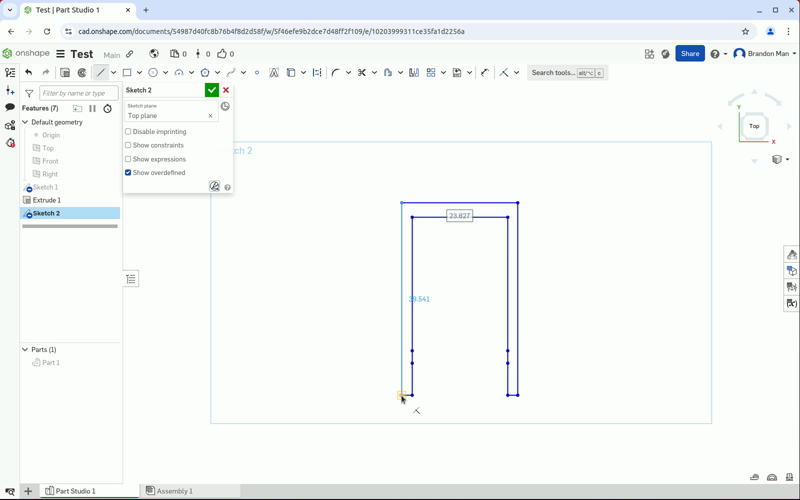
mouse_move(509, 211)
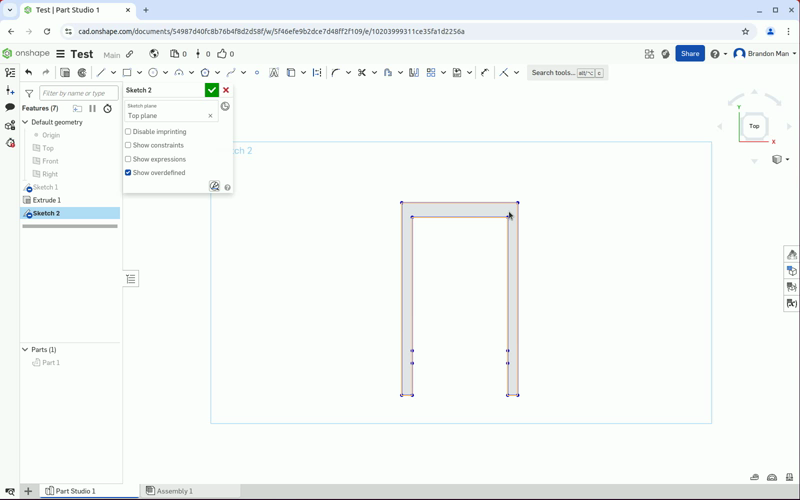
click(509, 211)
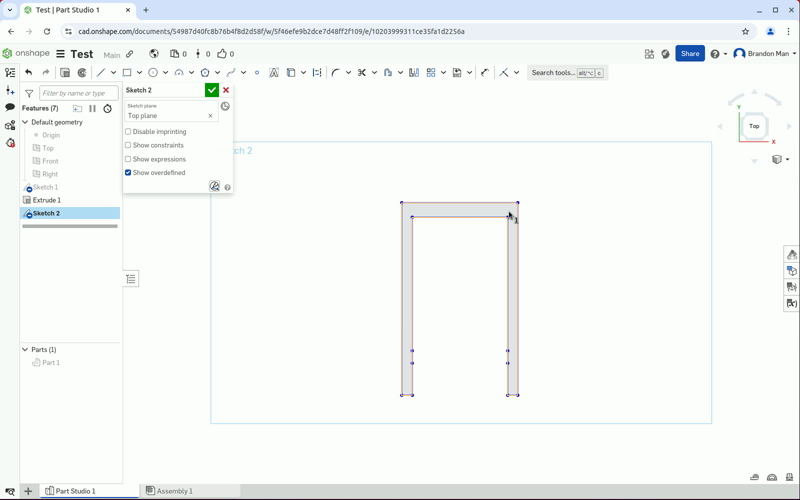
mouse_move(73, 352)
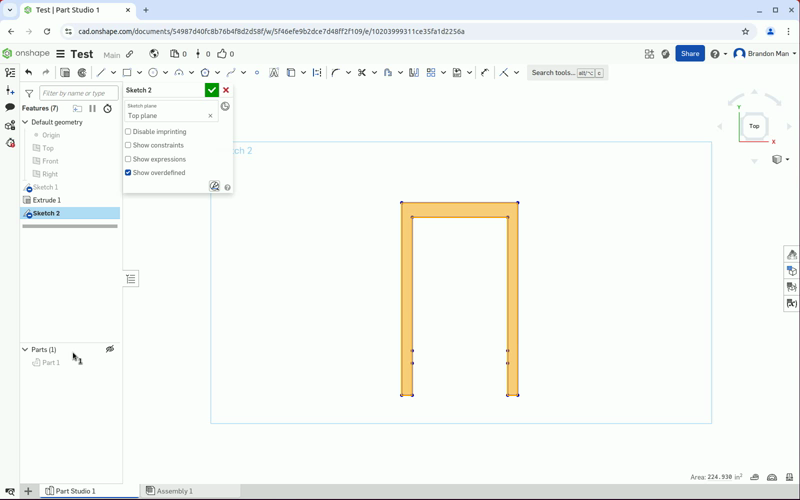
key(shift+y)
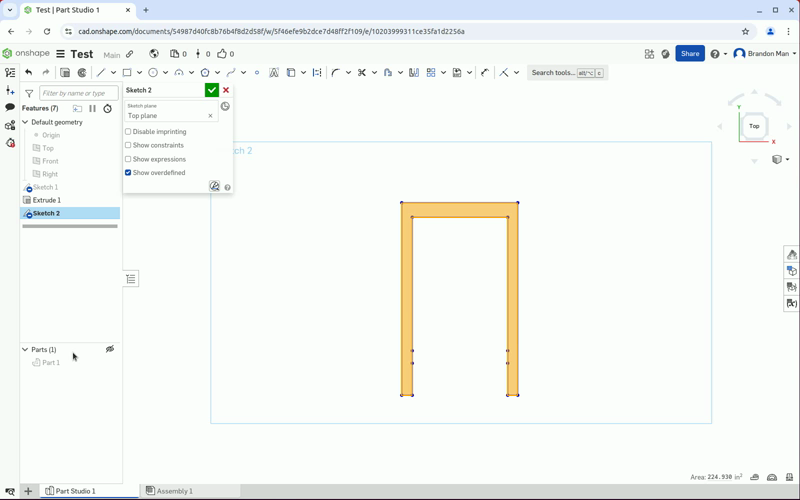
key(shift+e)
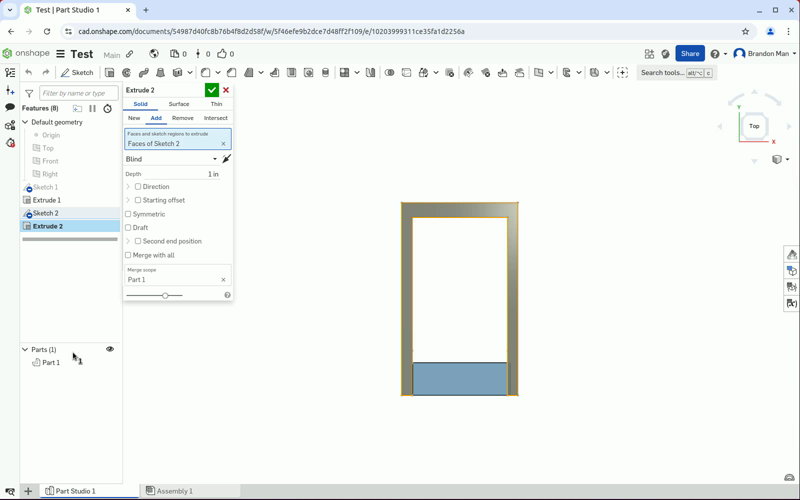
mouse_move(143, 106)
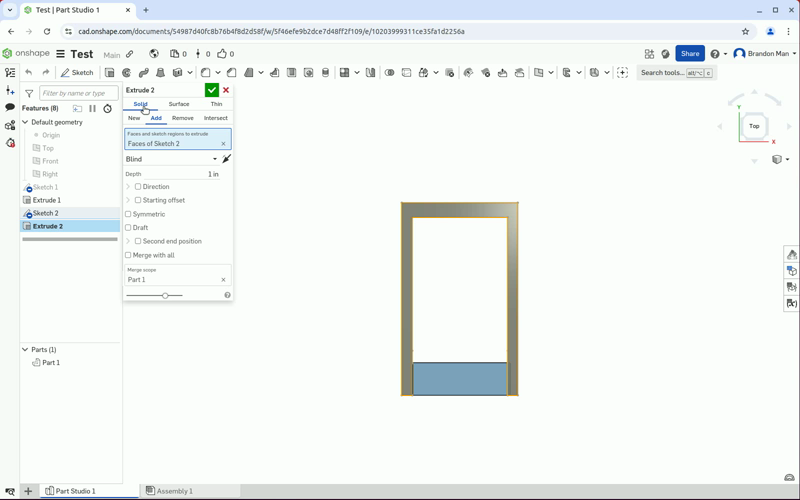
click(143, 106)
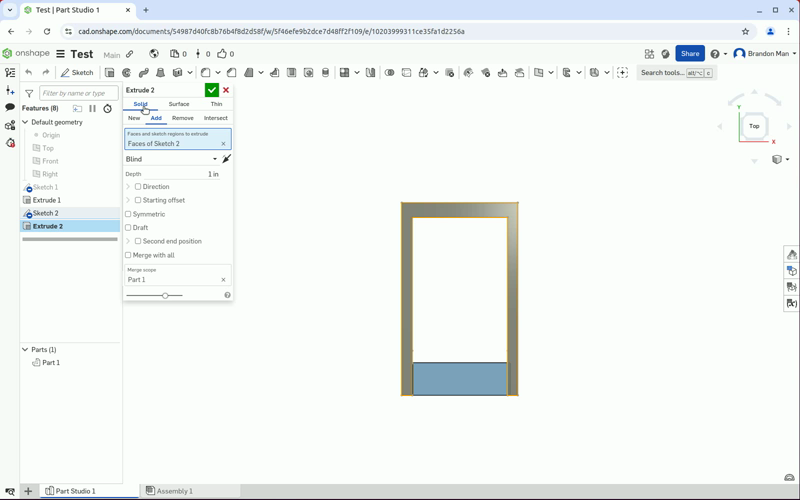
mouse_move(137, 120)
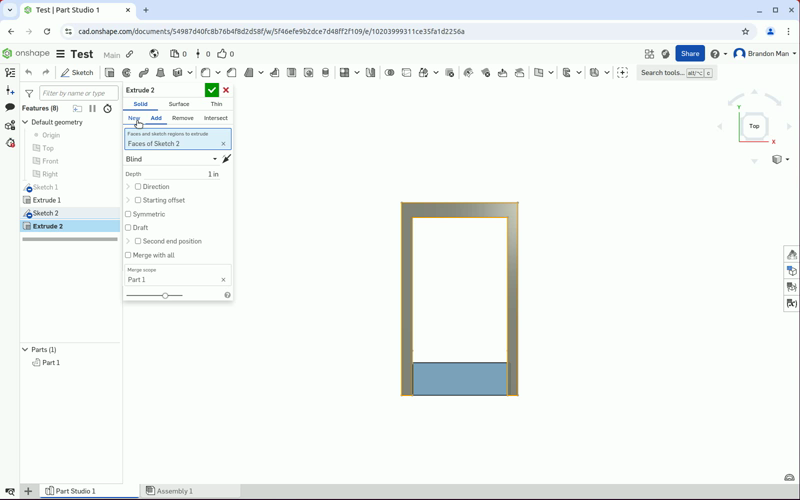
click(137, 120)
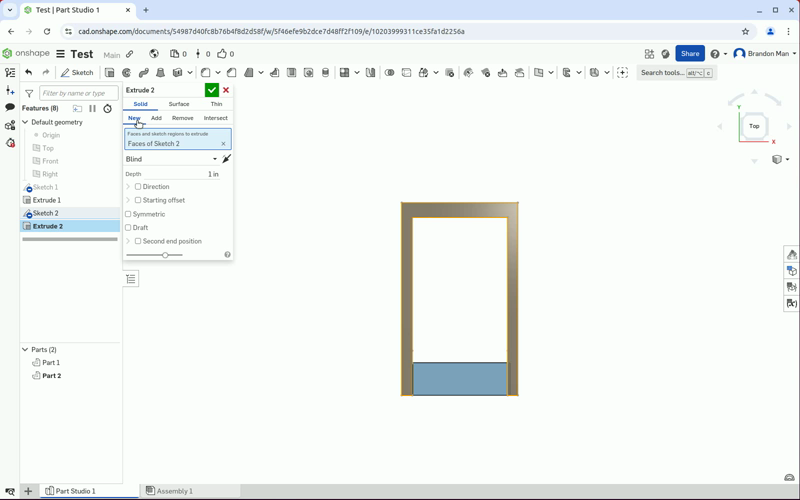
key(tab, 4)
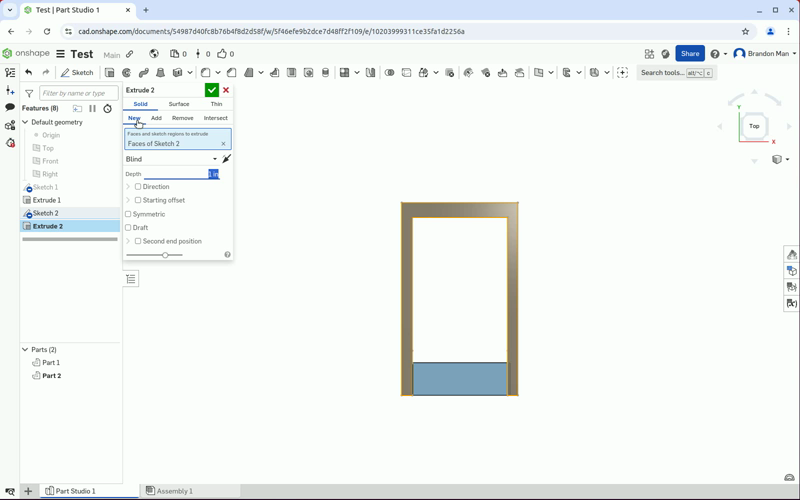
text(7.943)
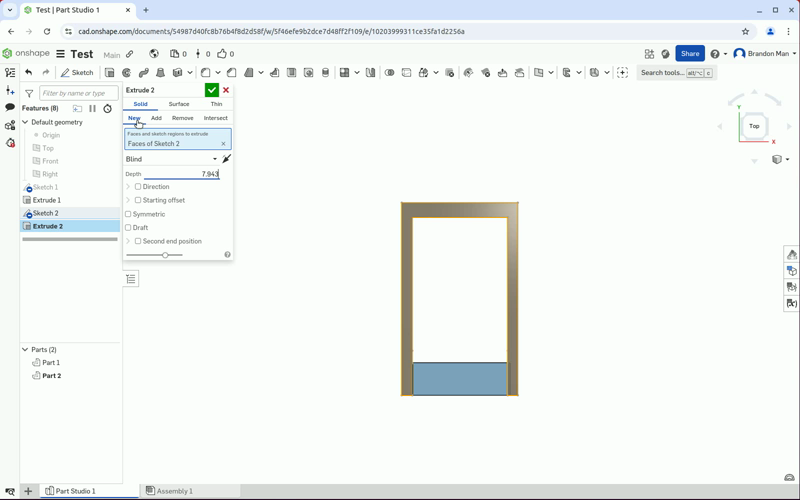
key(enter)
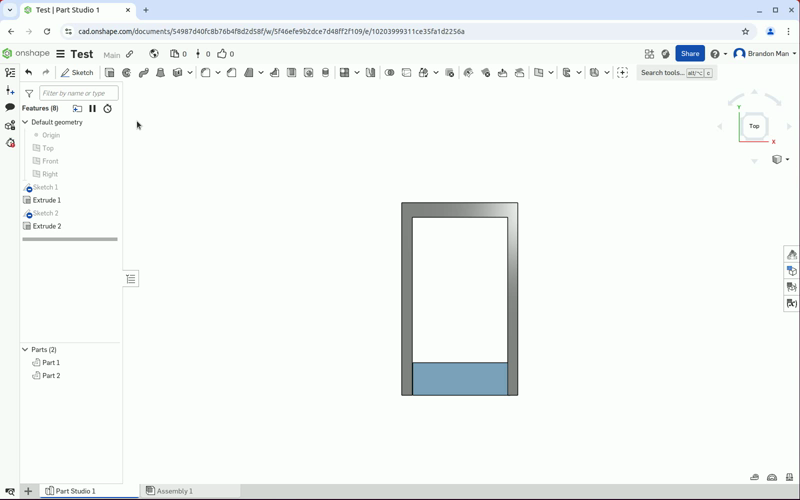
key(shift+h)
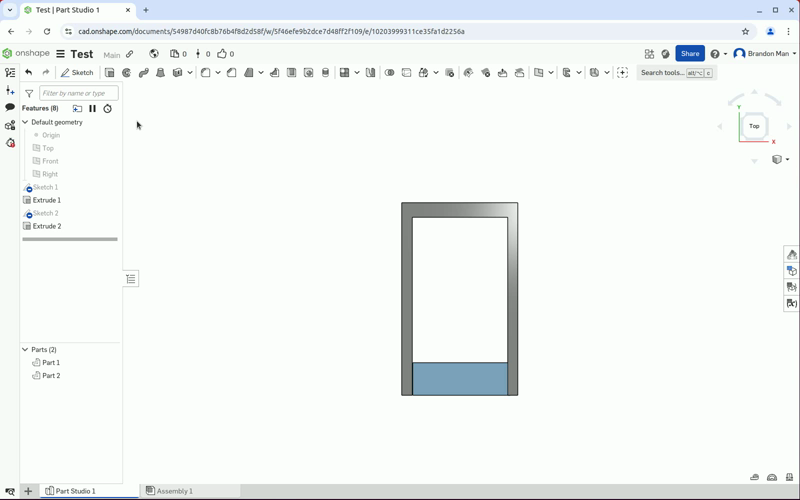
key(shift+h)
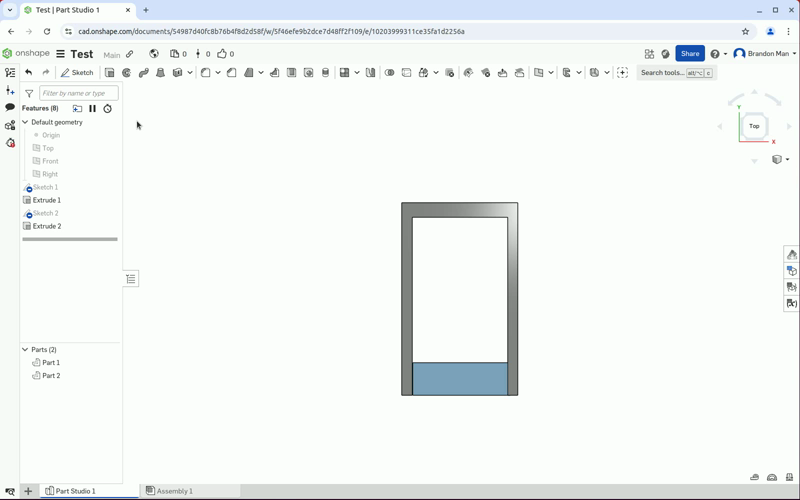
mouse_move(73, 189)
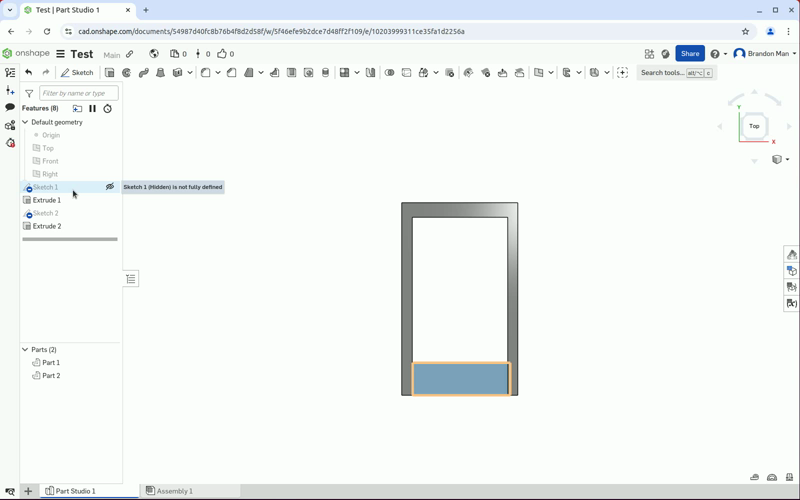
click(73, 189)
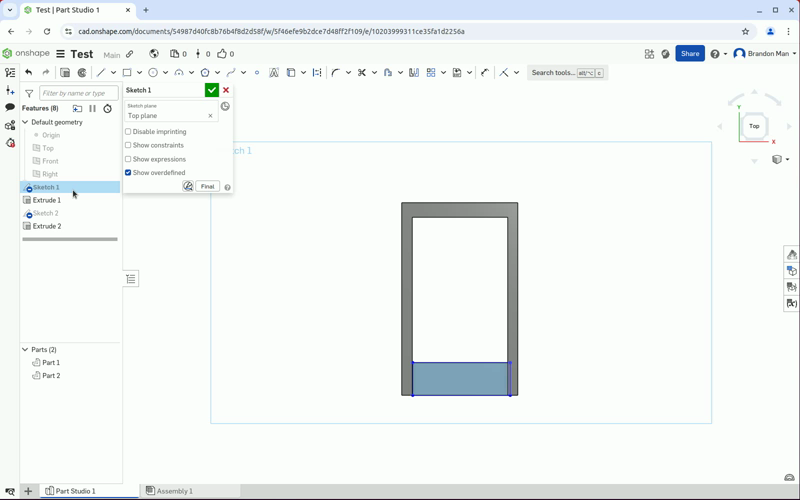
mouse_move(229, 92)
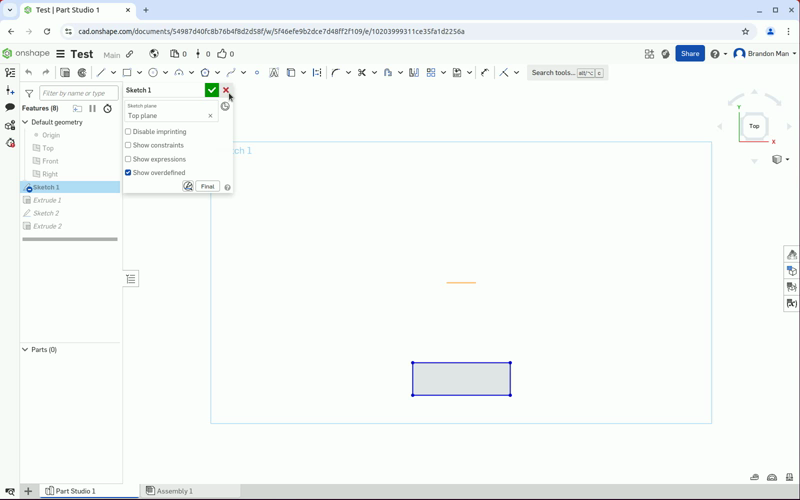
click(229, 92)
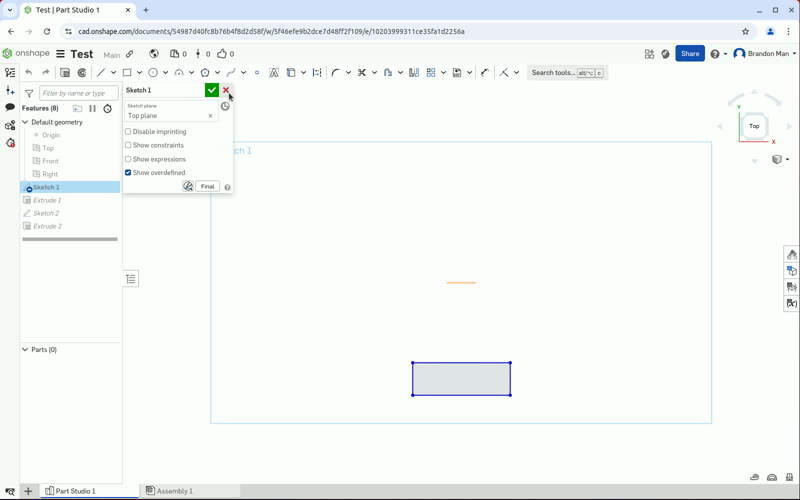
key(shift+s)
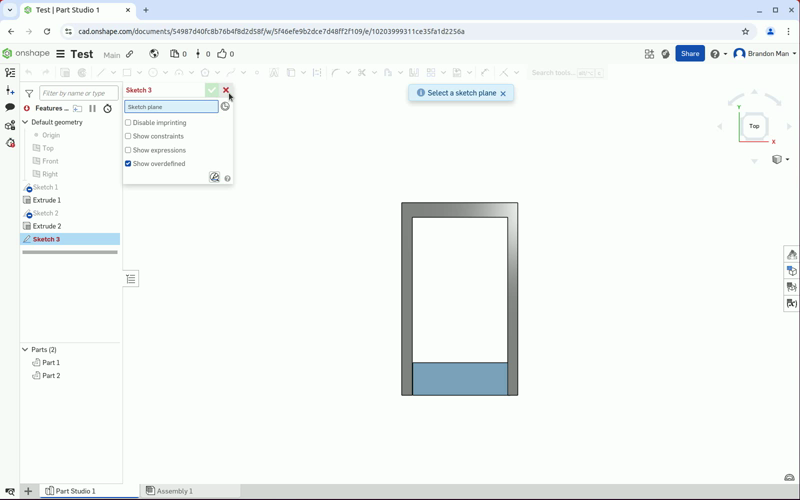
mouse_move(73, 150)
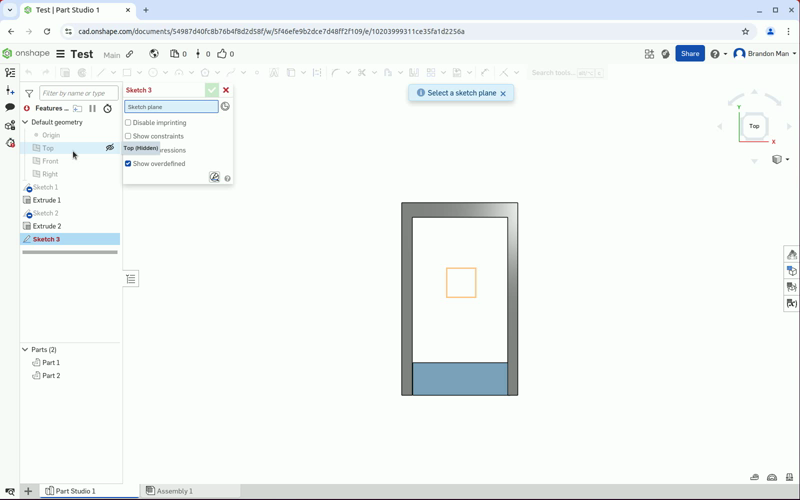
click(73, 150)
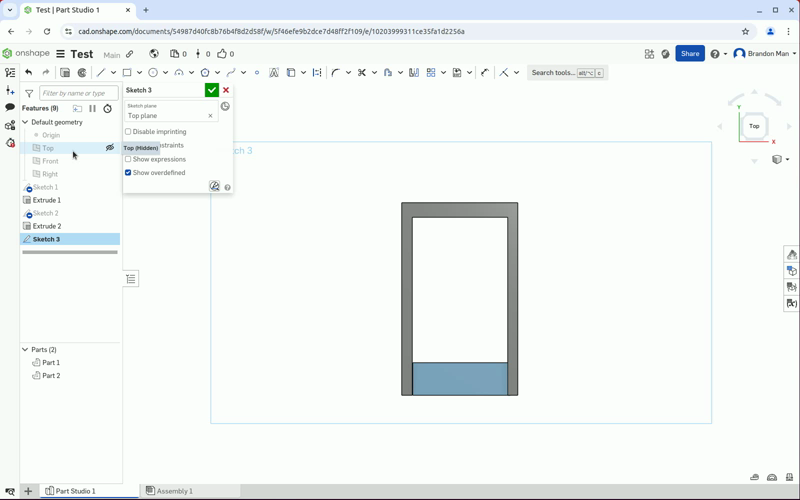
mouse_move(73, 352)
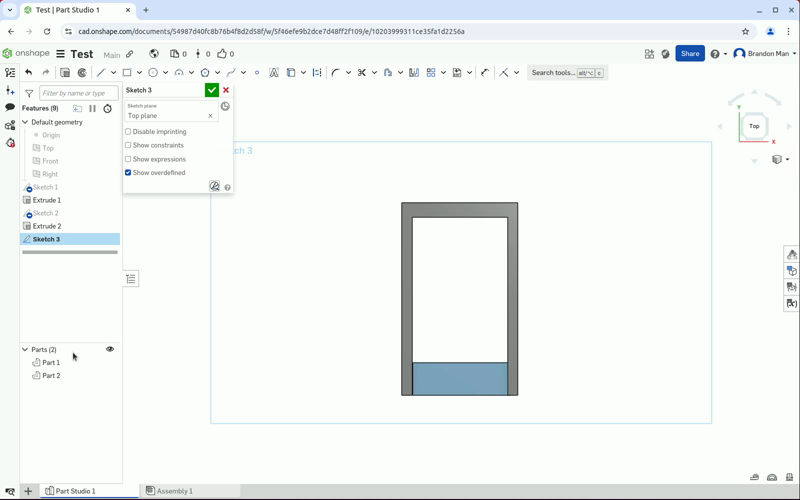
key(y)
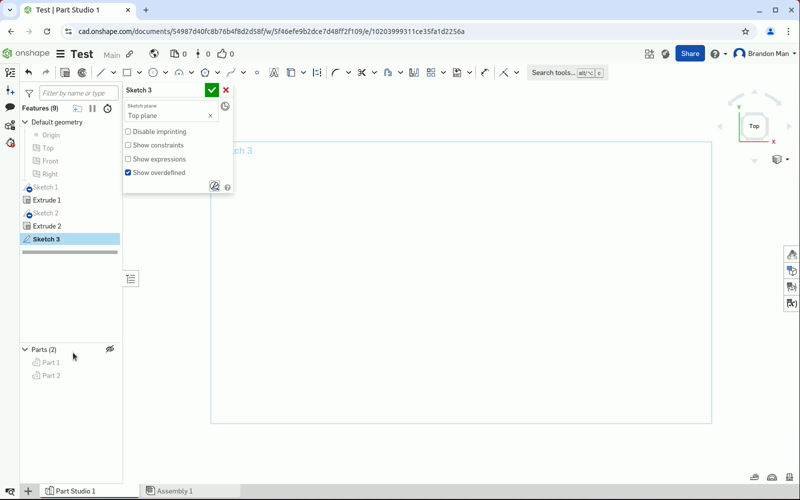
key(l)
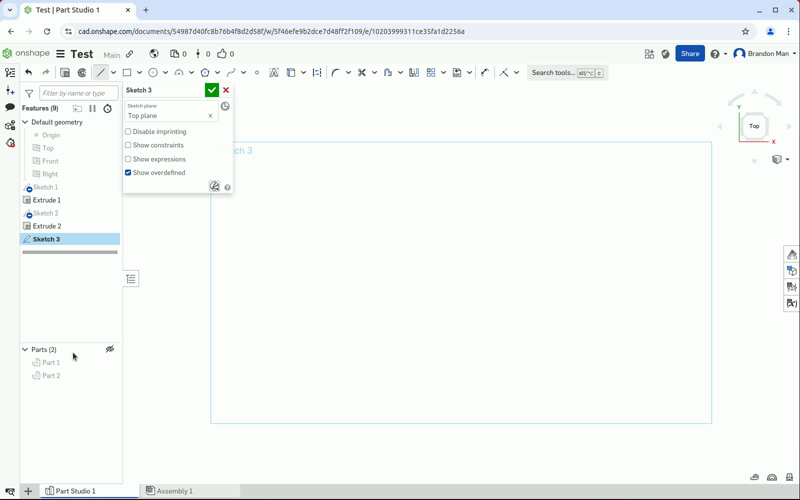
key_down(shift)
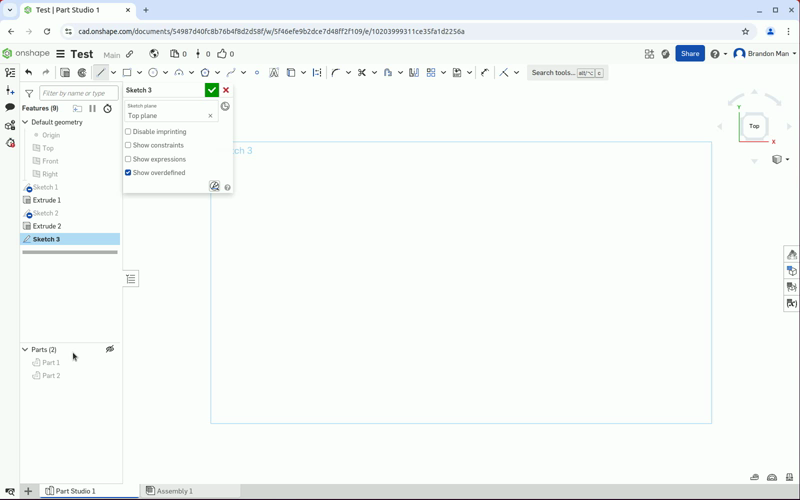
mouse_move(412, 362)
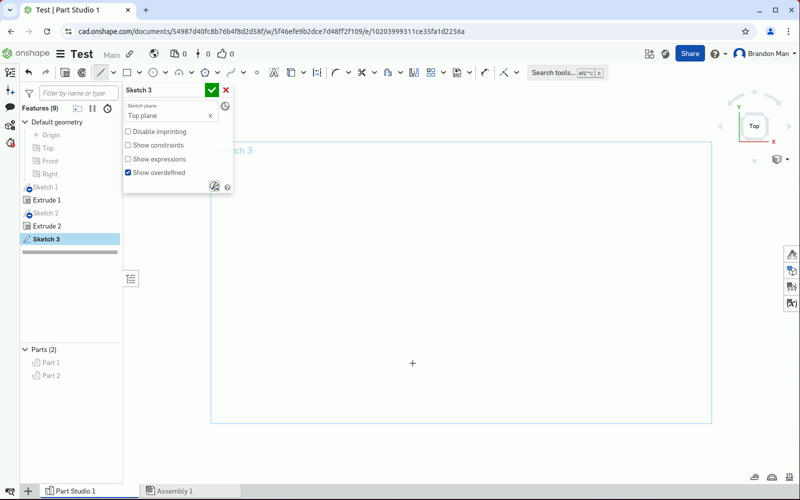
click(412, 362)
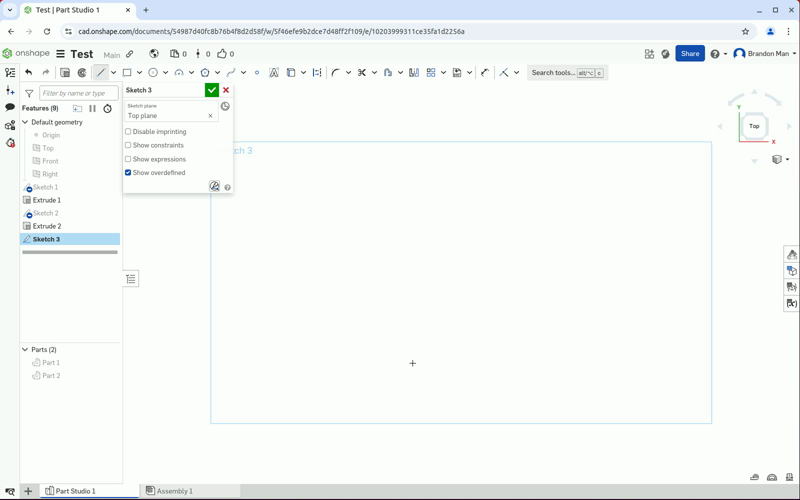
key_up(shift)
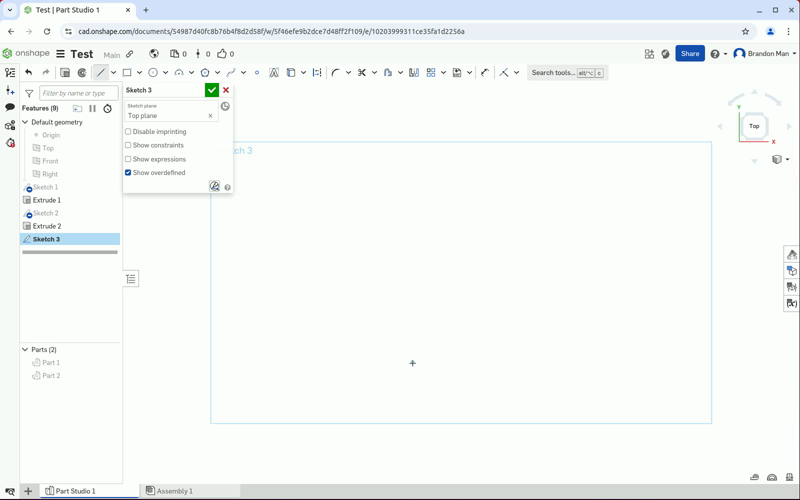
key_down(shift)
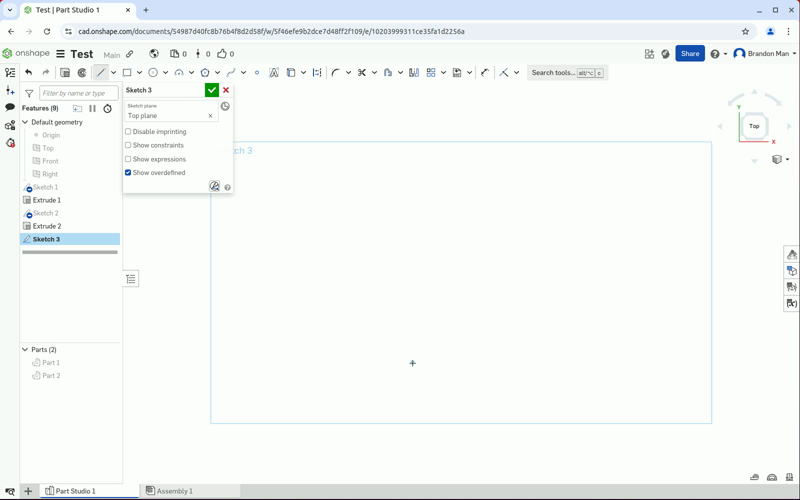
mouse_move(510, 362)
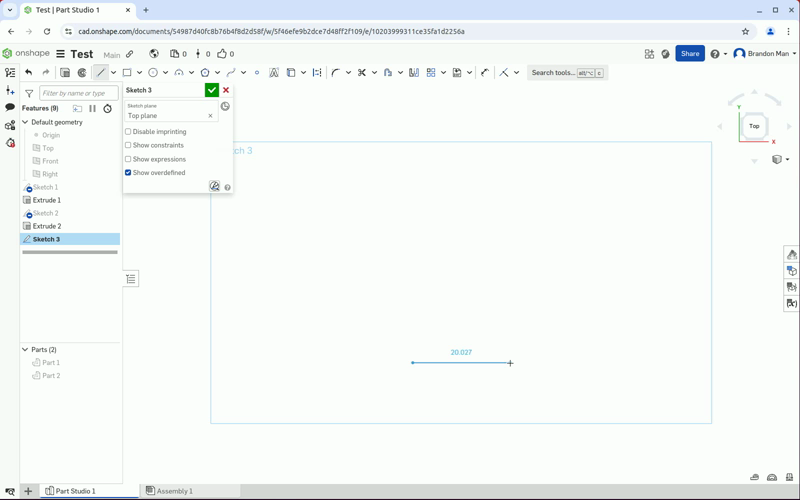
click(510, 362)
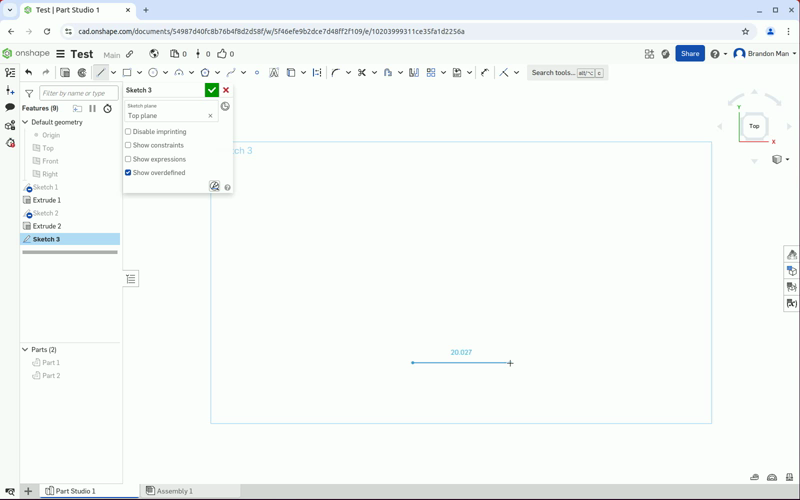
key_up(shift)
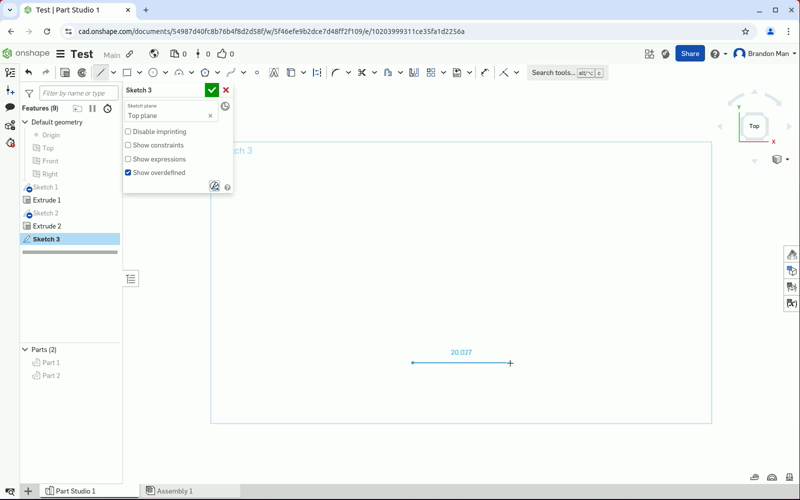
key_down(shift)
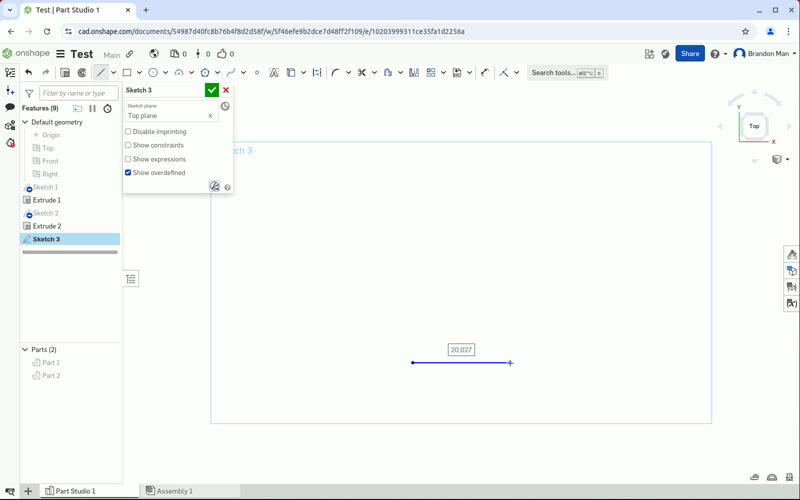
mouse_move(540, 362)
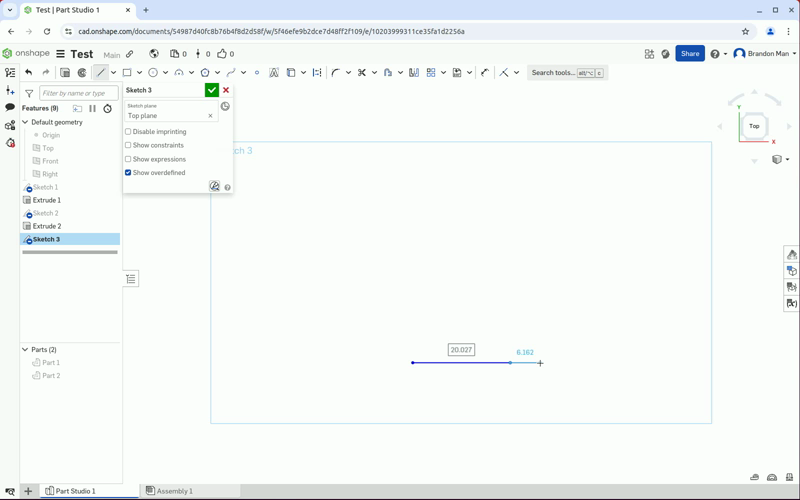
mouse_move(510, 350)
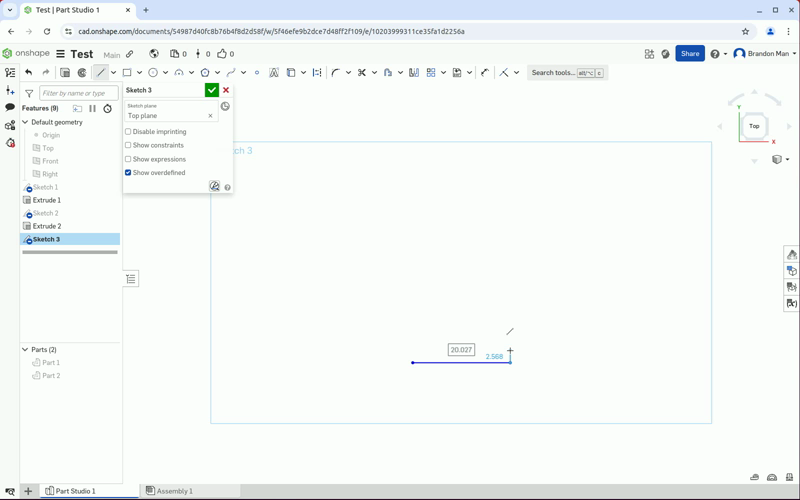
click(510, 350)
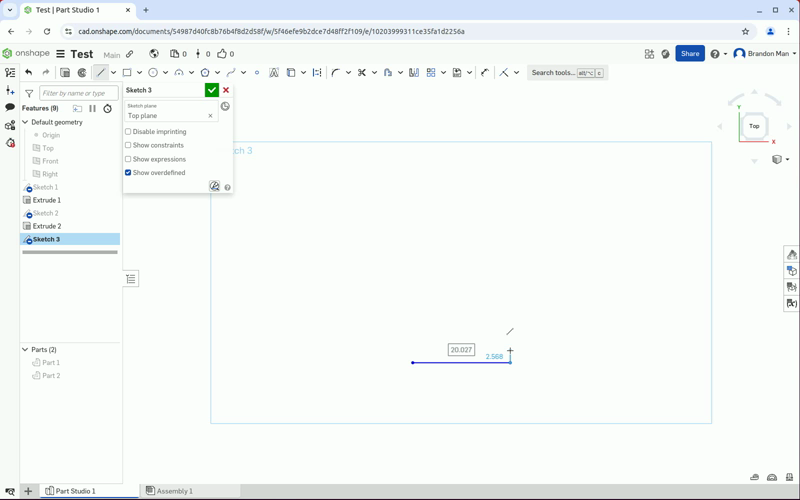
key_up(shift)
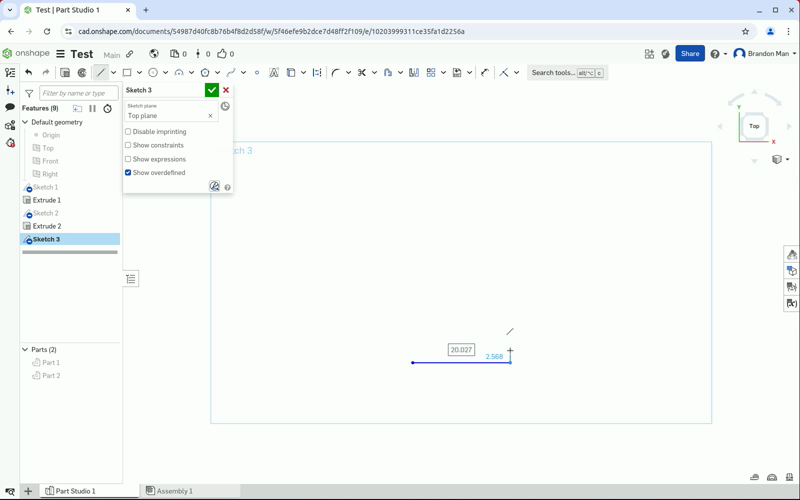
key_down(shift)
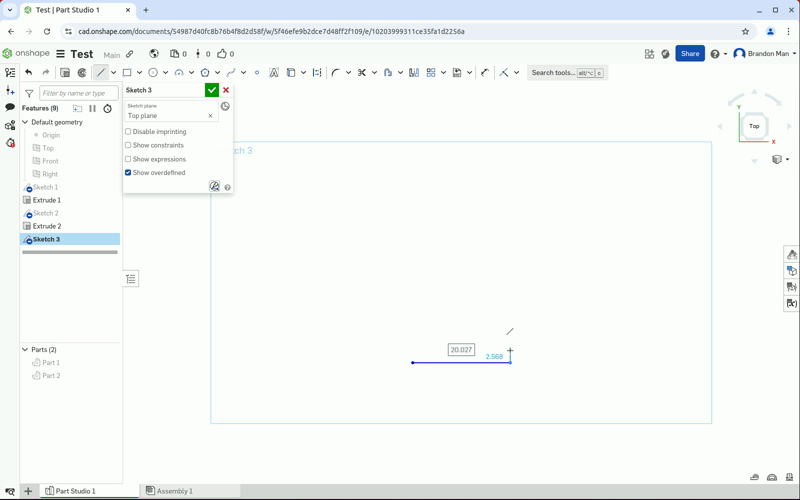
mouse_move(412, 350)
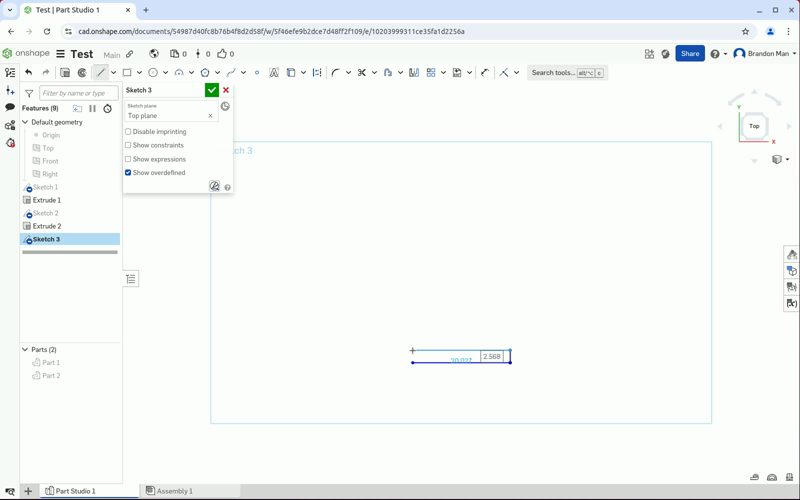
click(412, 350)
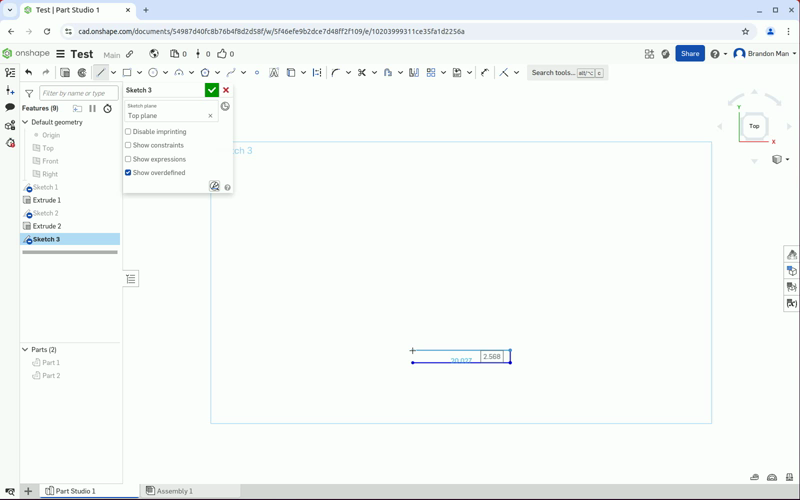
key_up(shift)
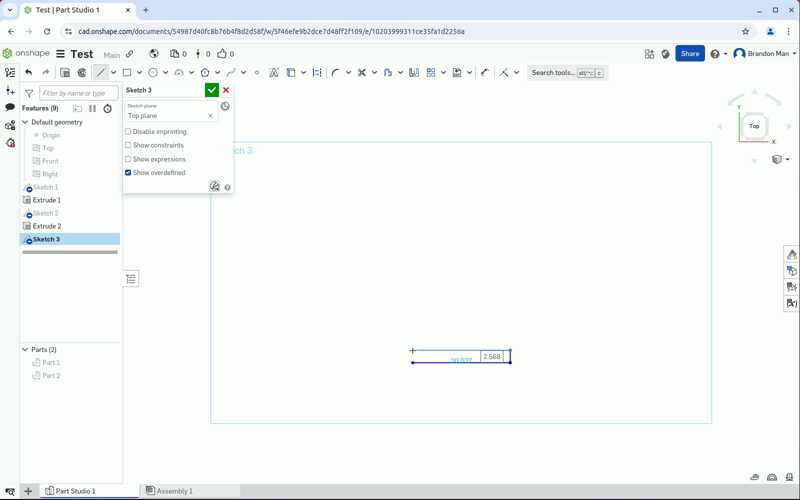
mouse_move(442, 350)
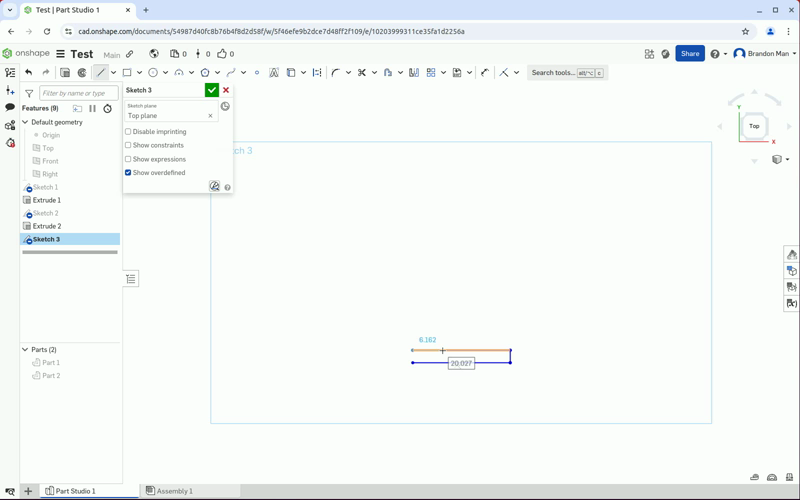
key_down(shift)
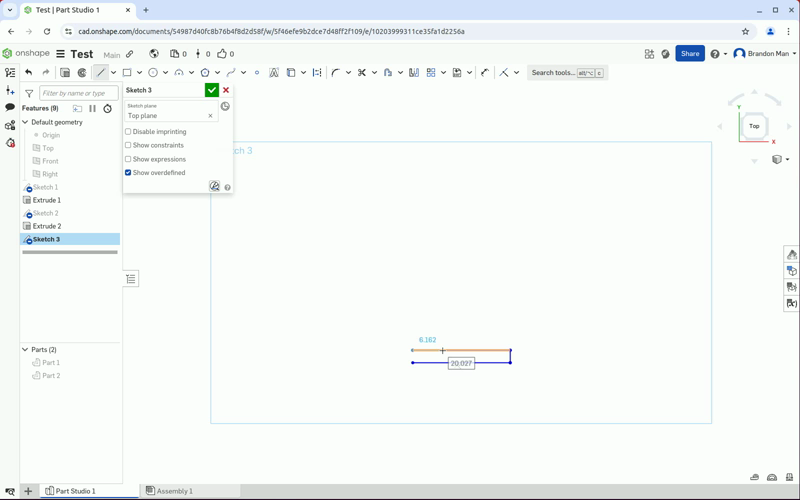
mouse_move(412, 362)
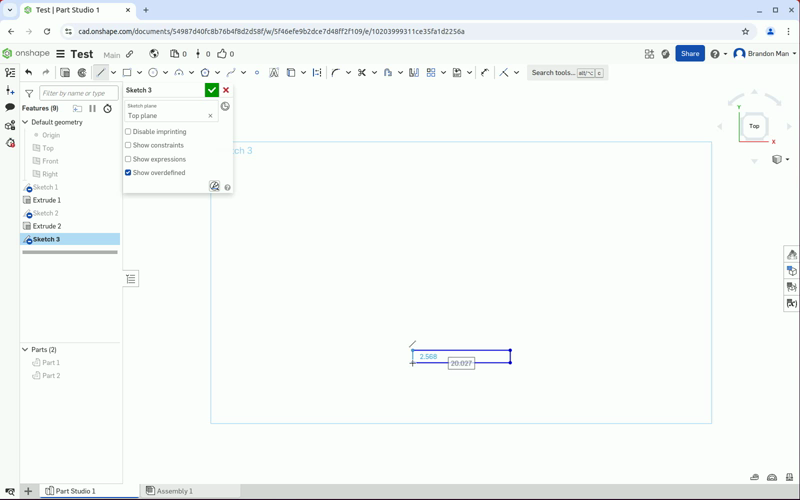
key_up(shift)
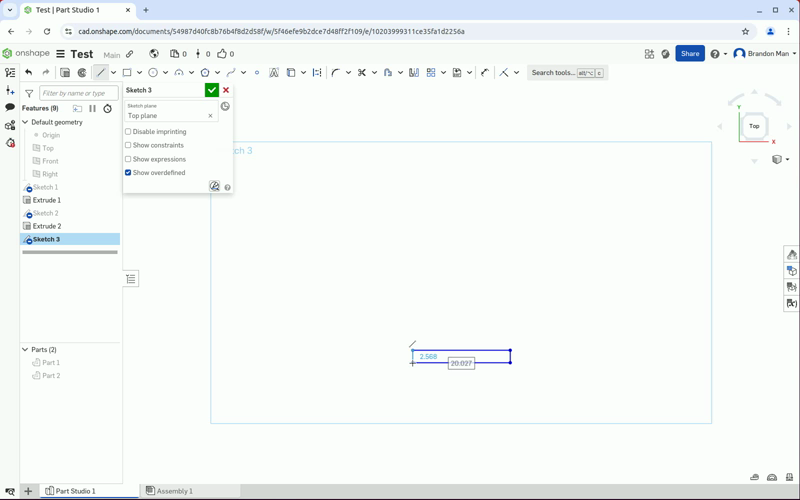
click(412, 362)
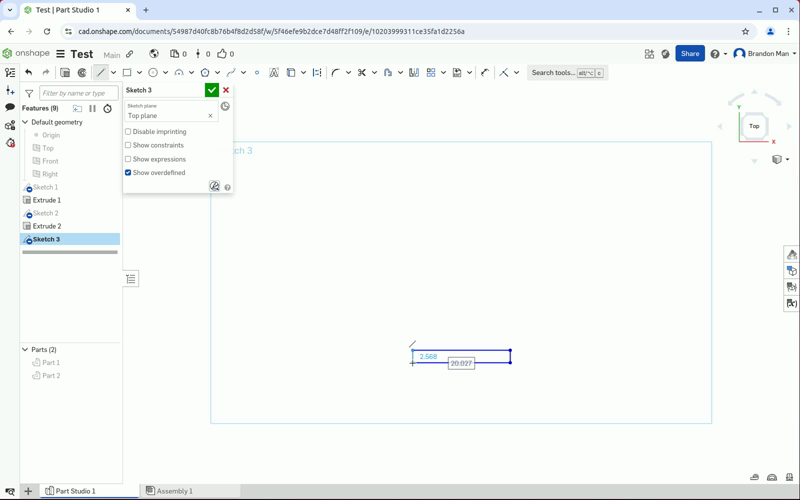
key(esc)
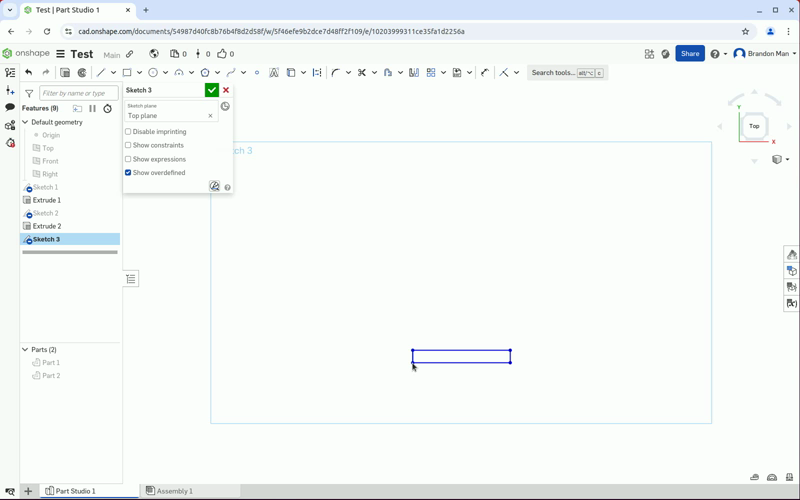
mouse_move(416, 356)
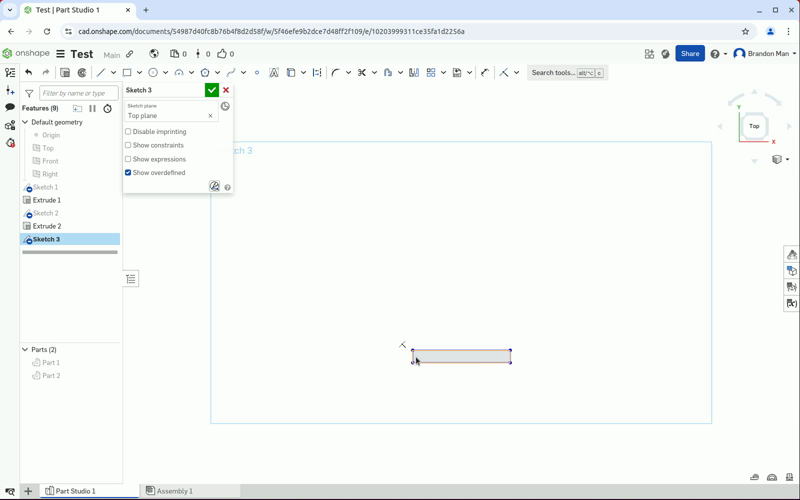
scroll(6)
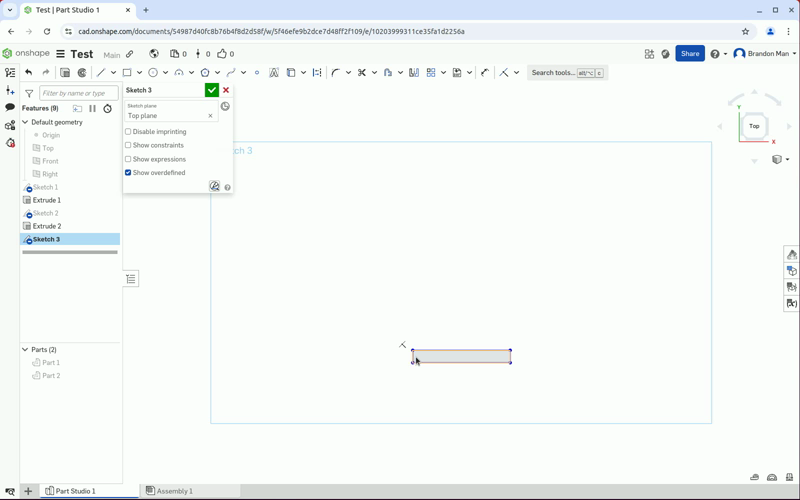
scroll(6)
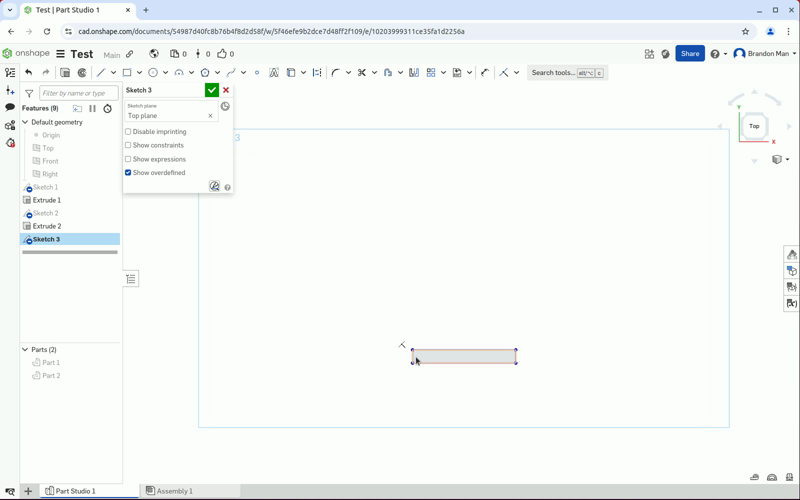
scroll(6)
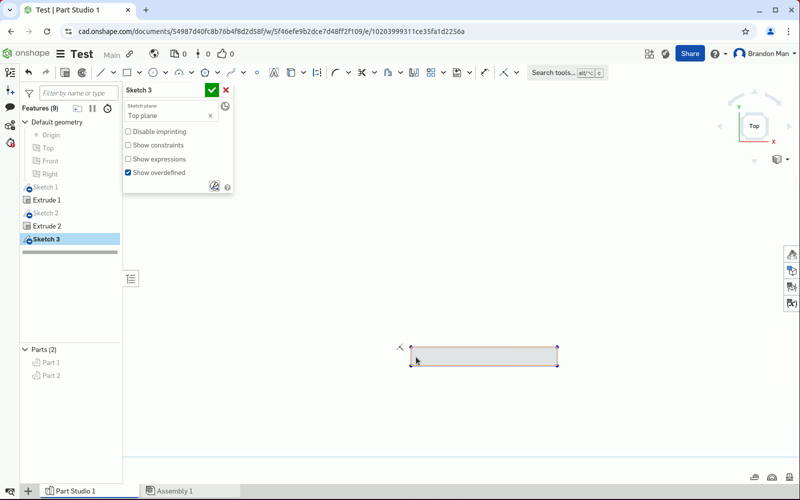
scroll(6)
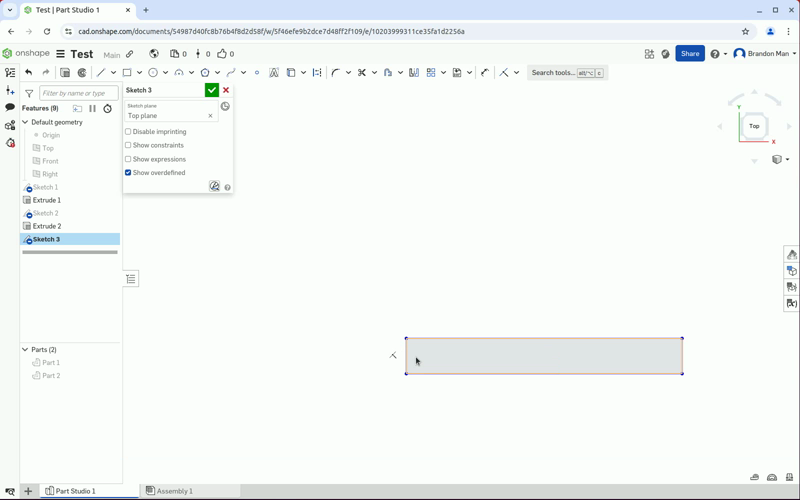
scroll(6)
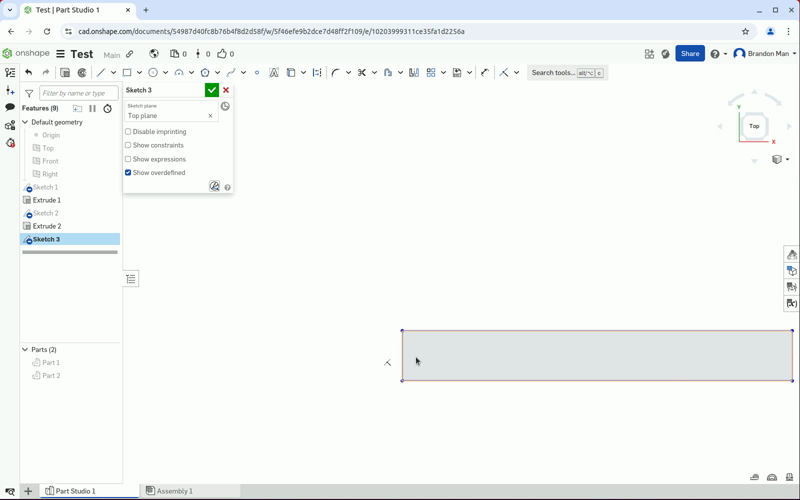
scroll(6)
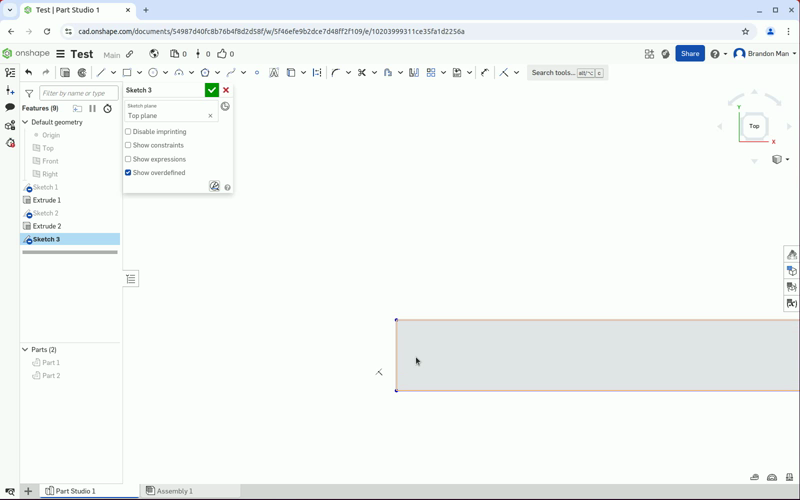
scroll(6)
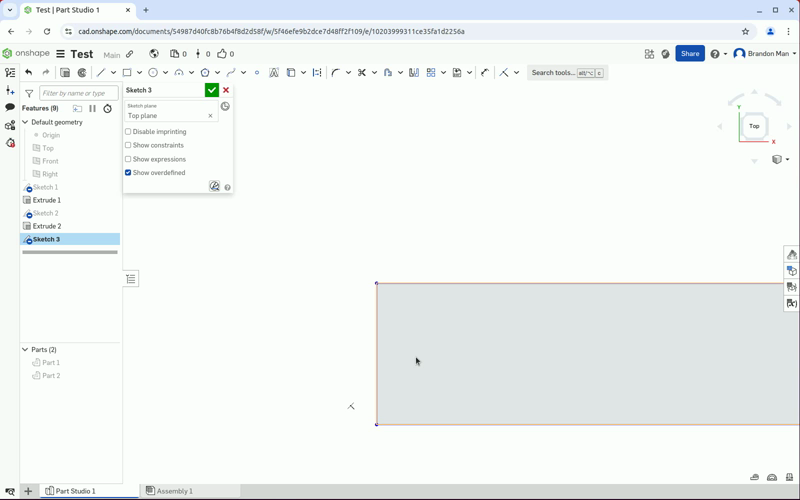
click(416, 356)
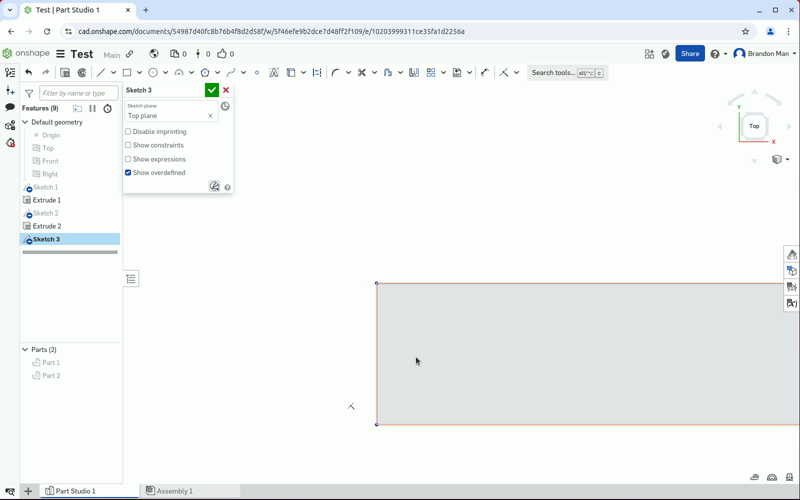
scroll(-6)
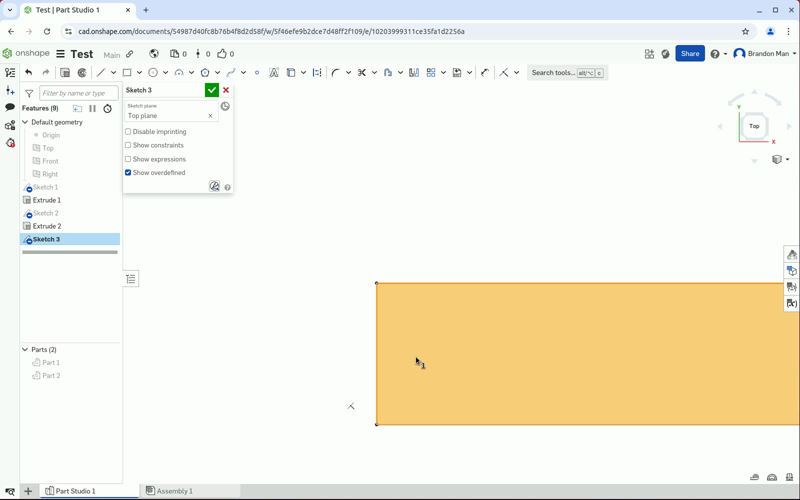
scroll(-6)
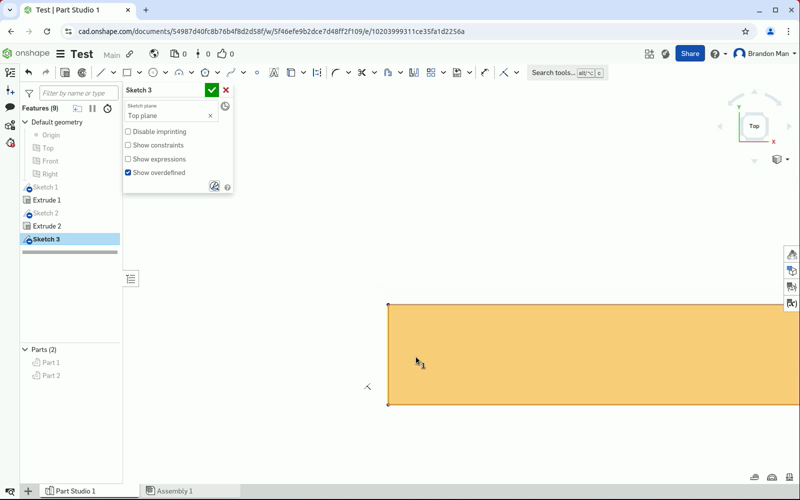
scroll(-6)
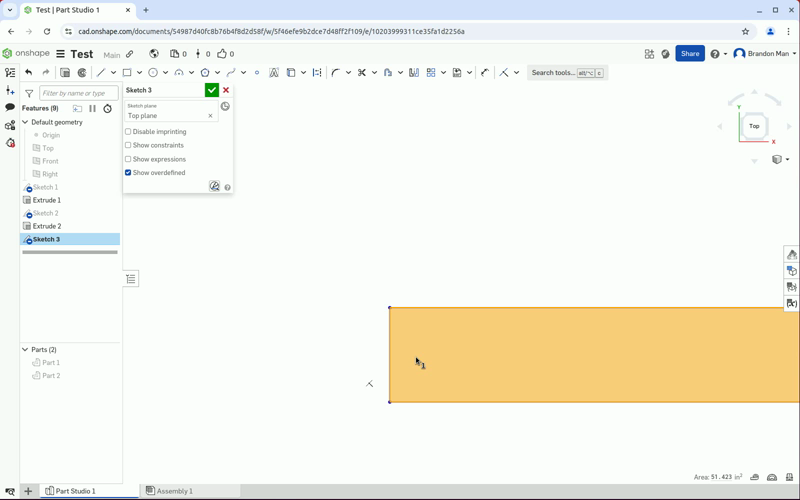
scroll(-6)
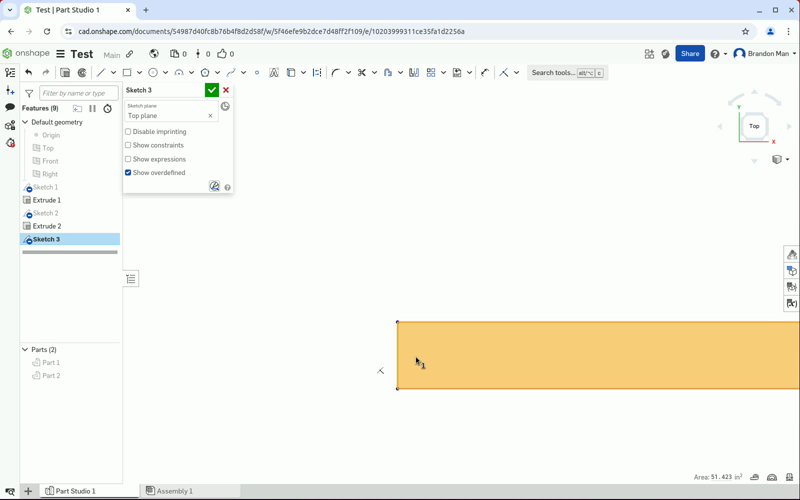
scroll(-6)
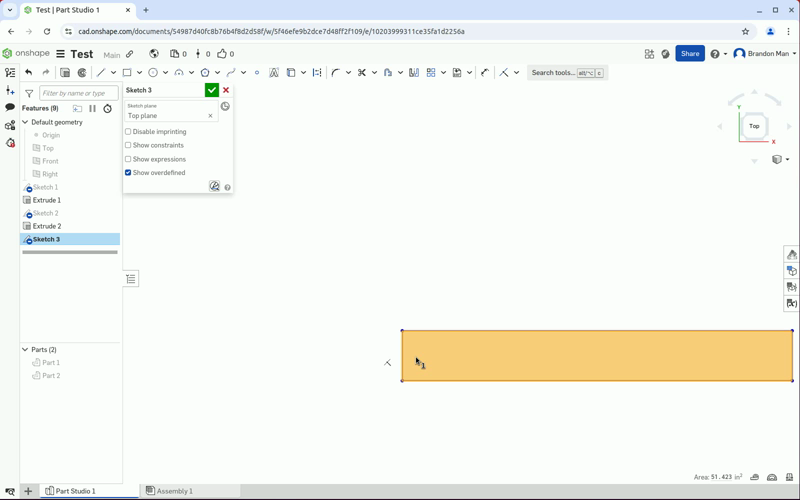
scroll(-6)
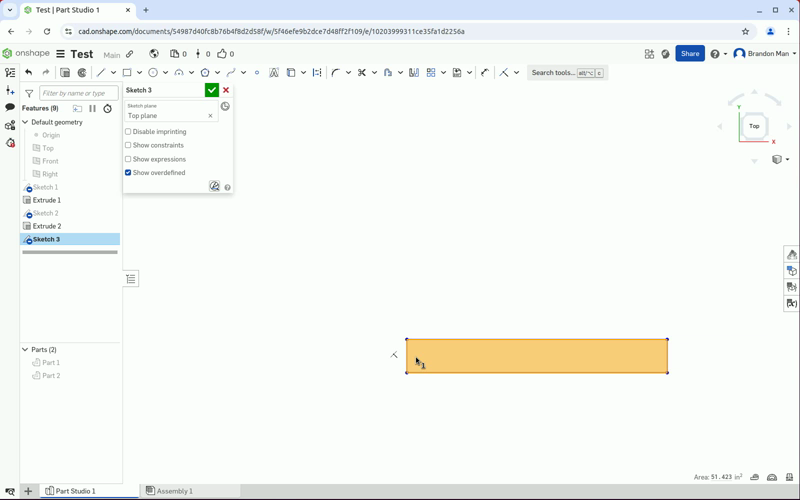
scroll(-6)
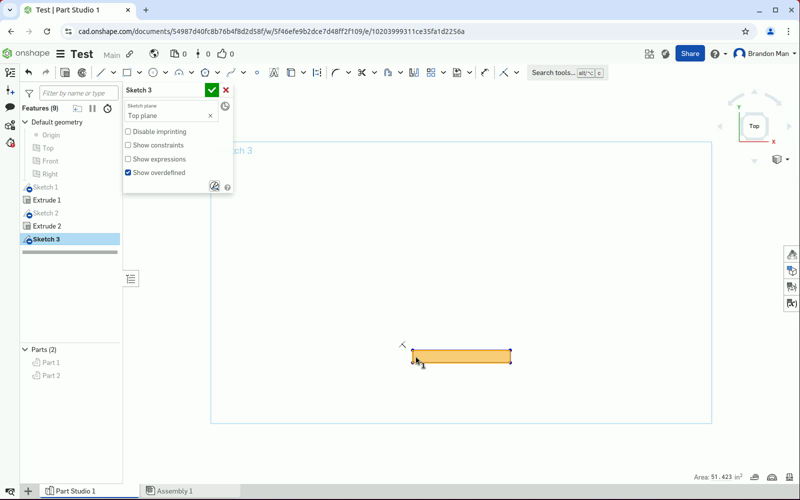
mouse_move(73, 352)
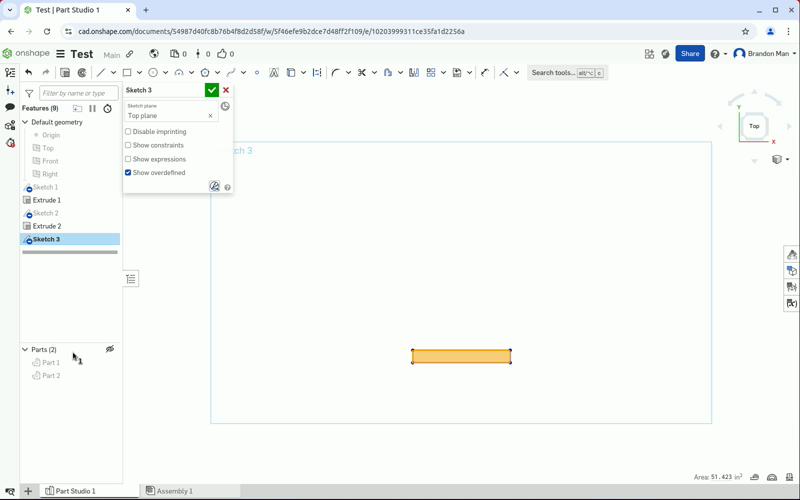
key(shift+y)
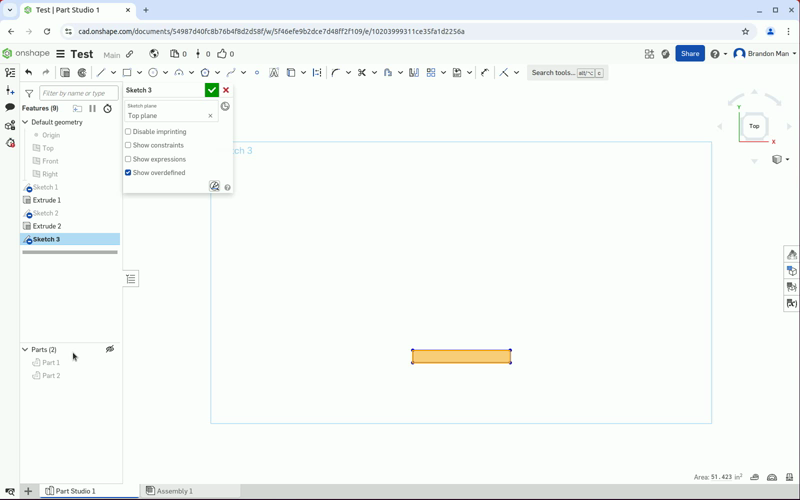
key(shift+e)
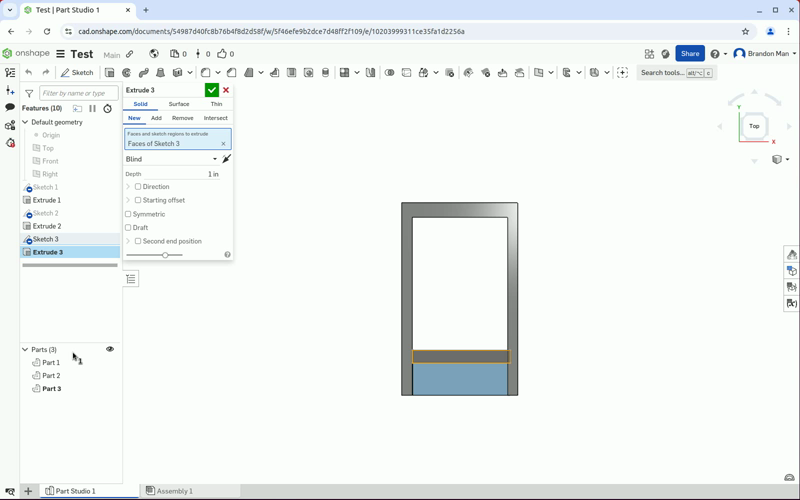
mouse_move(143, 106)
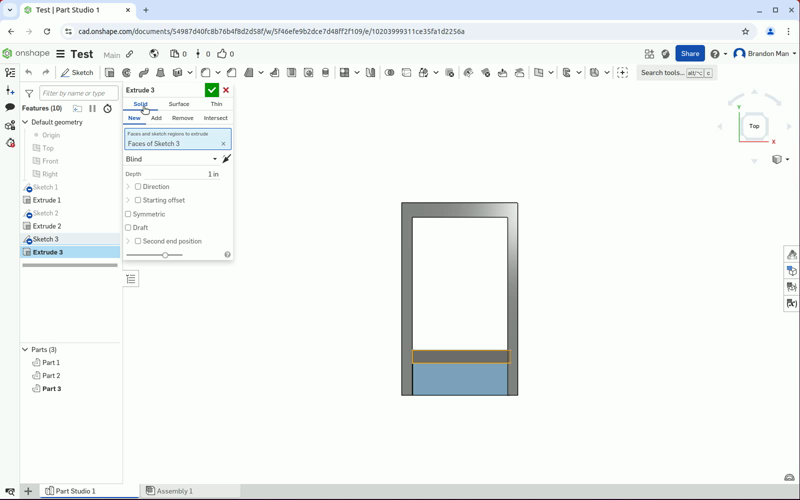
click(143, 106)
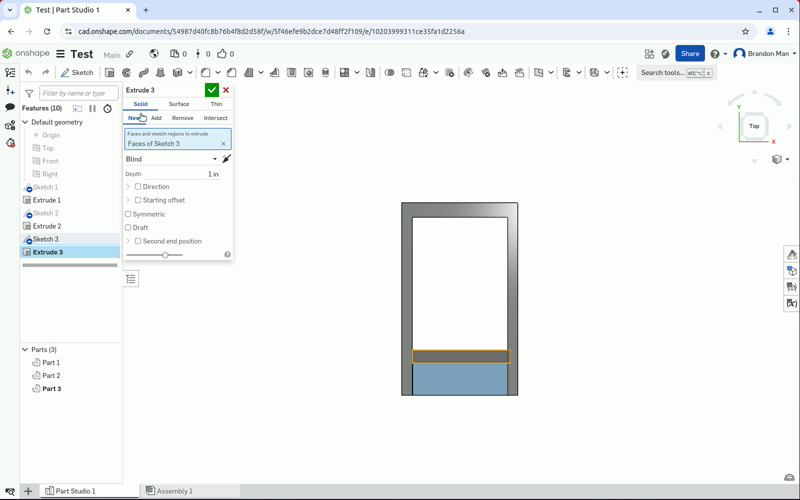
mouse_move(137, 120)
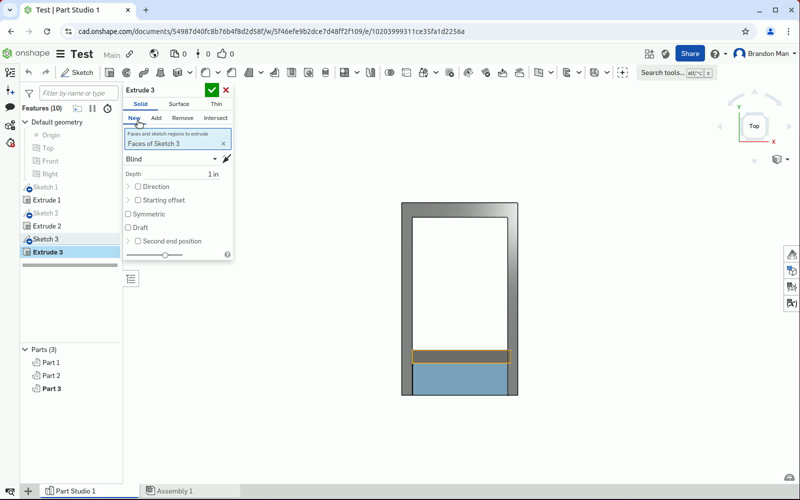
click(137, 120)
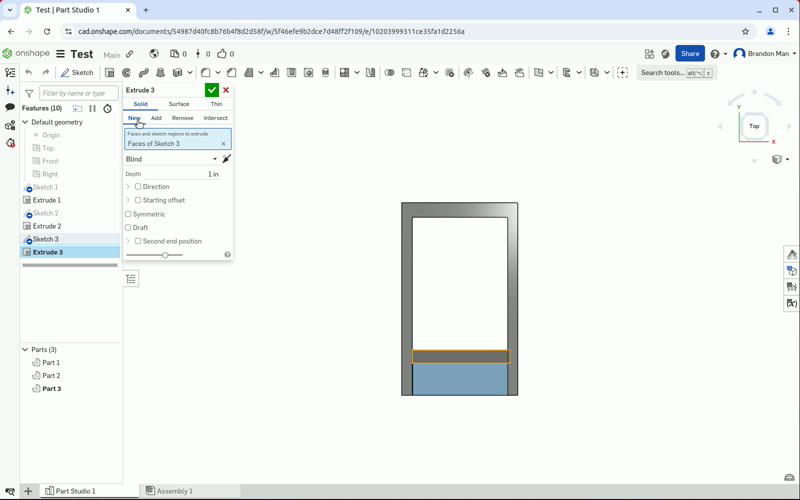
key(tab, 4)
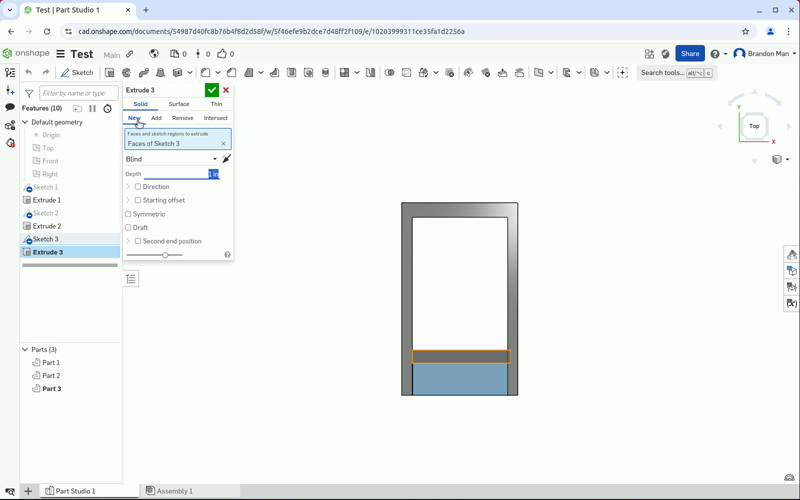
text(4.092)
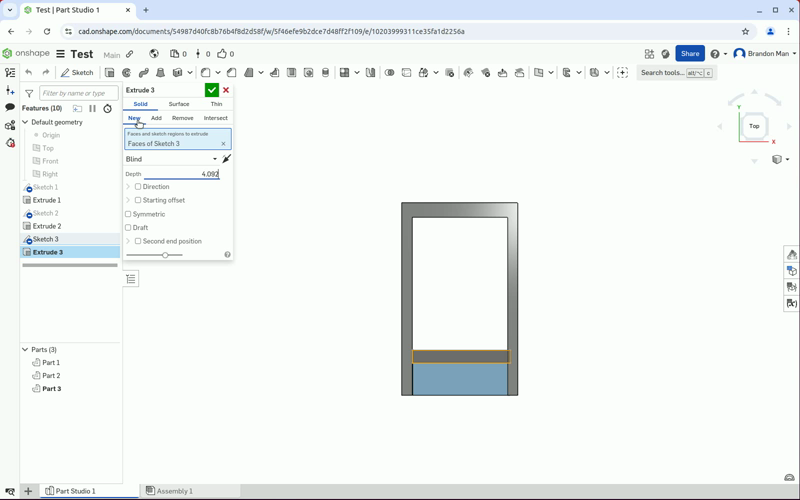
key(enter)
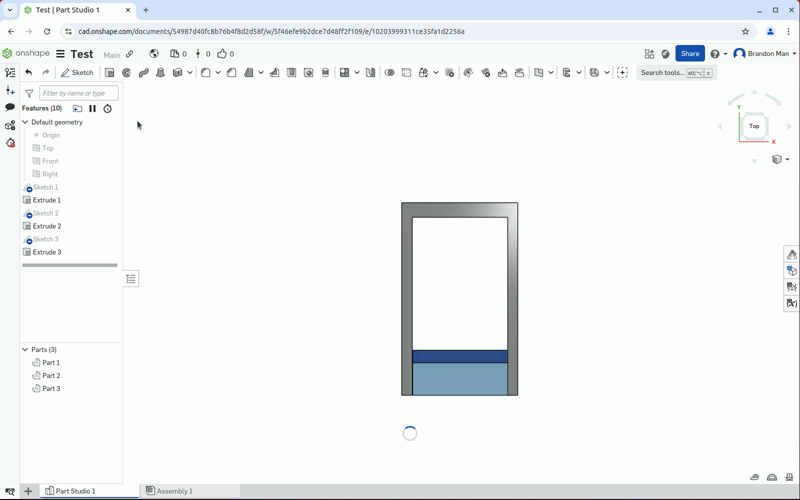
key(shift+h)
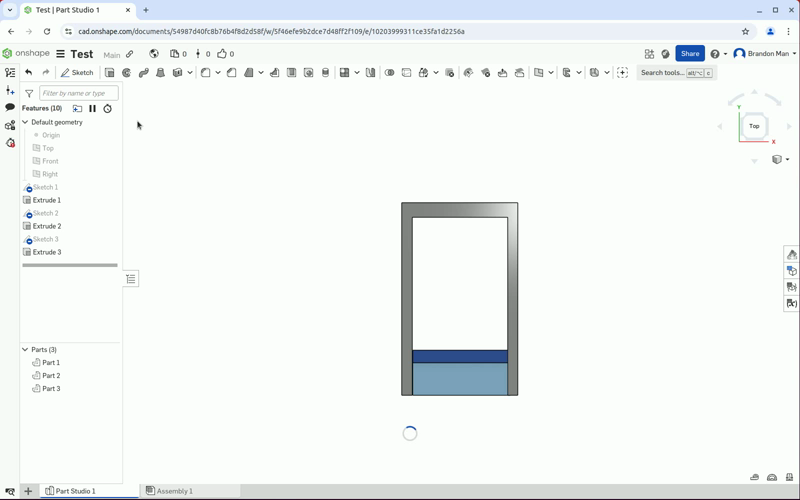
key(shift+h)
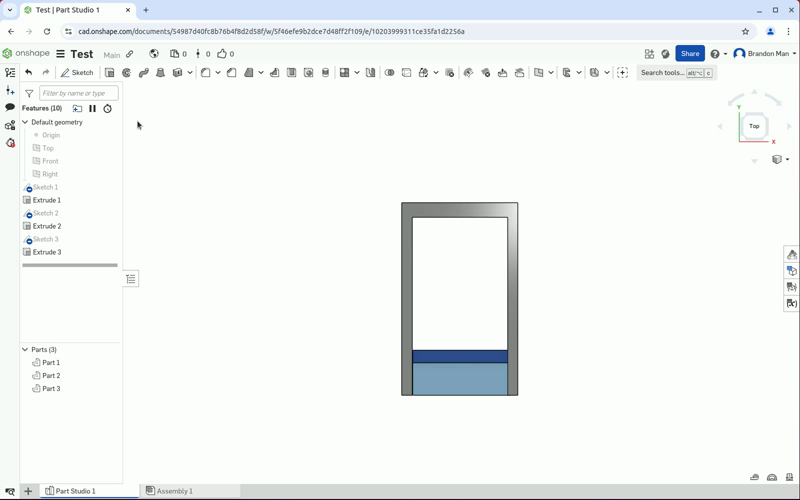
mouse_move(73, 189)
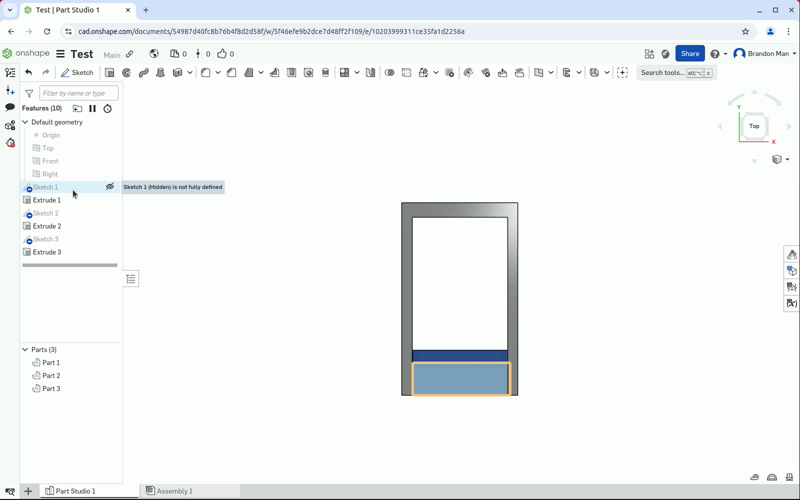
click(73, 189)
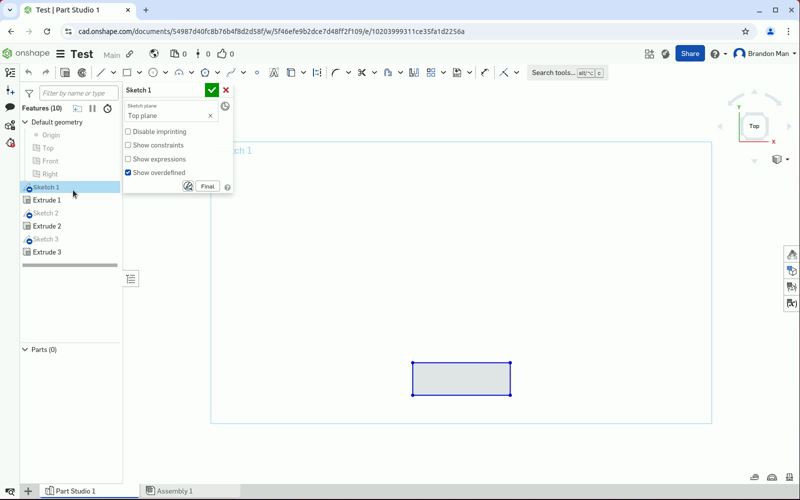
mouse_move(229, 92)
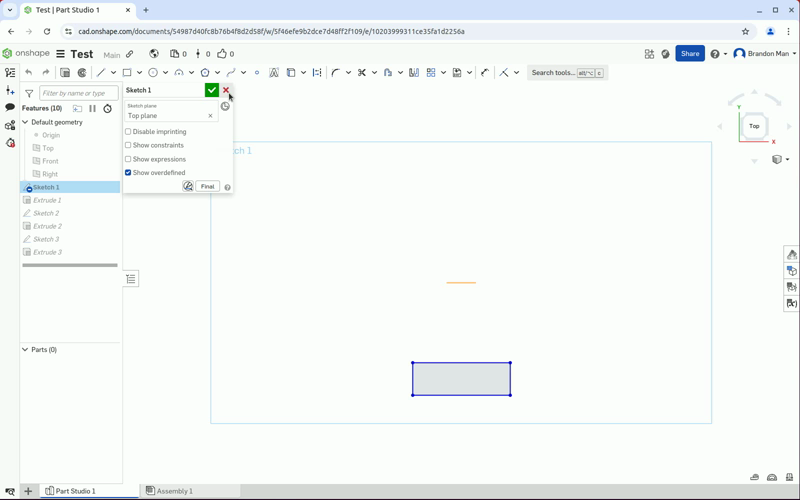
click(229, 92)
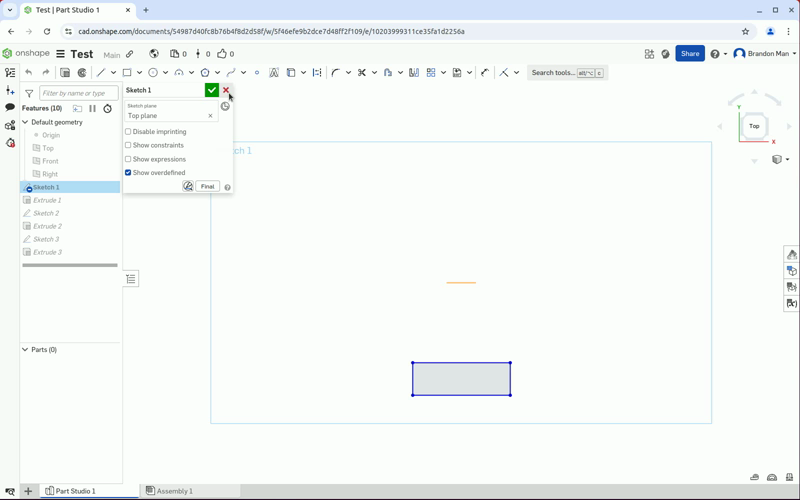
key(shift+s)
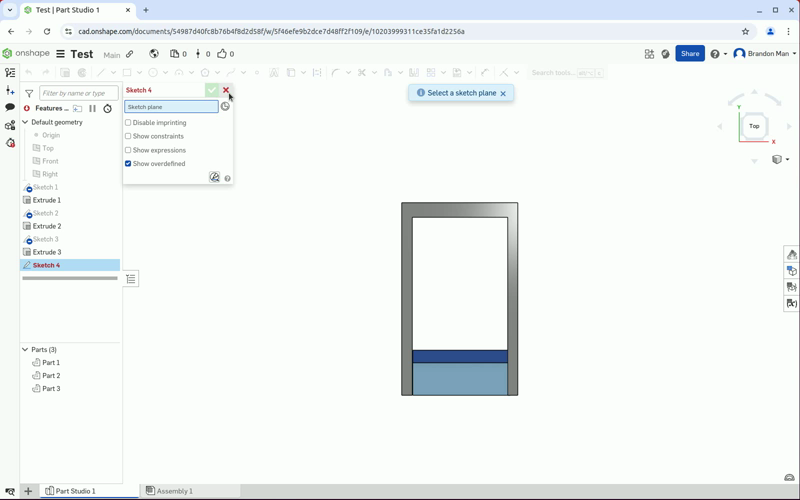
mouse_move(73, 150)
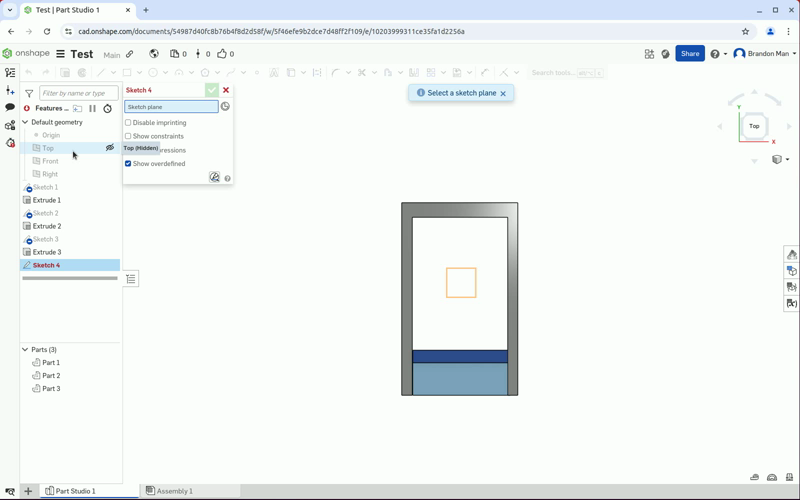
click(73, 150)
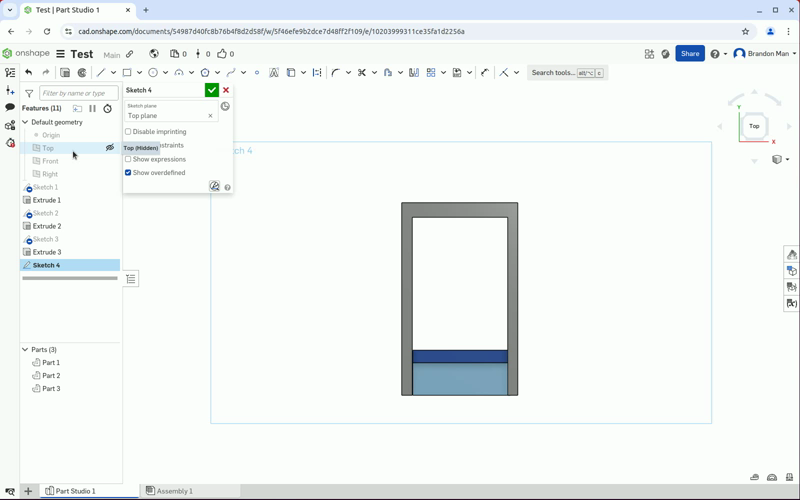
mouse_move(73, 352)
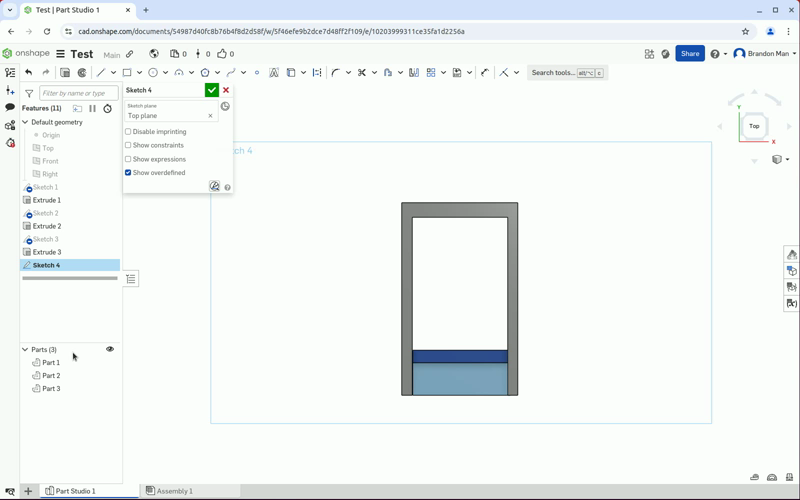
key(y)
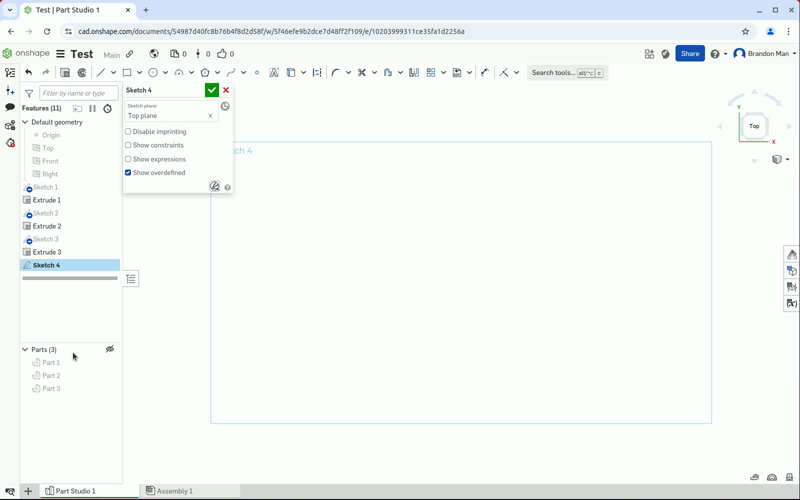
key(l)
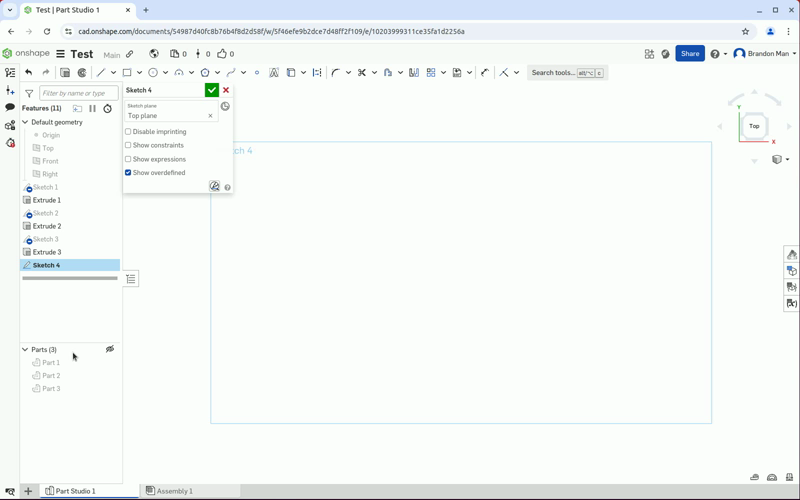
key_down(shift)
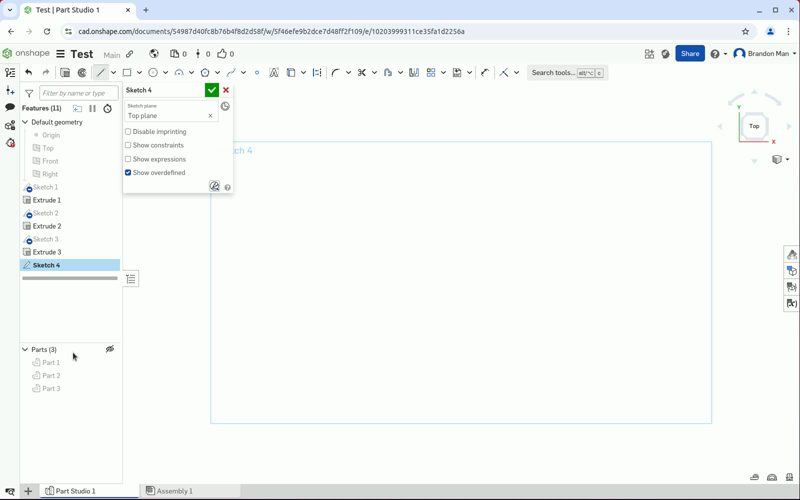
mouse_move(412, 351)
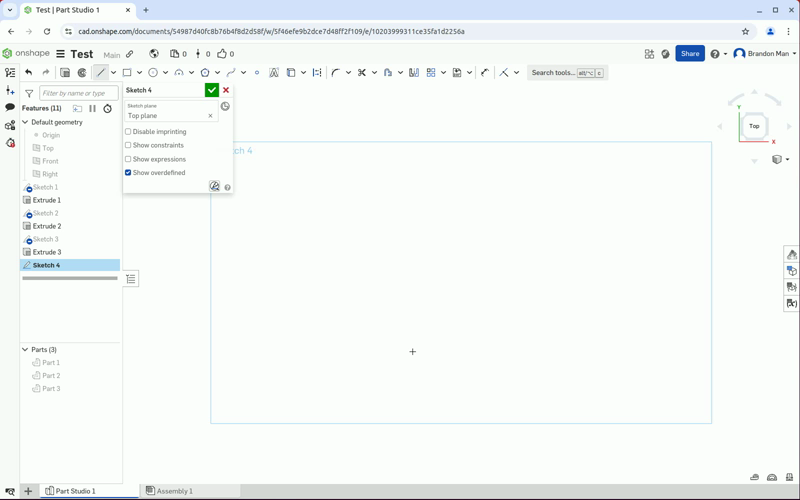
click(412, 351)
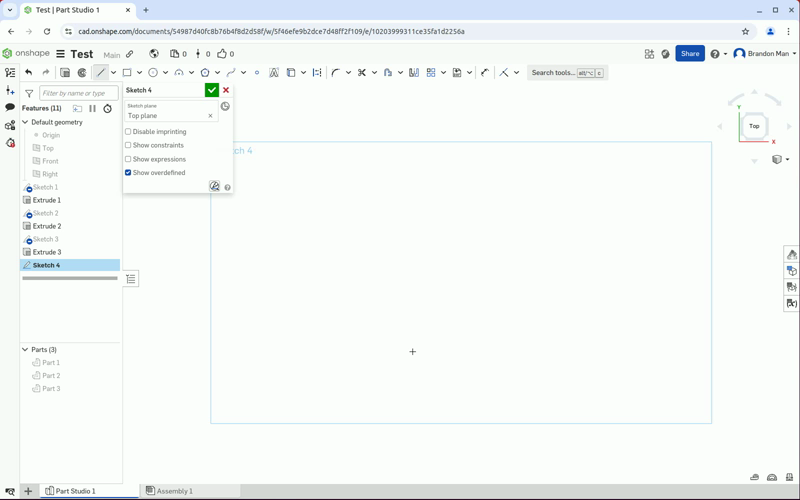
key_up(shift)
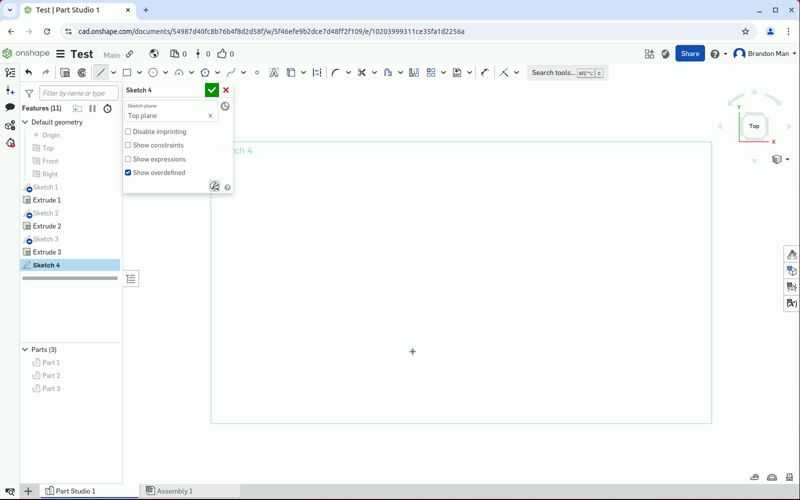
key_down(shift)
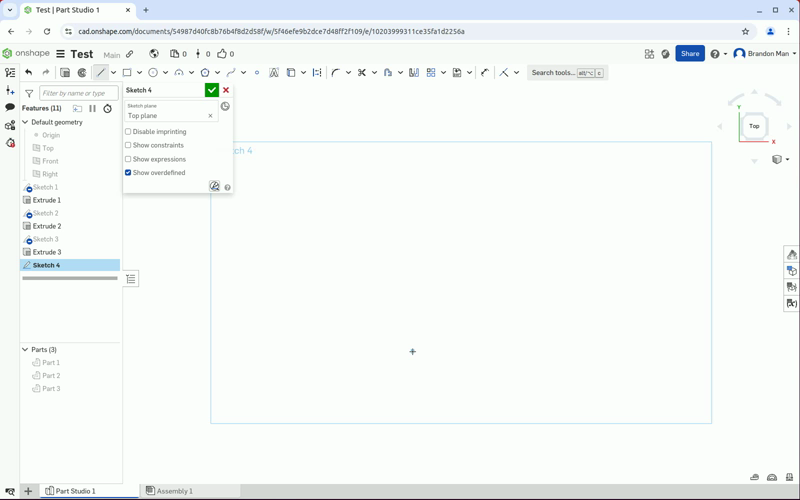
mouse_move(510, 351)
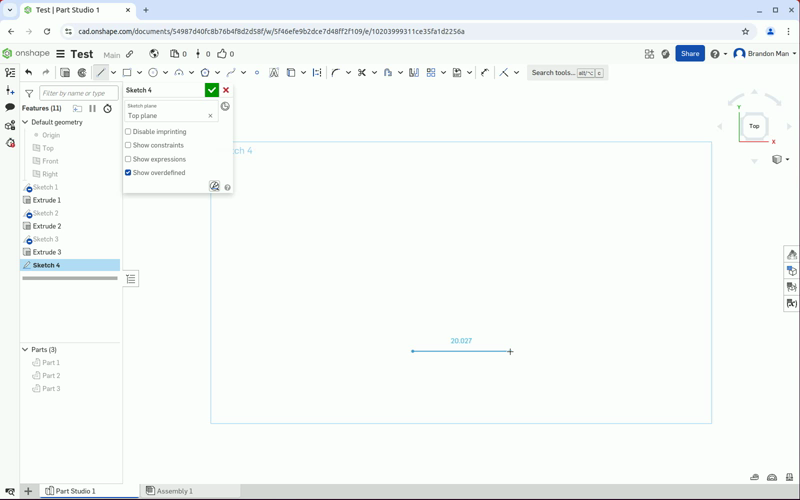
click(510, 351)
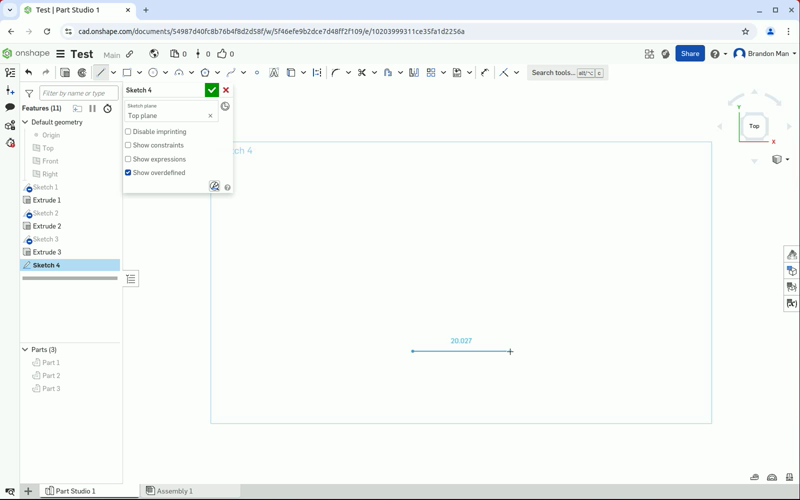
key_up(shift)
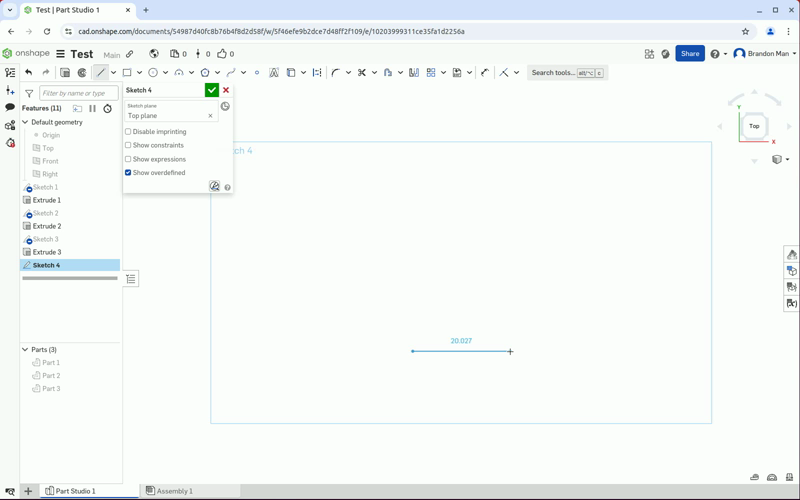
key_down(shift)
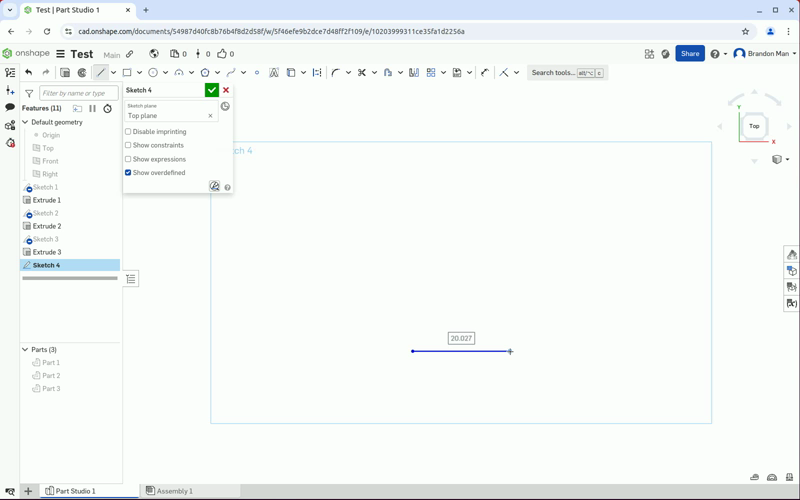
mouse_move(510, 215)
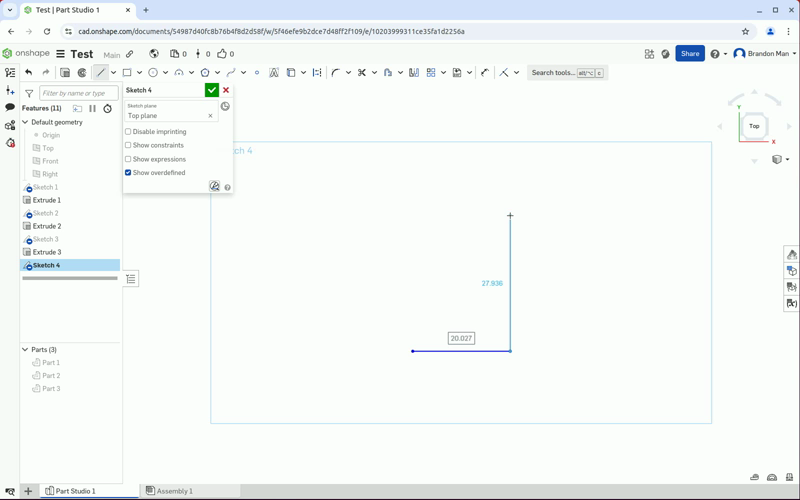
click(510, 215)
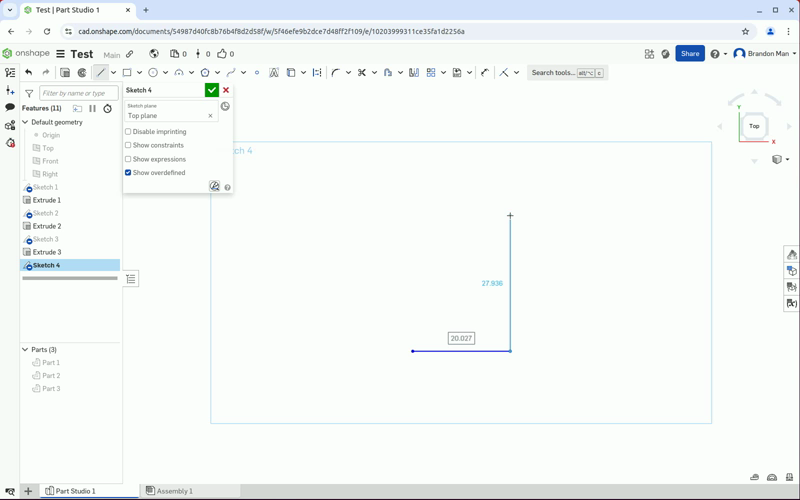
key_up(shift)
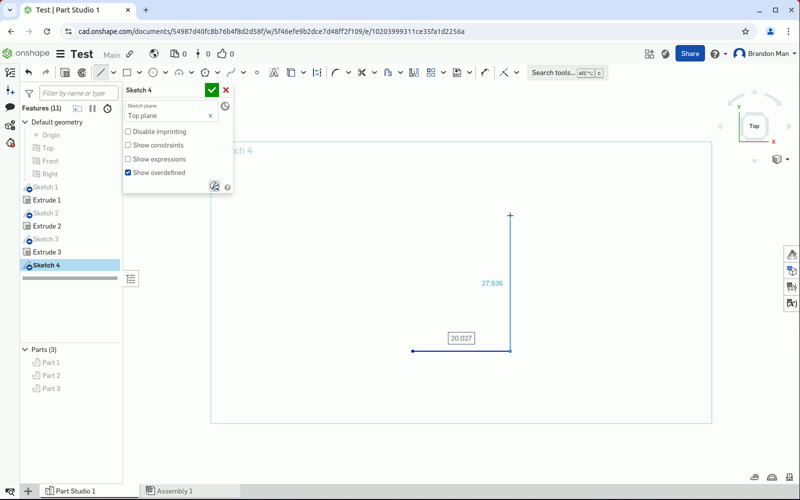
key_down(shift)
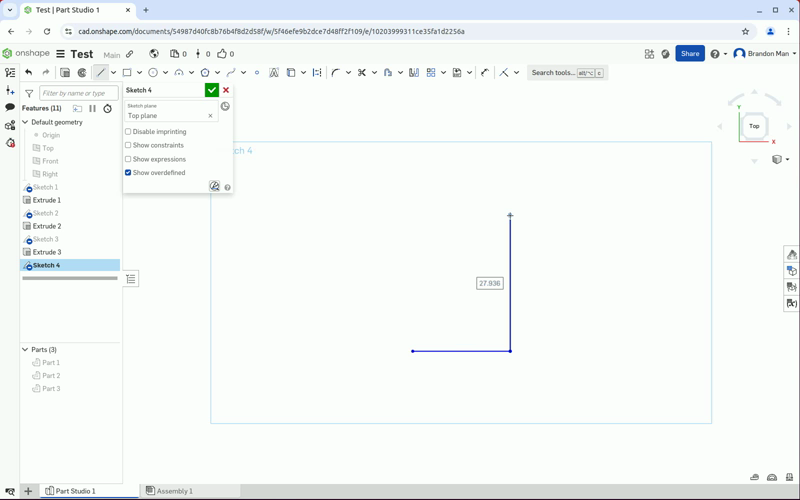
mouse_move(412, 215)
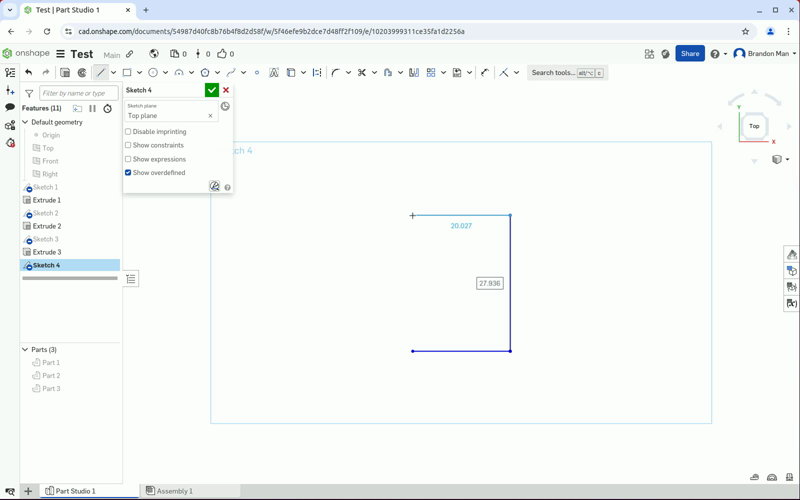
click(412, 215)
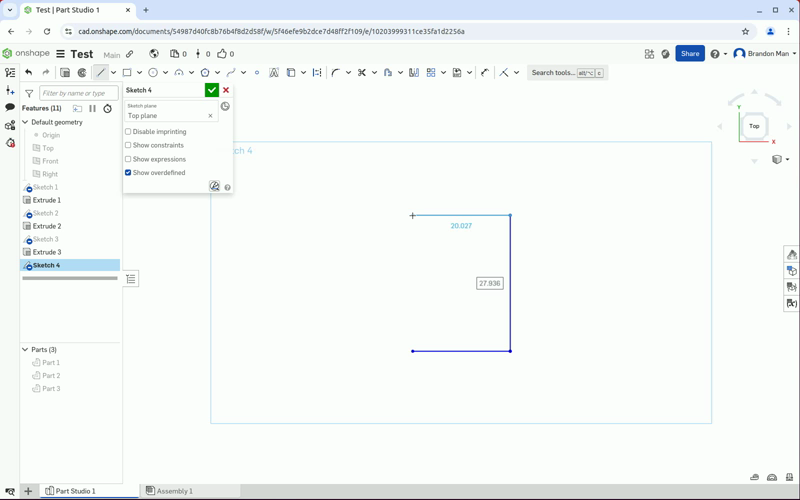
key_up(shift)
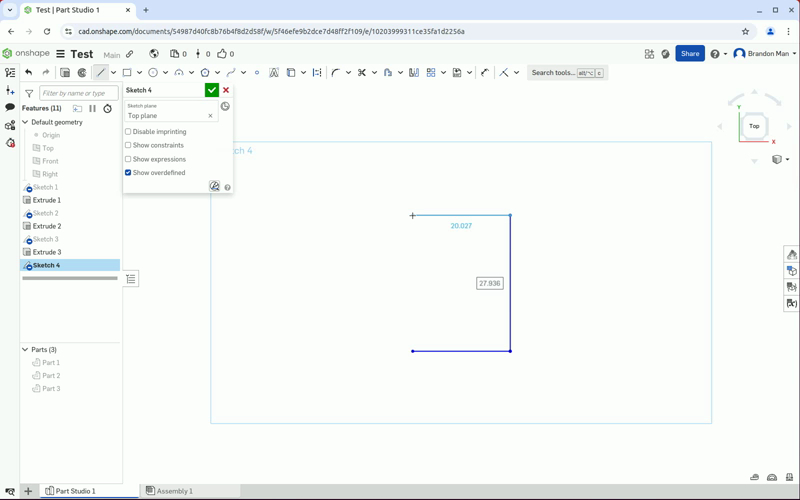
key_down(shift)
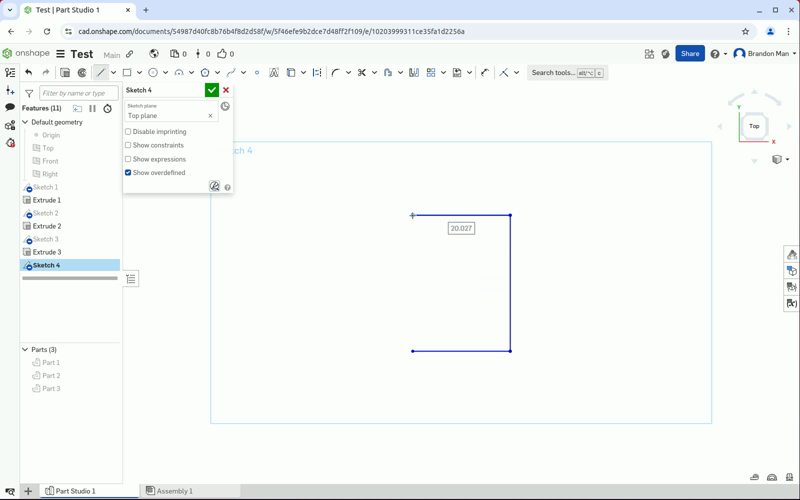
mouse_move(412, 351)
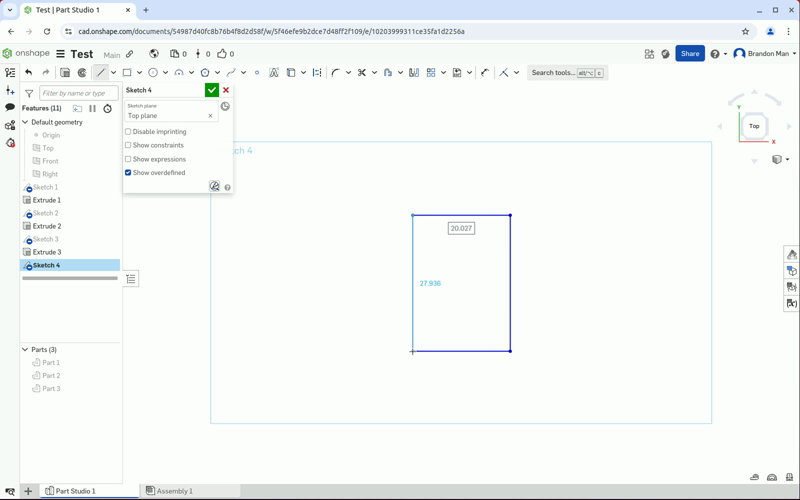
key_up(shift)
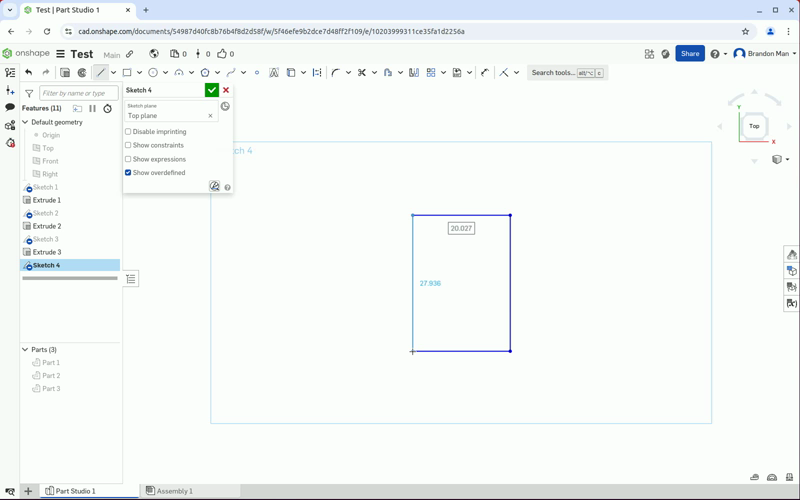
click(412, 351)
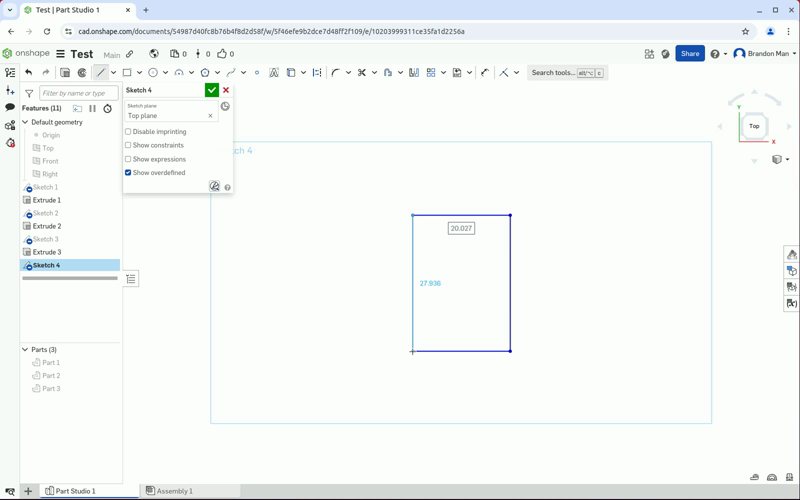
key(esc)
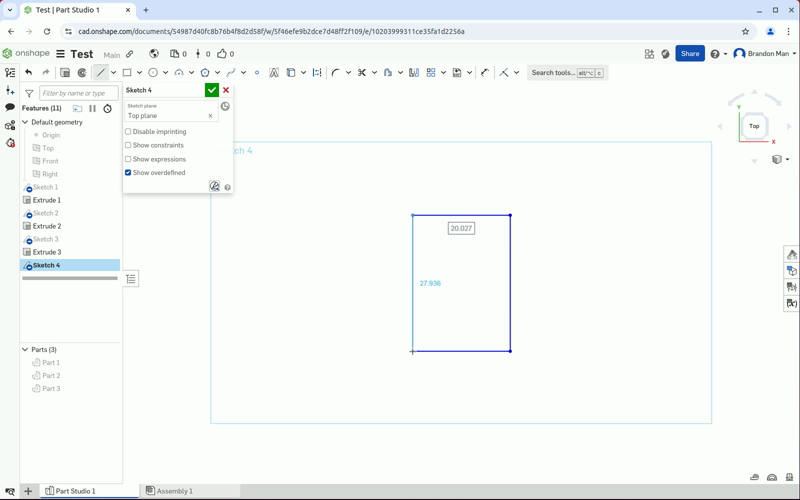
mouse_move(436, 252)
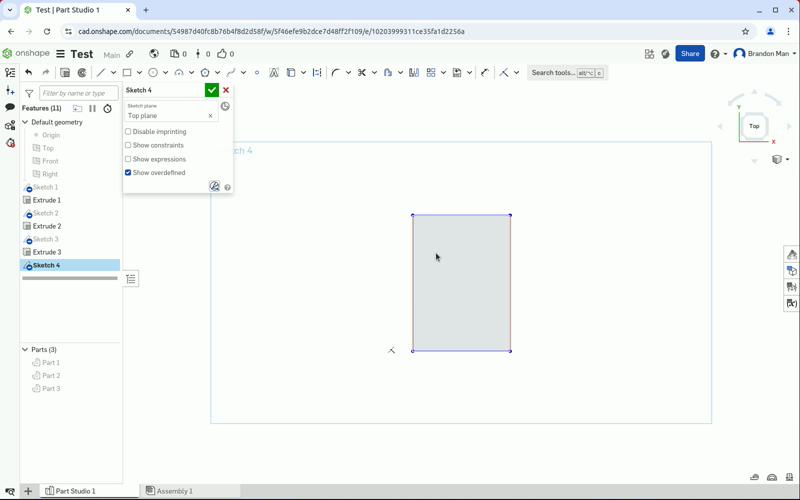
click(436, 252)
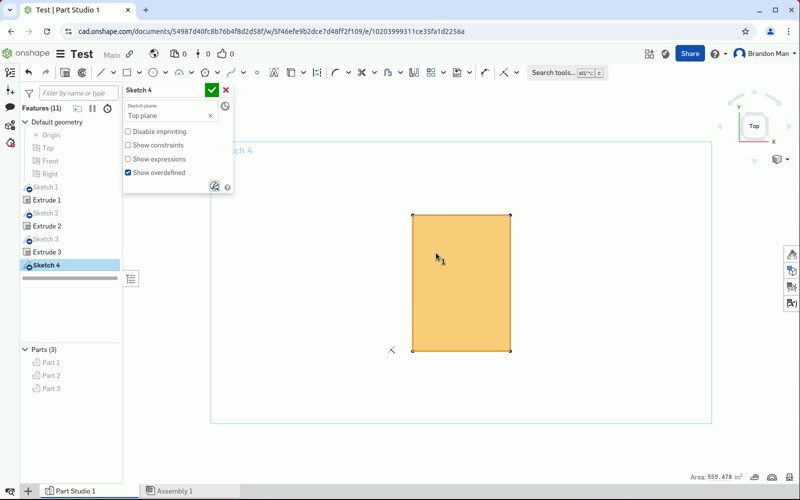
mouse_move(73, 352)
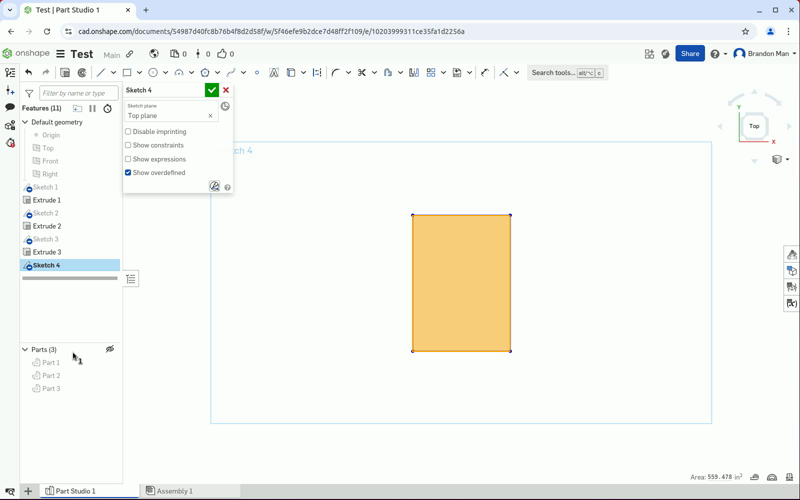
key(shift+y)
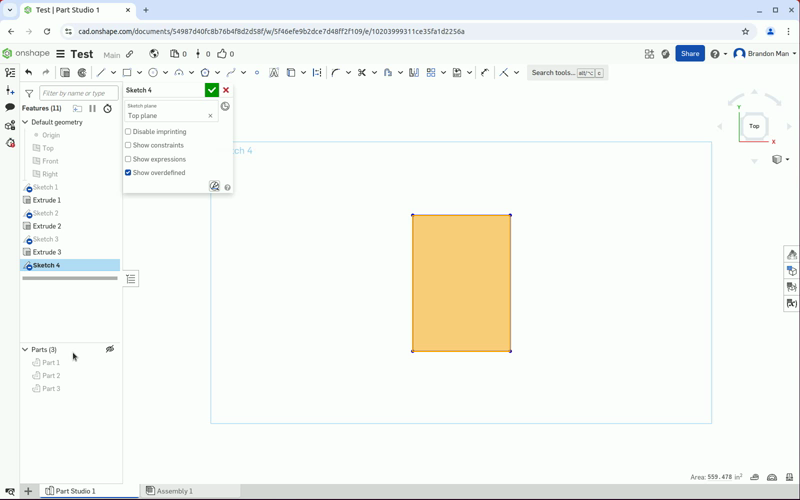
key(shift+e)
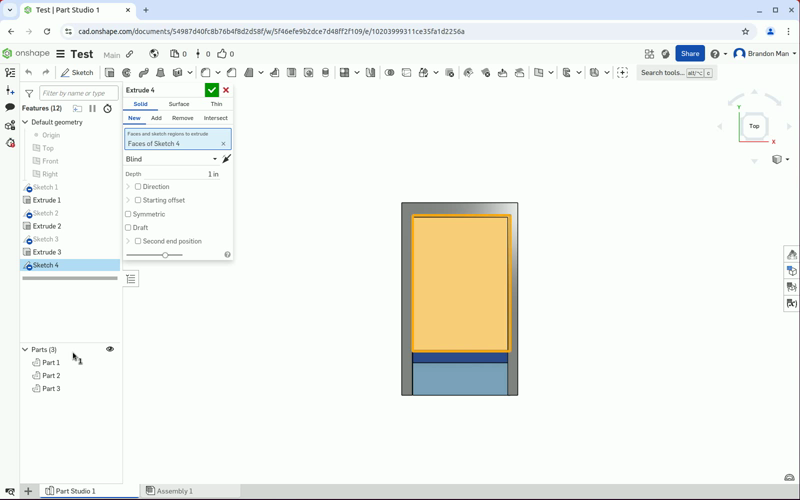
mouse_move(143, 106)
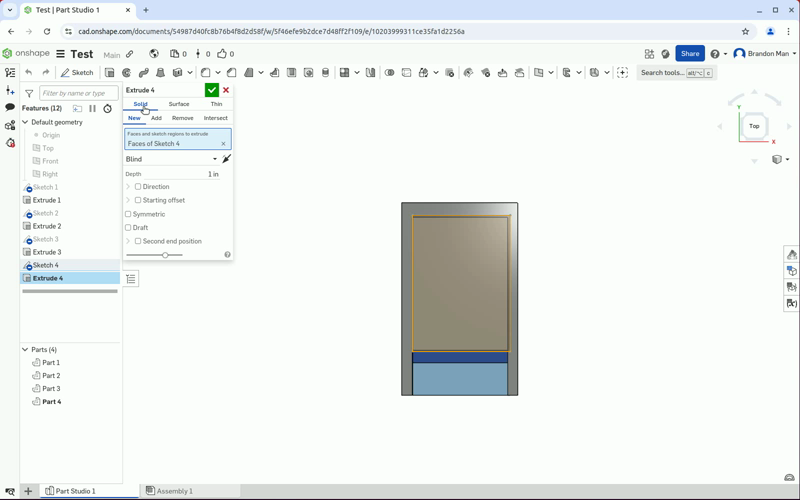
click(143, 106)
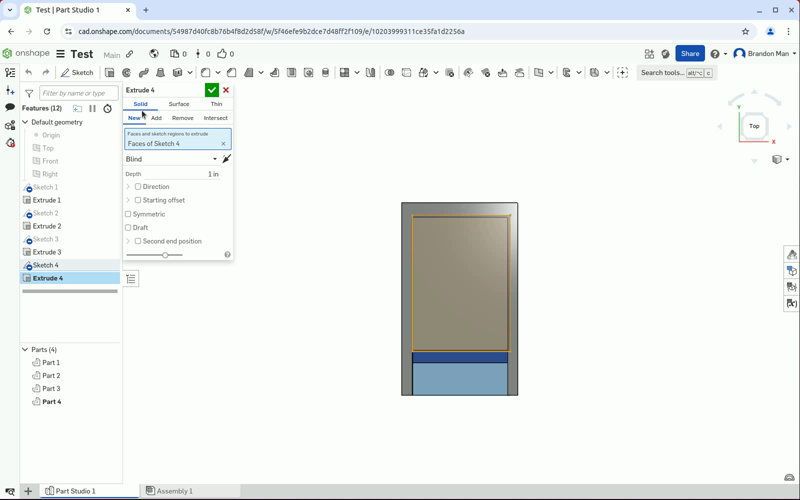
mouse_move(137, 120)
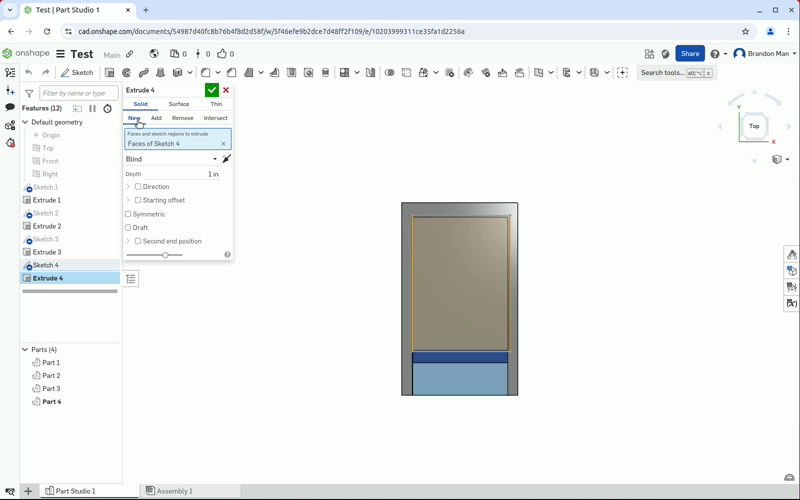
click(137, 120)
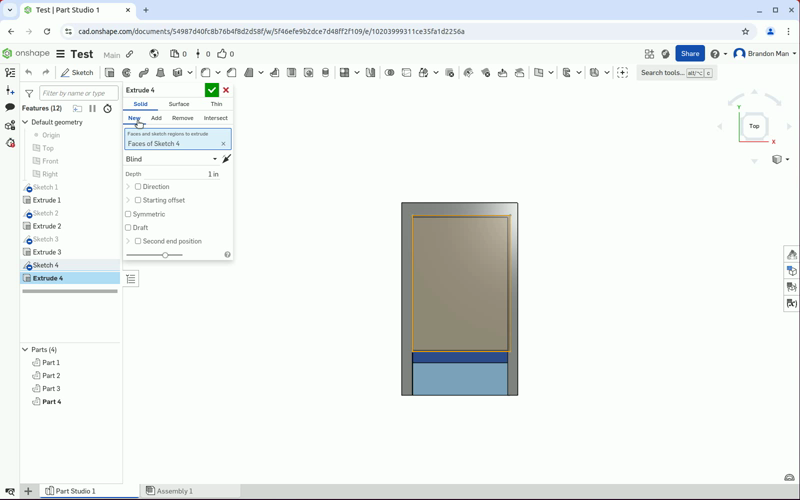
key(tab, 4)
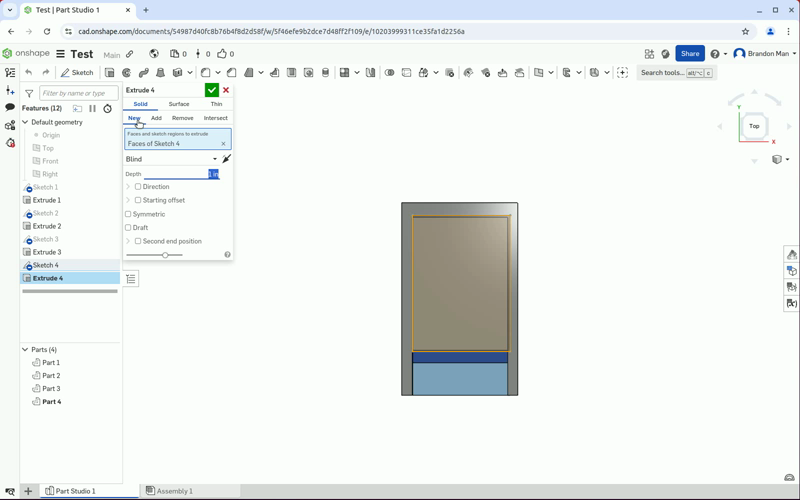
text(0.963)
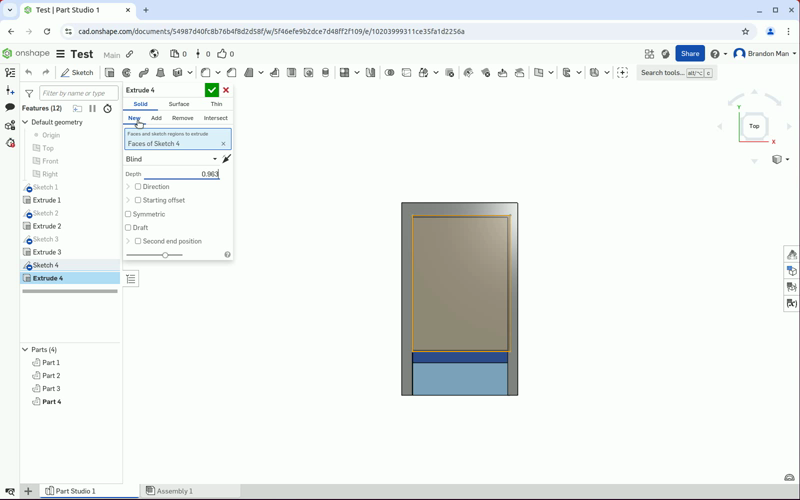
key(enter)
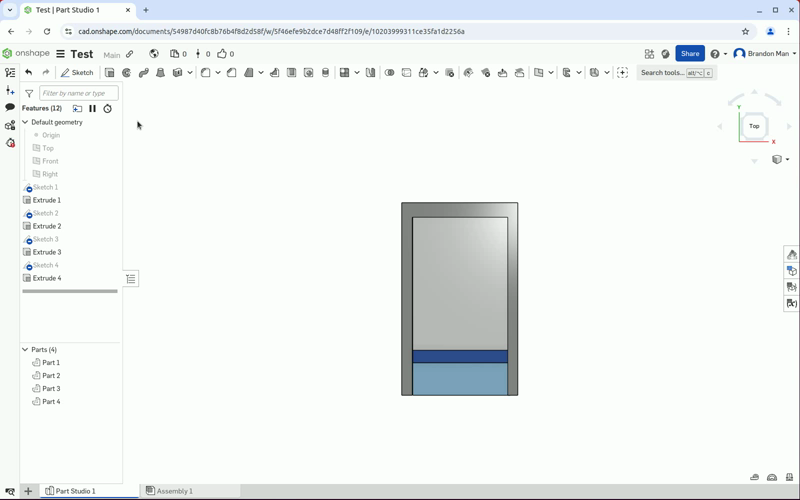
key(shift+h)
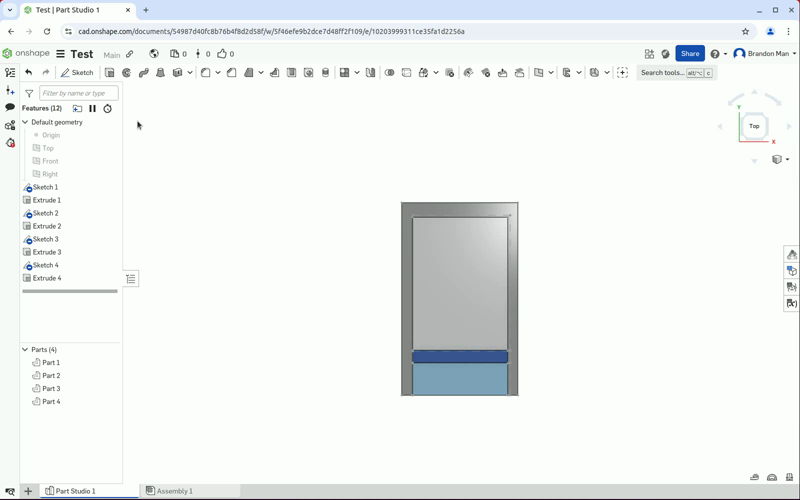
key(shift+h)
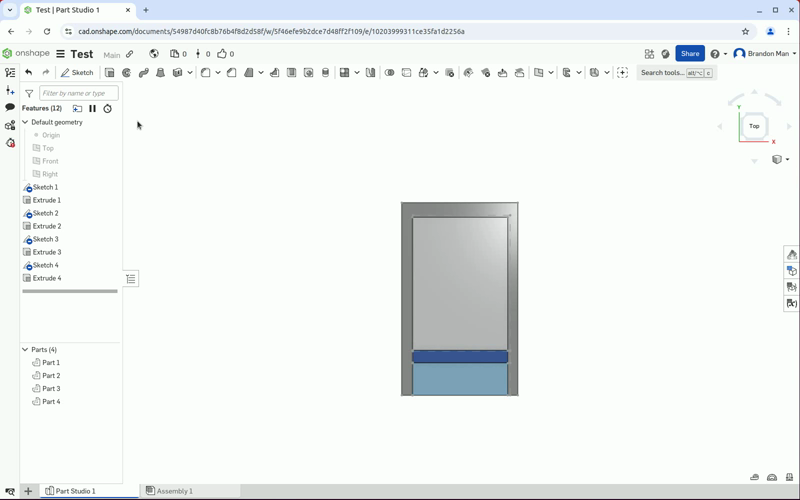
key(shift+7)
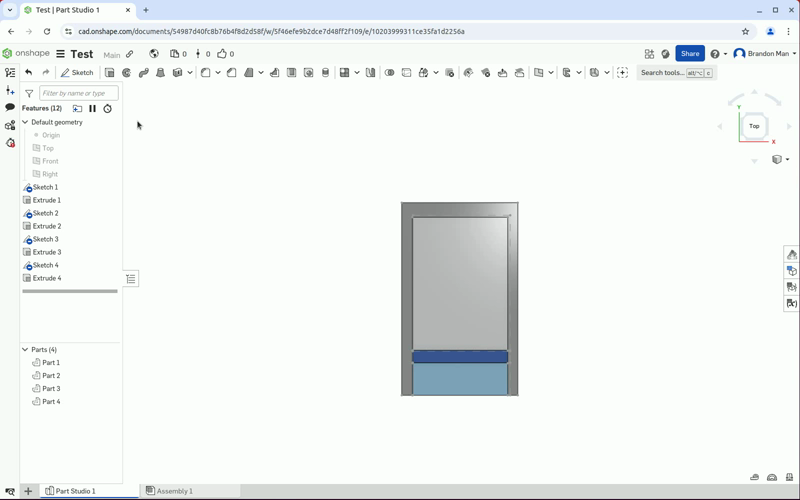
key(up, 3)
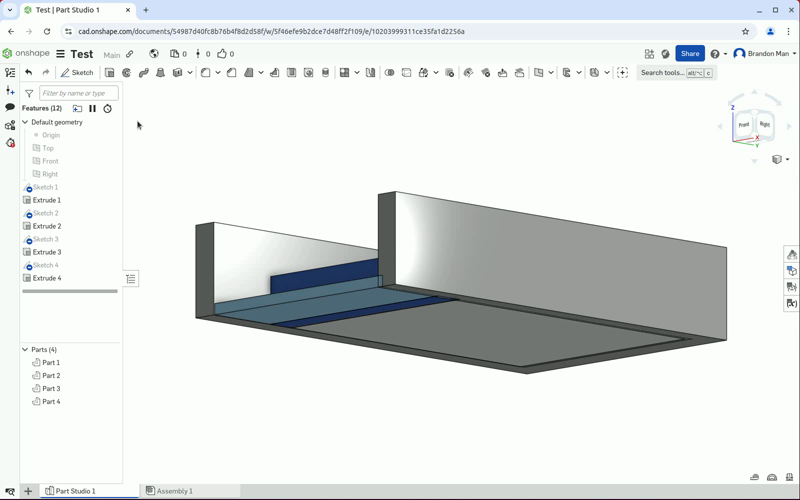
key(left, 3)
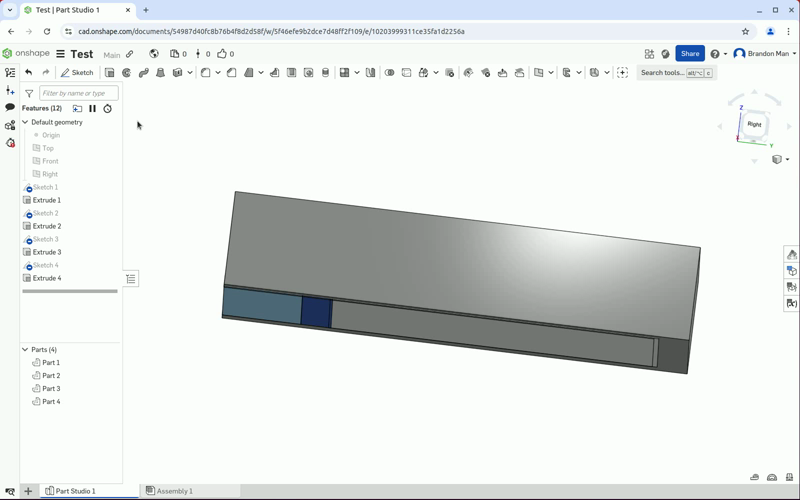
key(right, 3)
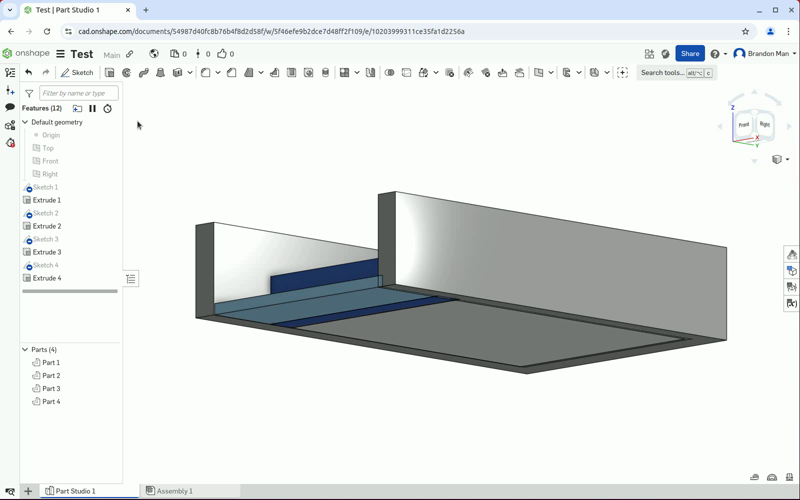
key(down, 3)
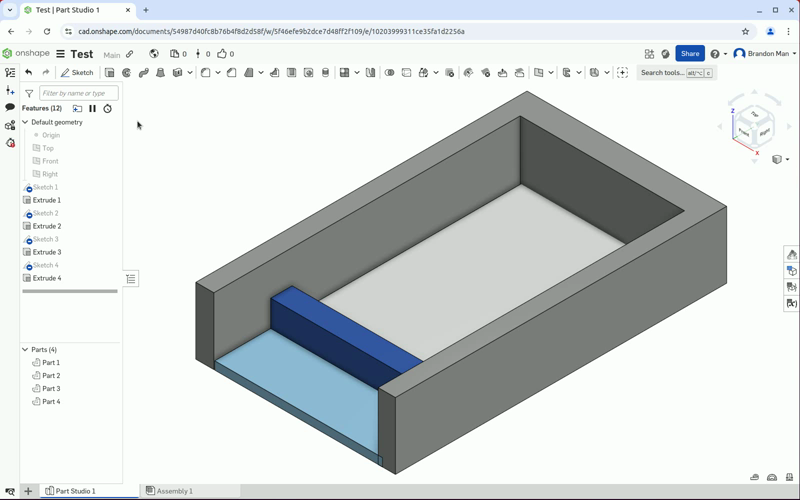
mouse_move(73, 189)
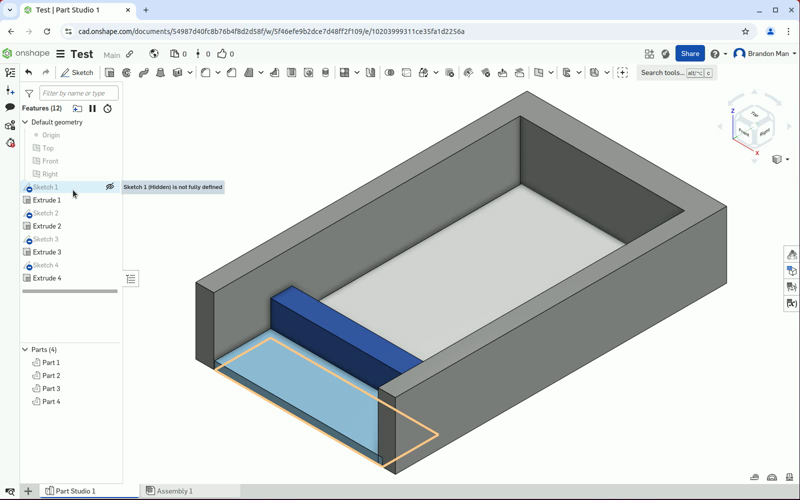
click(73, 189)